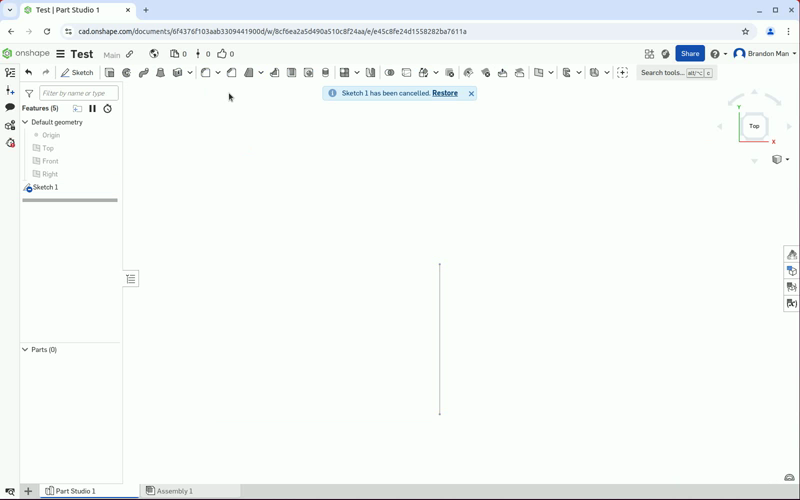
key(shift+h)
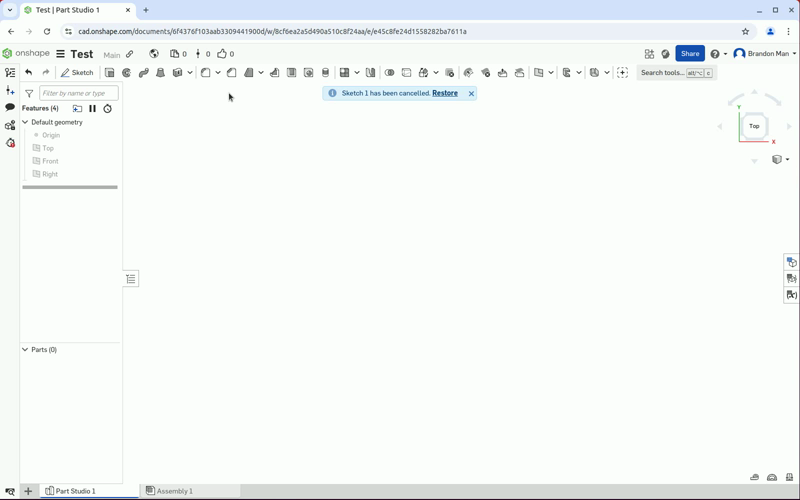
mouse_move(73, 352)
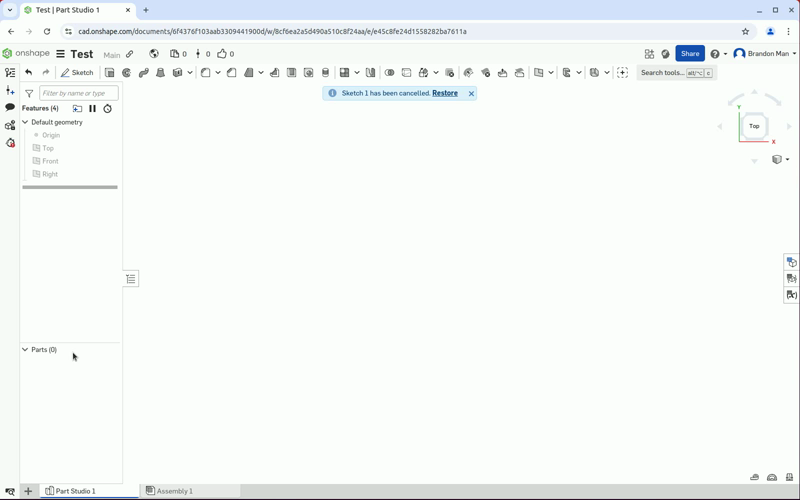
key(y)
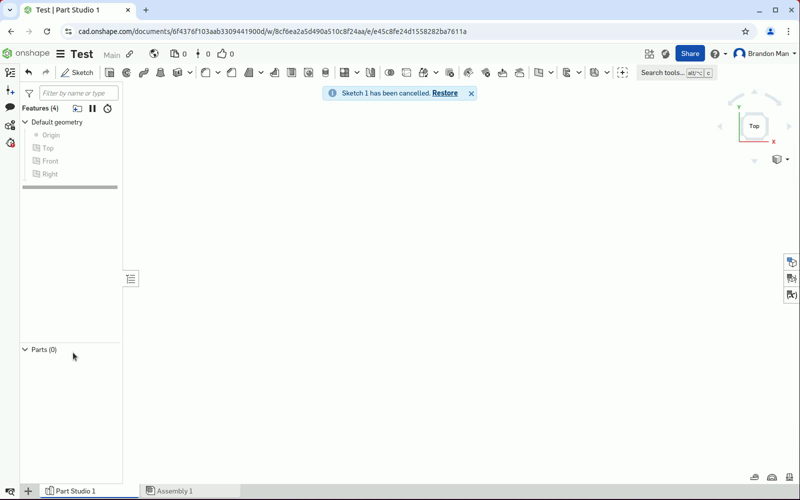
key(shift+p)
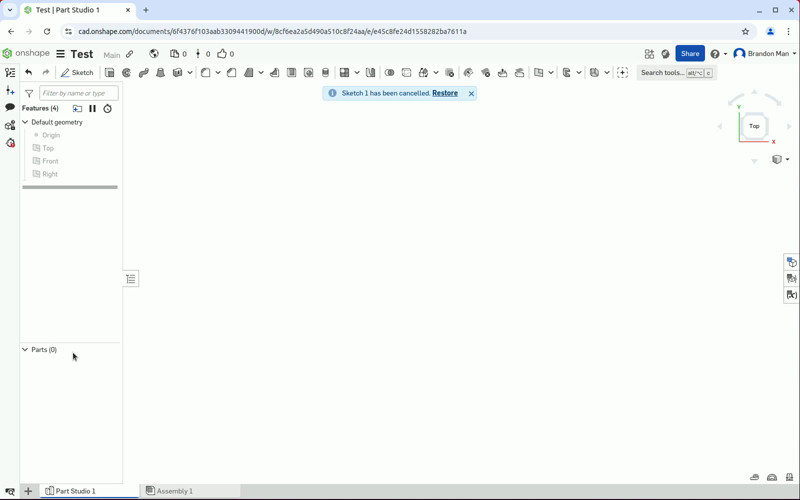
key(space)
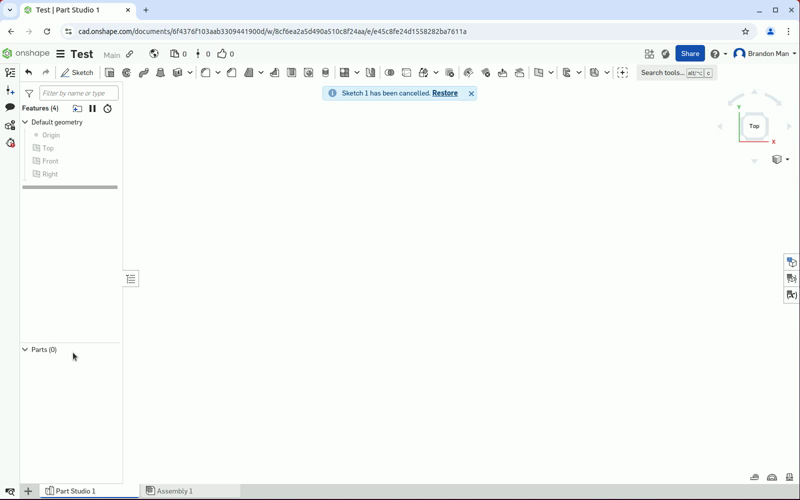
key_down(shift)
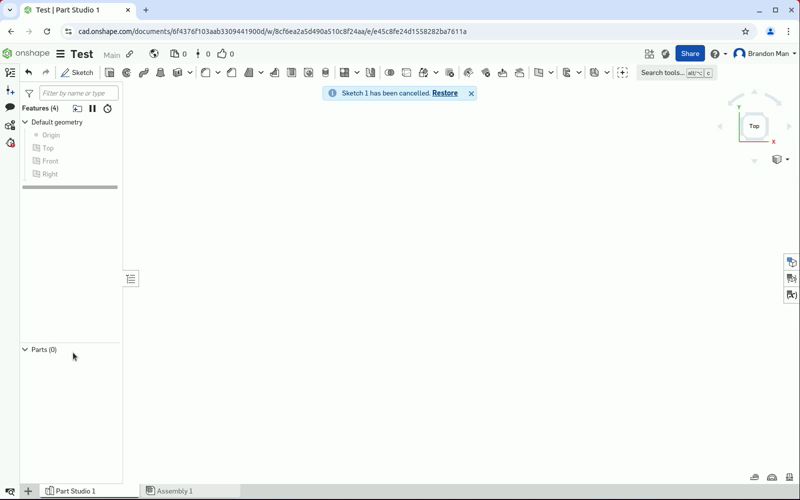
key(up)
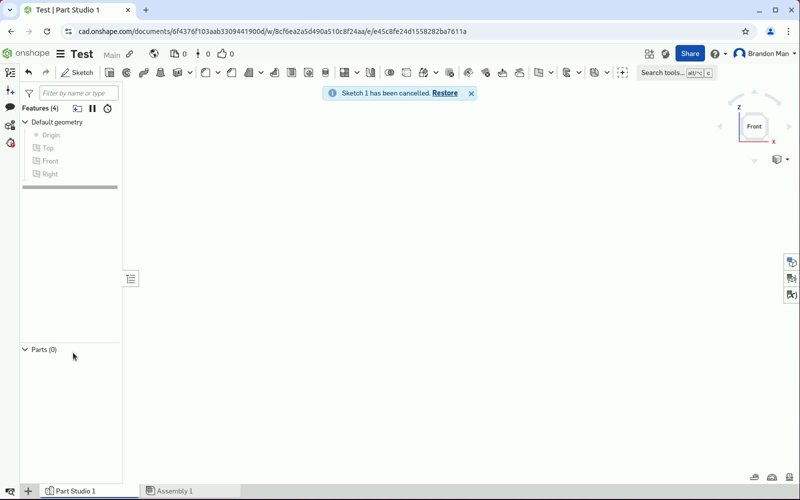
key_up(shift)
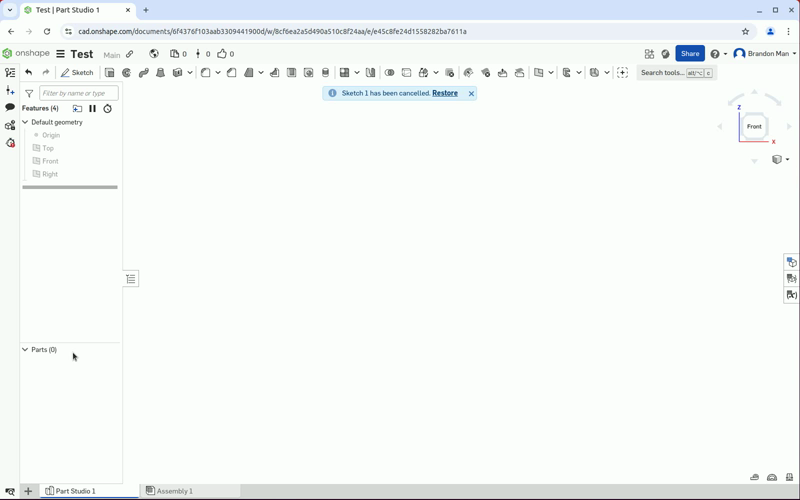
mouse_move(73, 352)
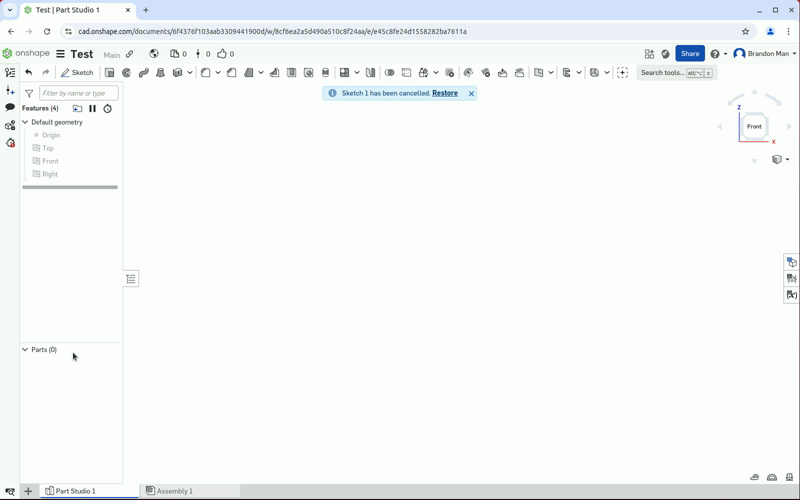
key(shift+y)
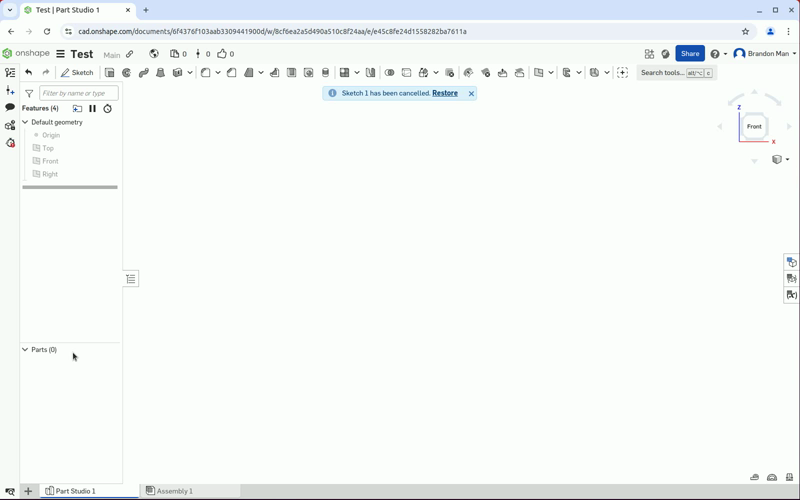
key(shift+s)
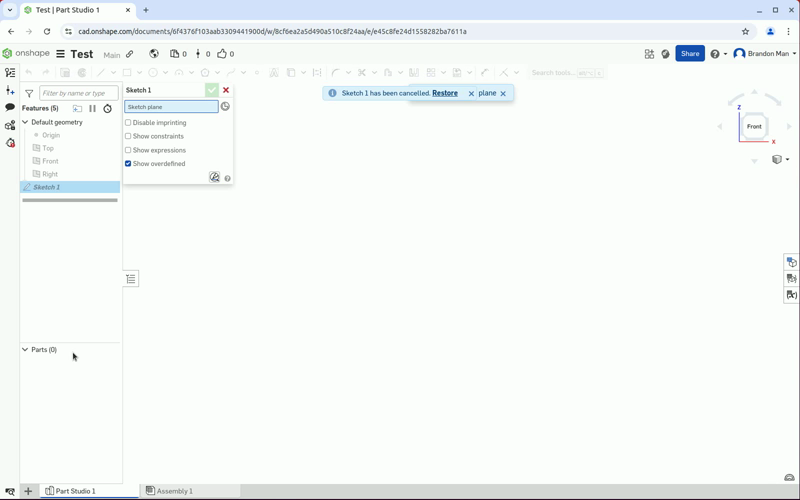
mouse_move(73, 163)
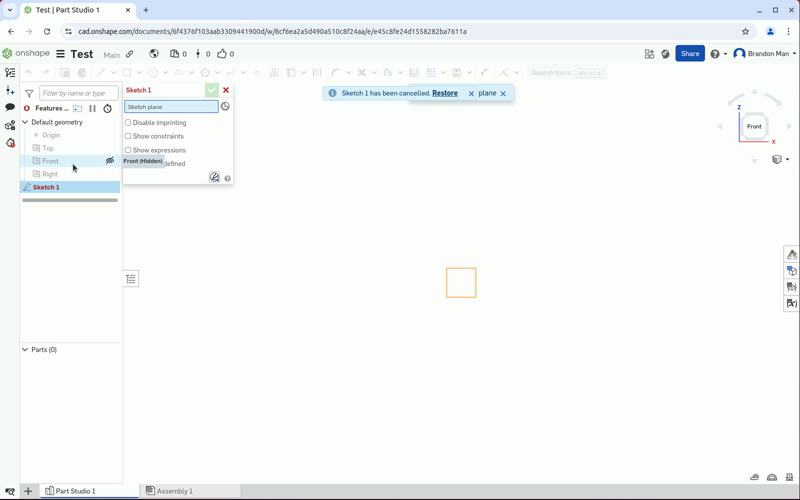
click(73, 163)
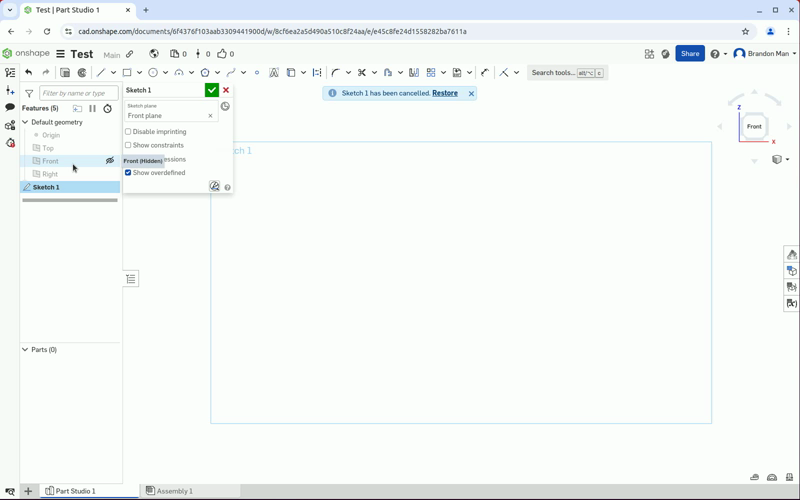
mouse_move(73, 352)
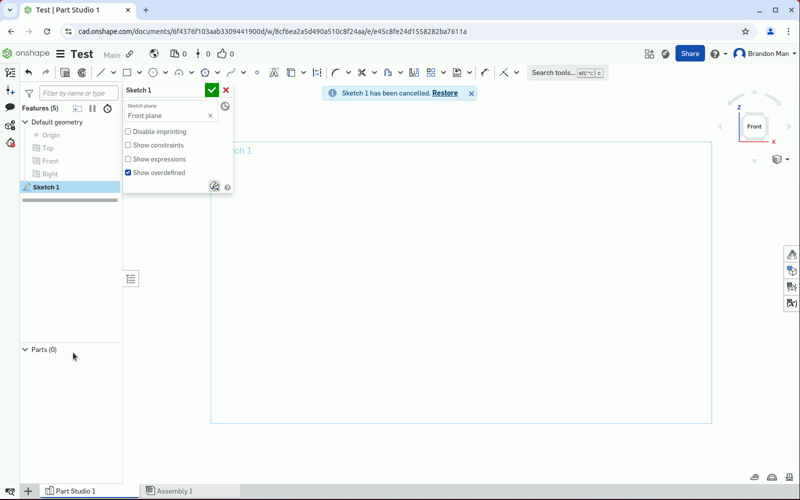
key(y)
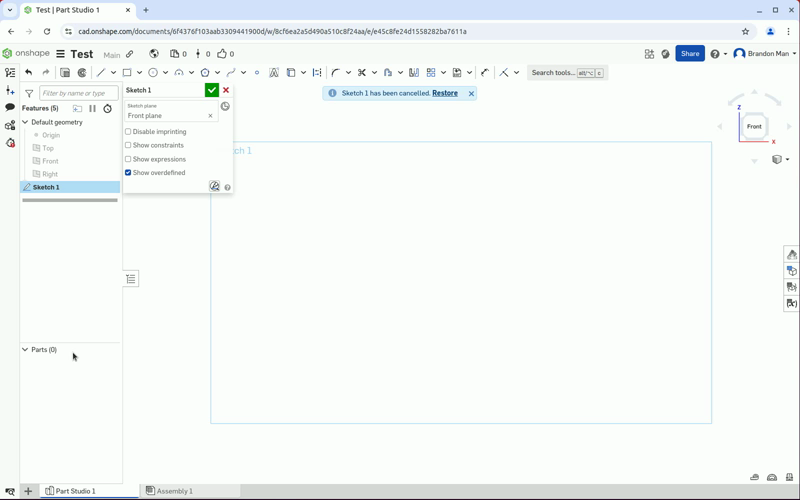
key(l)
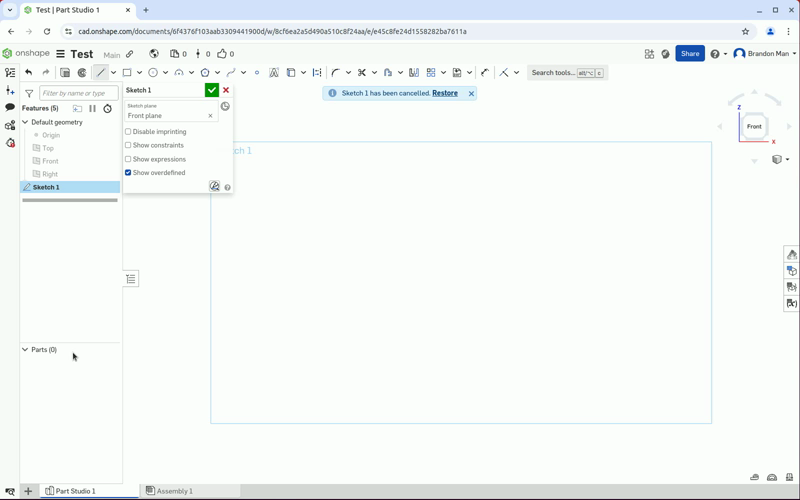
key_down(shift)
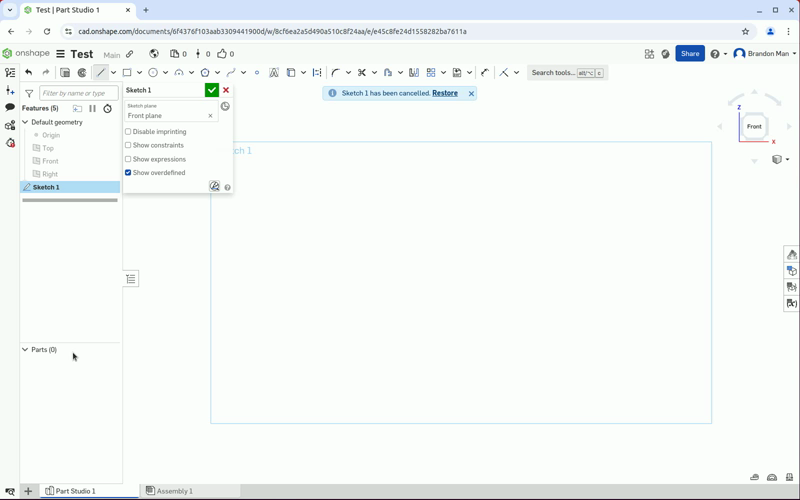
mouse_move(382, 395)
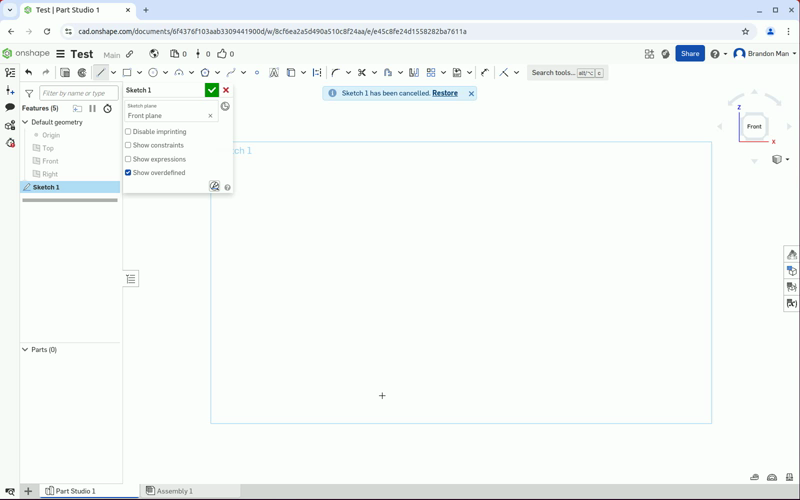
click(382, 395)
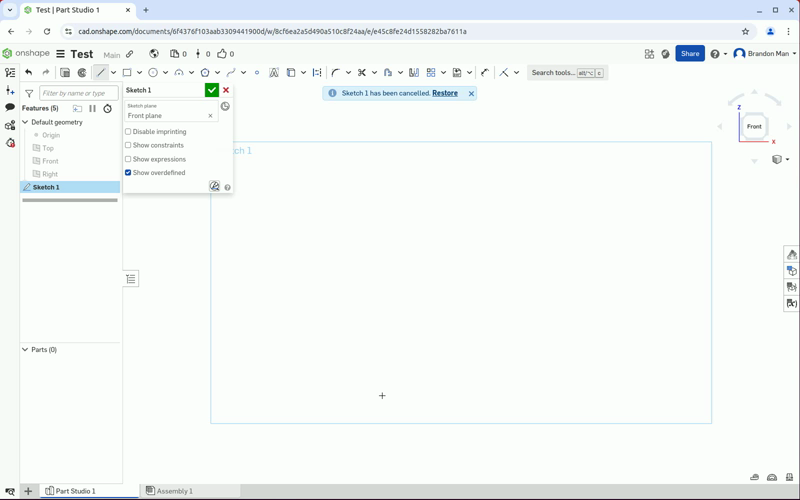
key_up(shift)
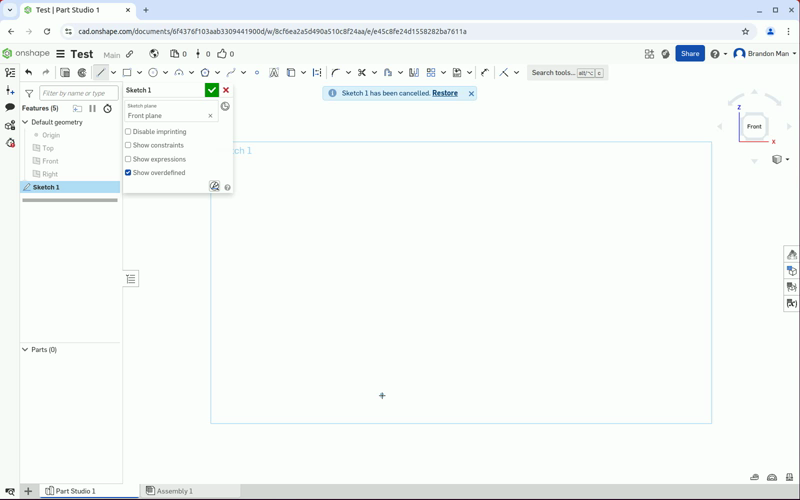
key_down(shift)
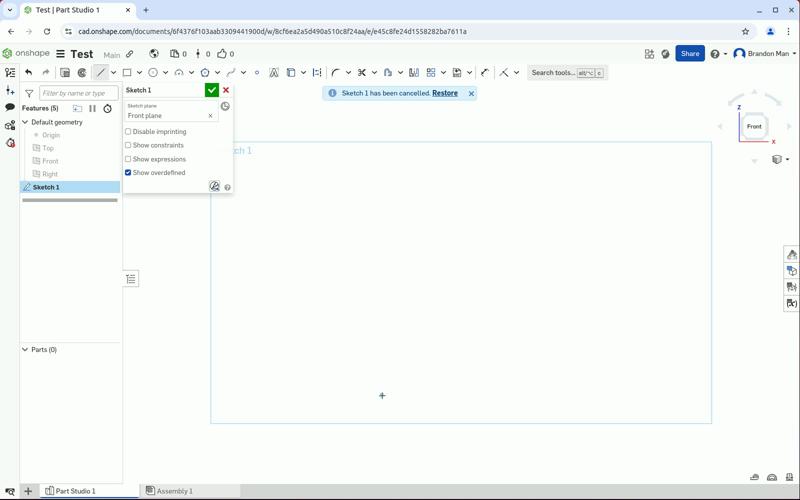
mouse_move(460, 337)
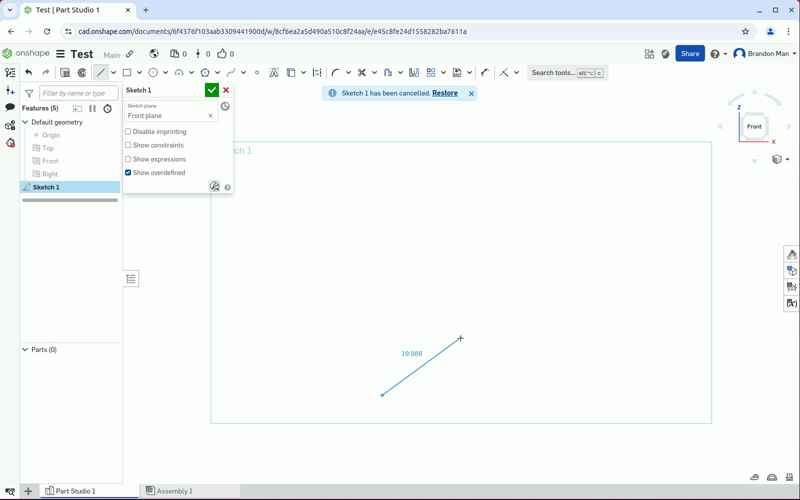
click(460, 337)
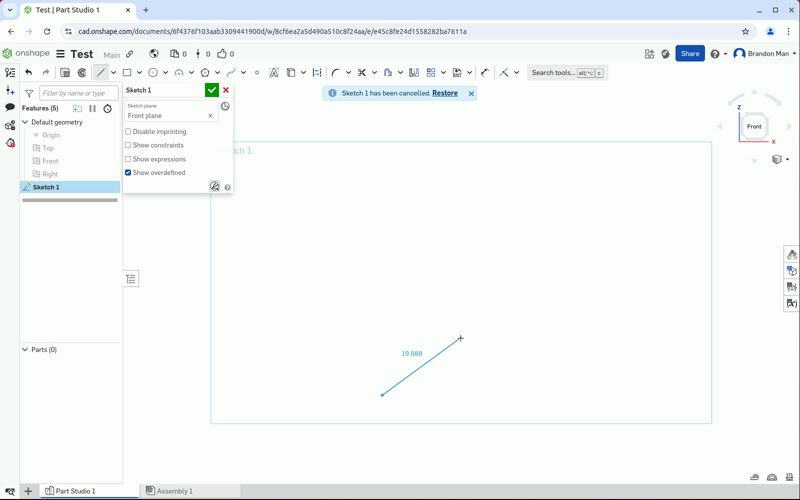
key_up(shift)
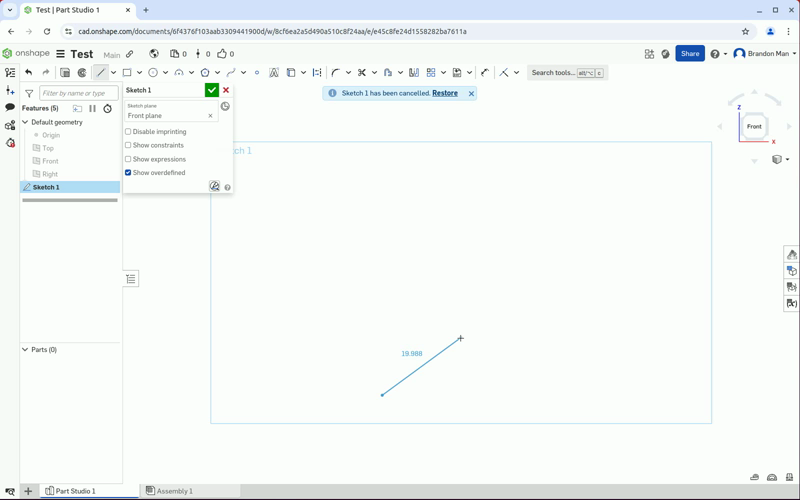
key_down(shift)
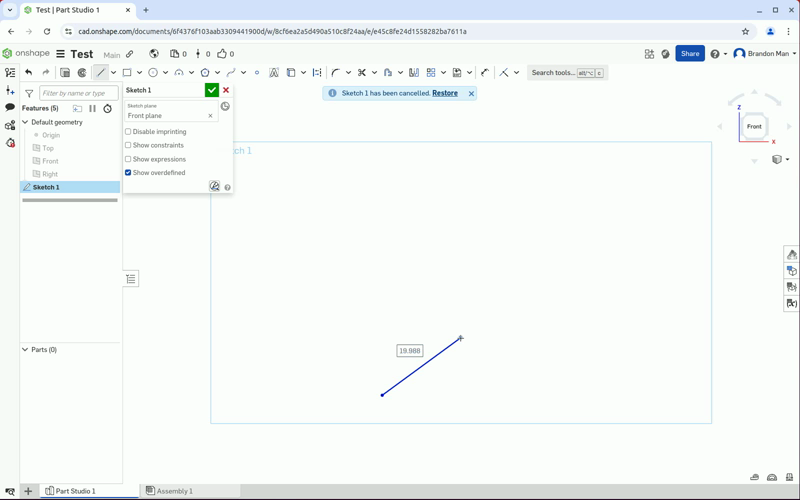
mouse_move(528, 395)
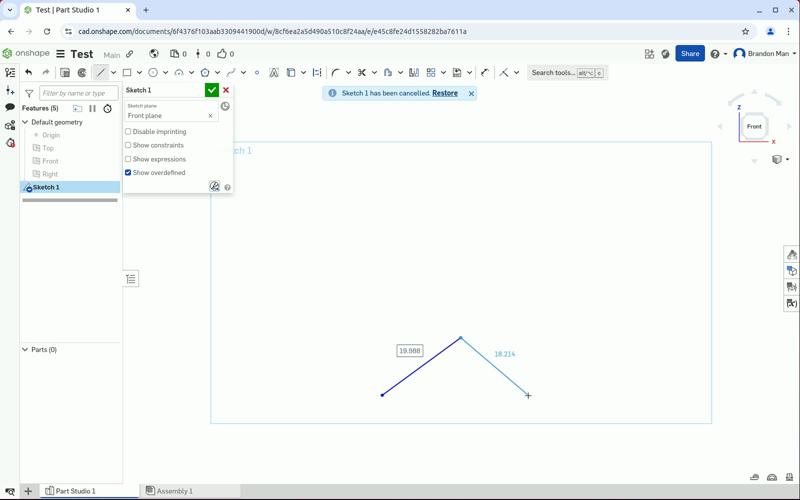
click(528, 395)
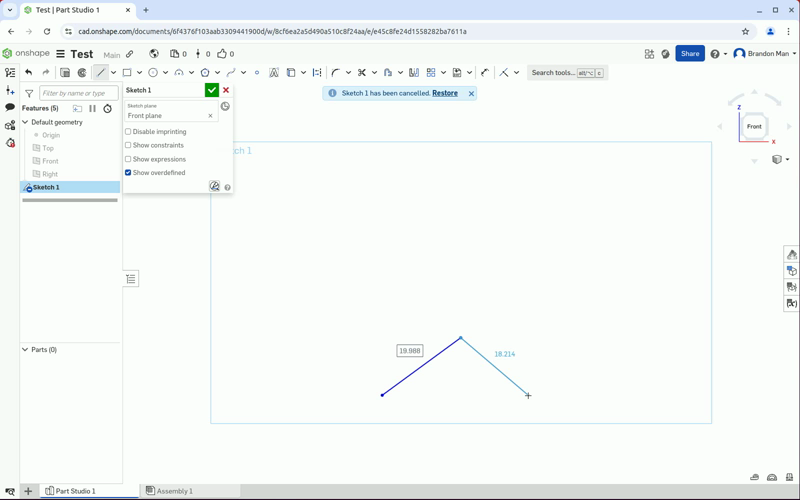
key_up(shift)
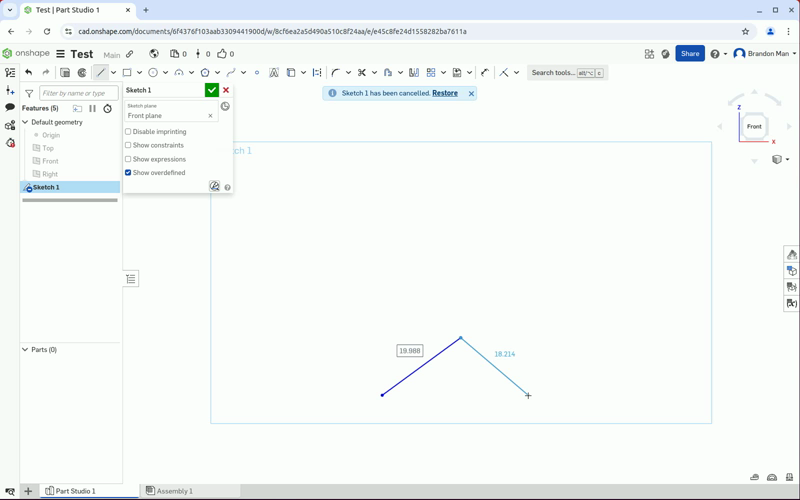
key_down(shift)
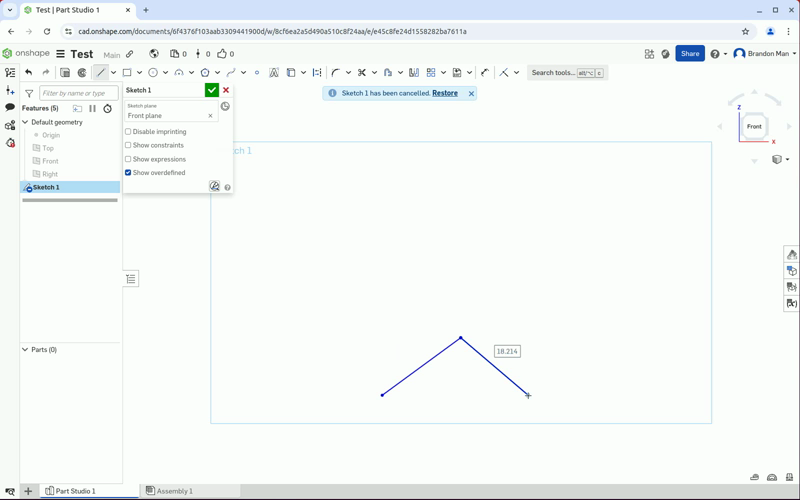
mouse_move(501, 326)
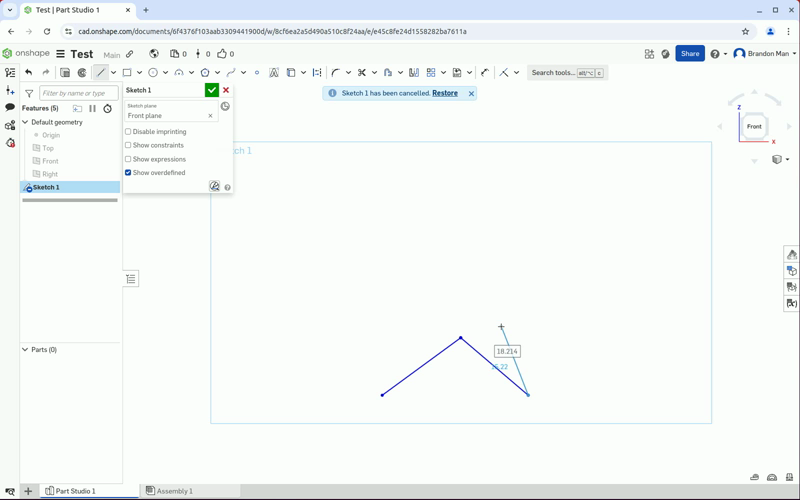
click(501, 326)
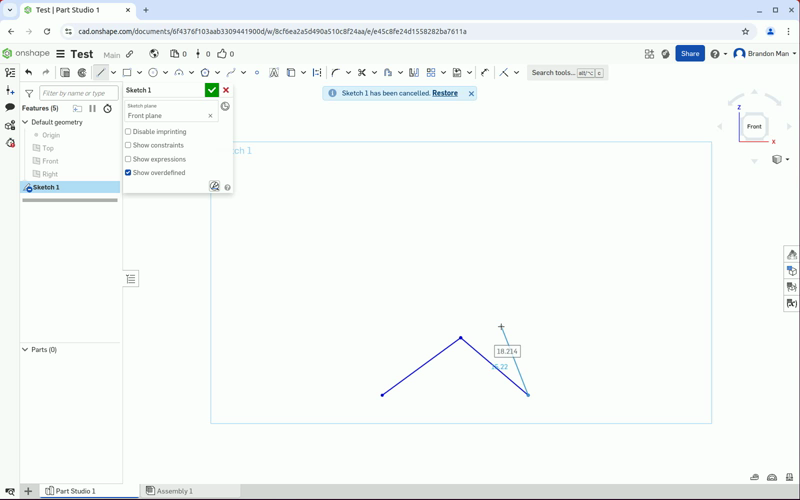
key_up(shift)
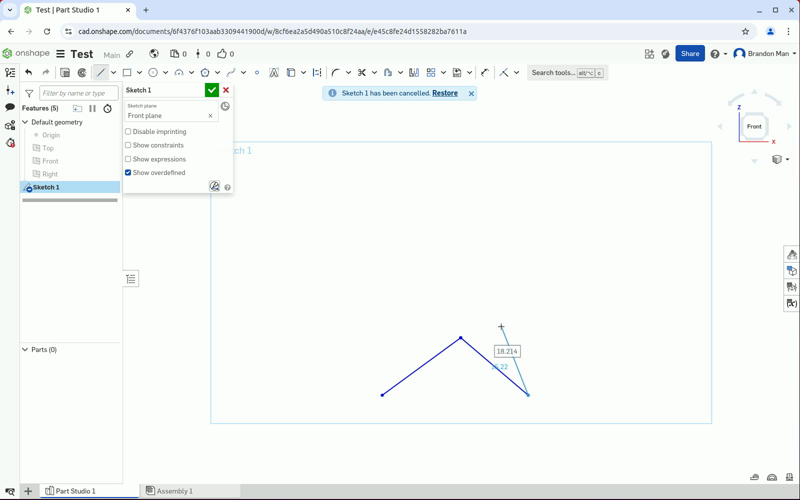
key_down(shift)
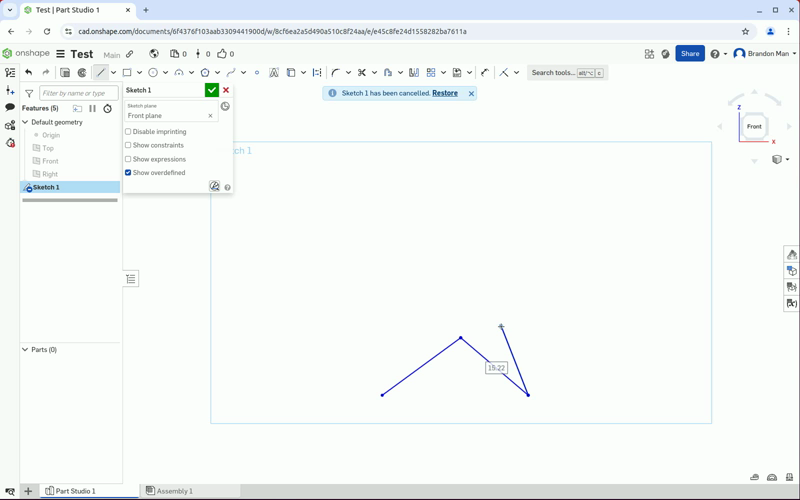
mouse_move(531, 326)
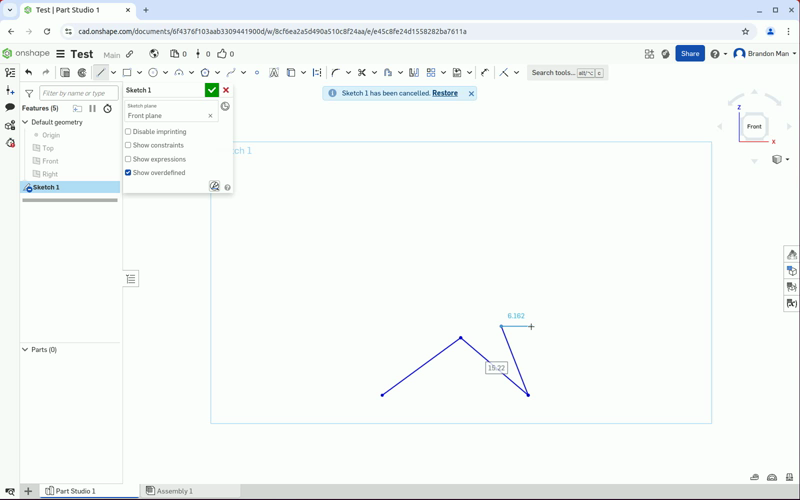
mouse_move(485, 284)
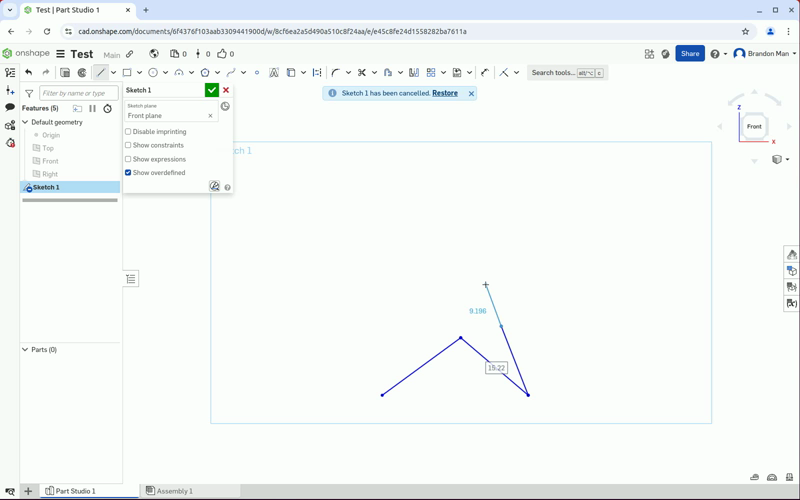
click(485, 284)
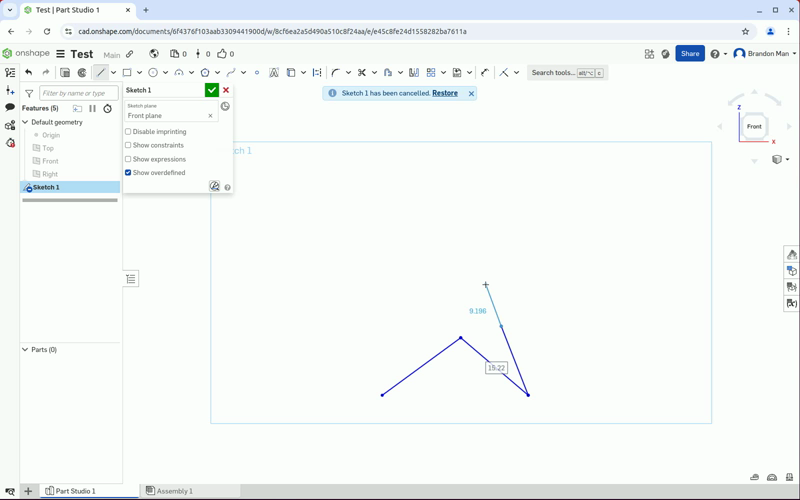
key_up(shift)
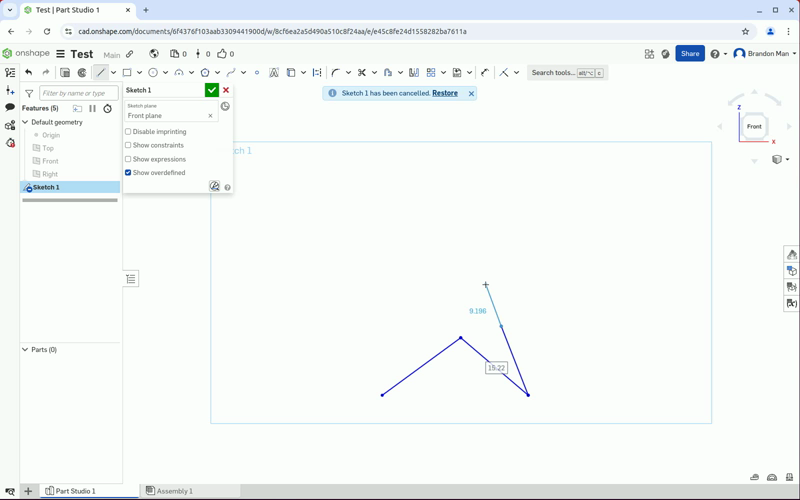
key_down(shift)
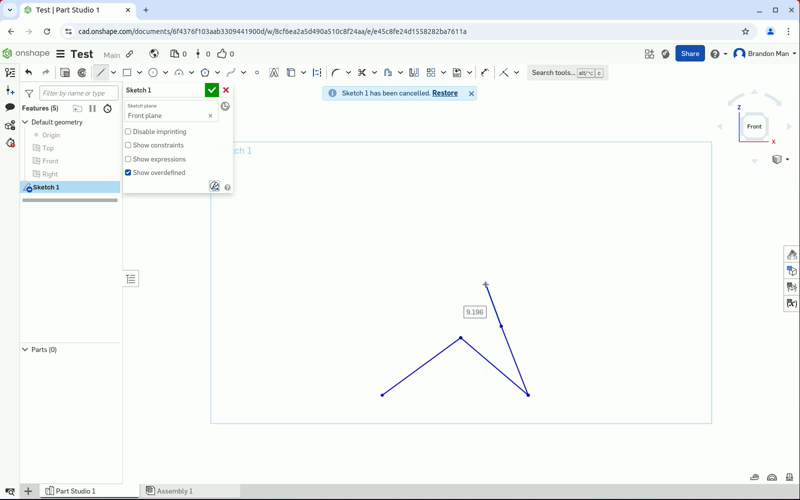
mouse_move(460, 213)
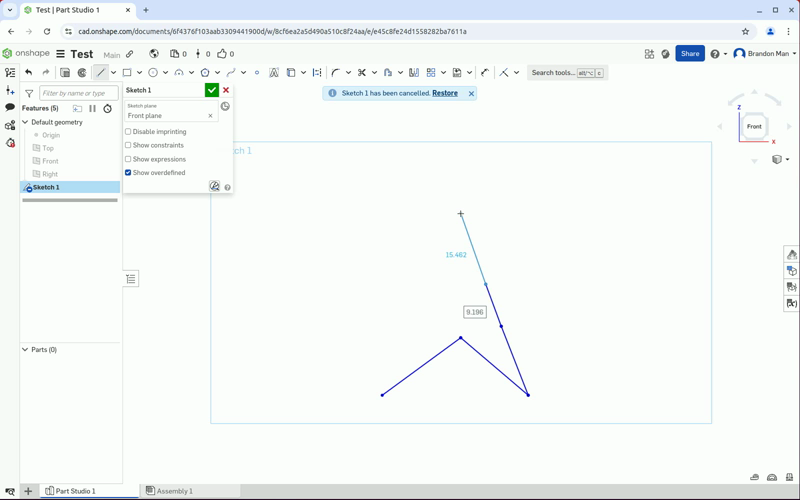
click(460, 213)
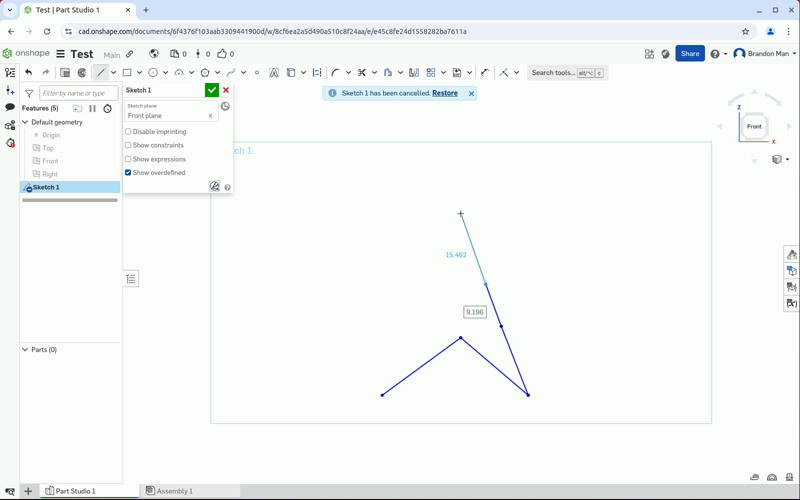
key_up(shift)
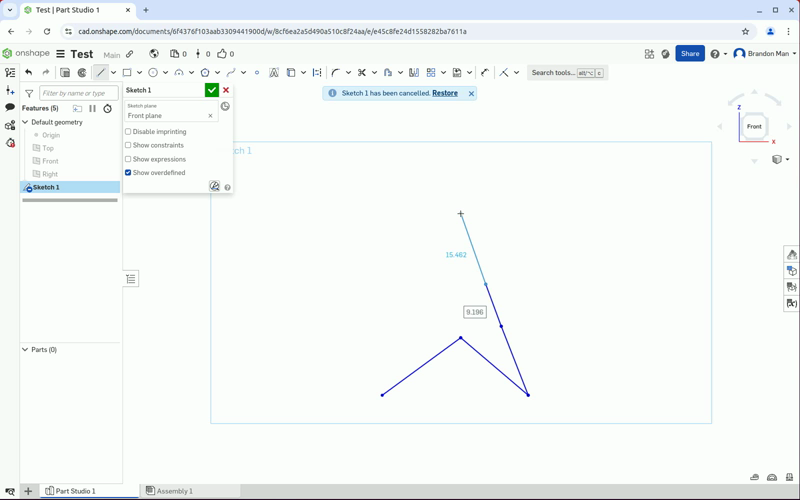
key_down(shift)
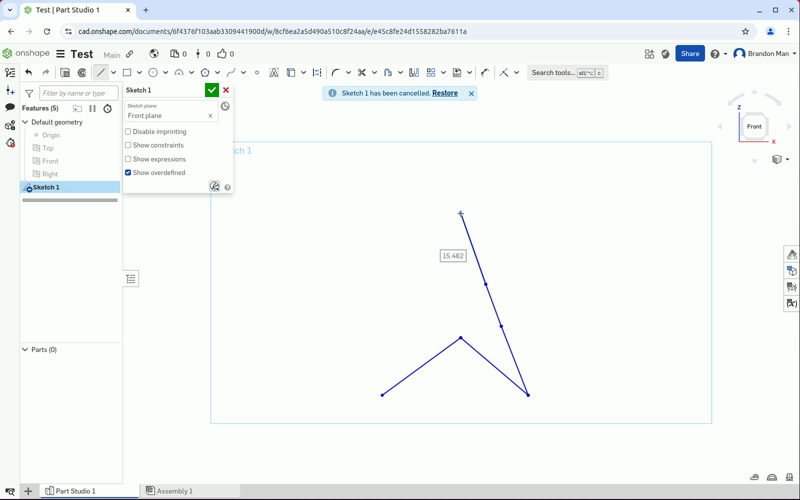
mouse_move(430, 284)
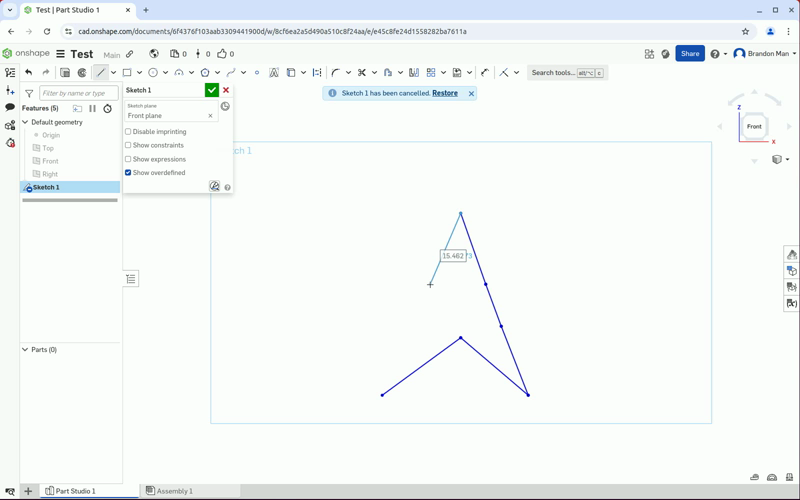
click(430, 284)
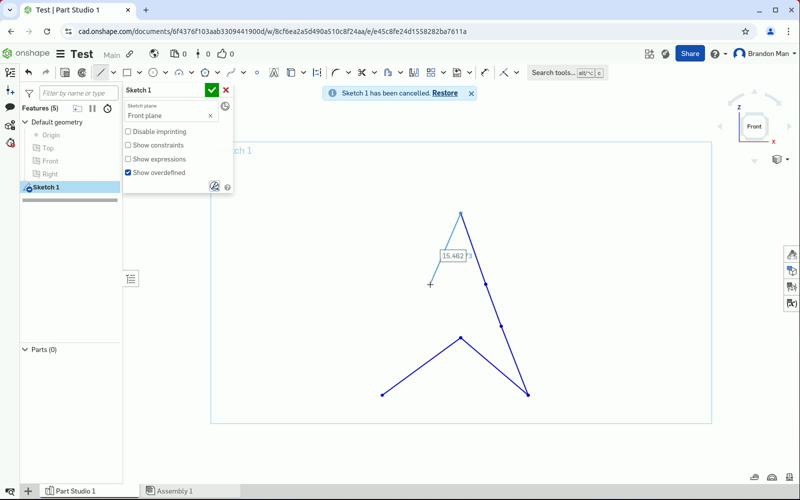
key_up(shift)
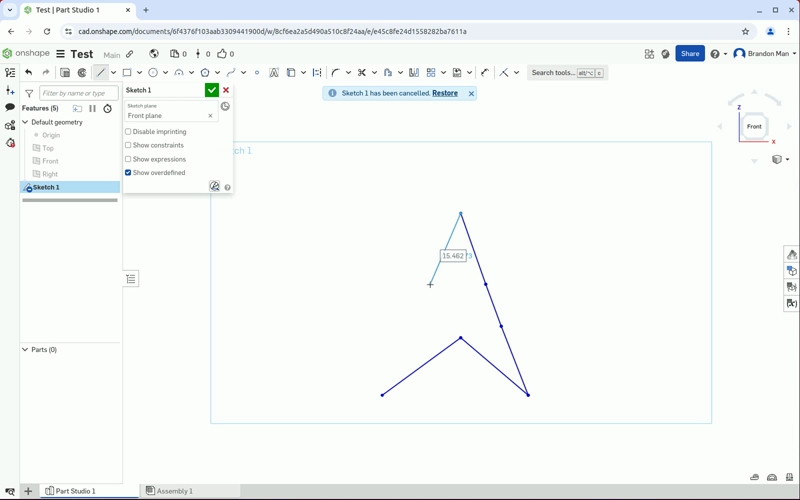
key_down(shift)
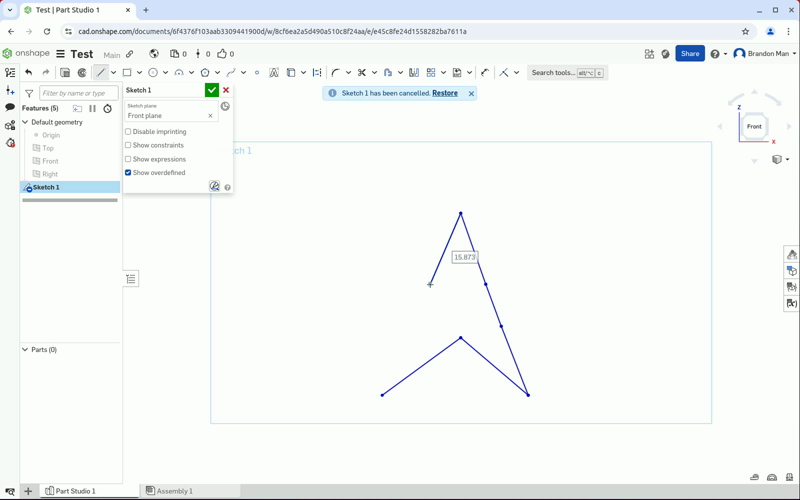
mouse_move(460, 284)
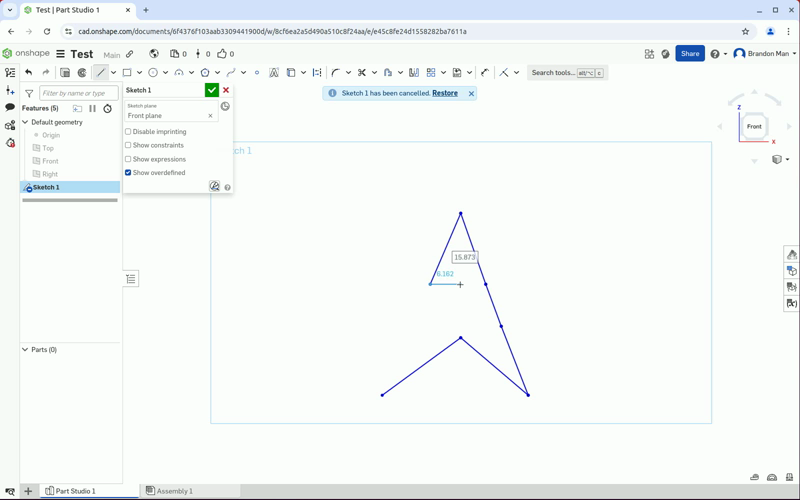
mouse_move(410, 326)
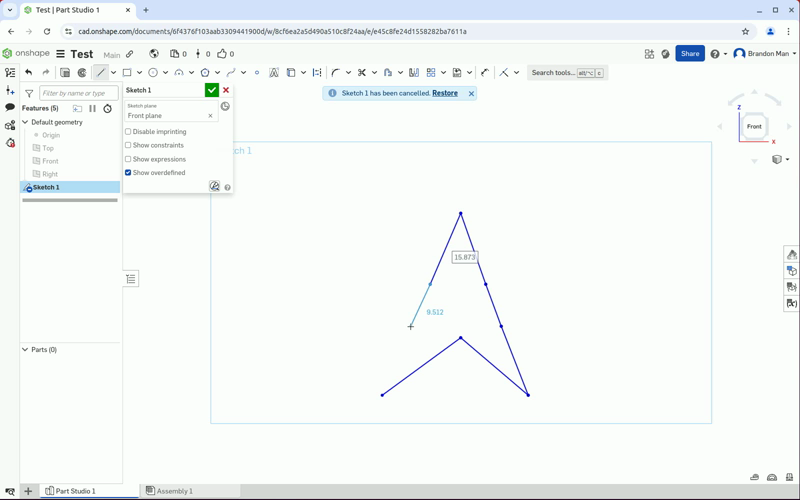
click(410, 326)
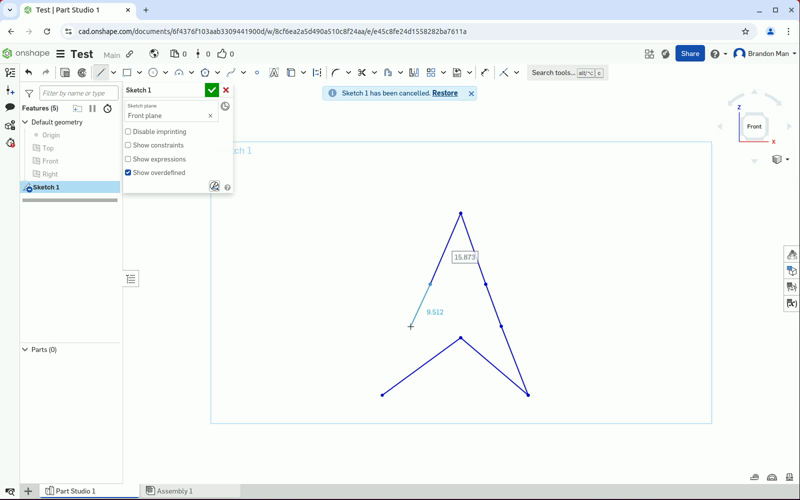
key_up(shift)
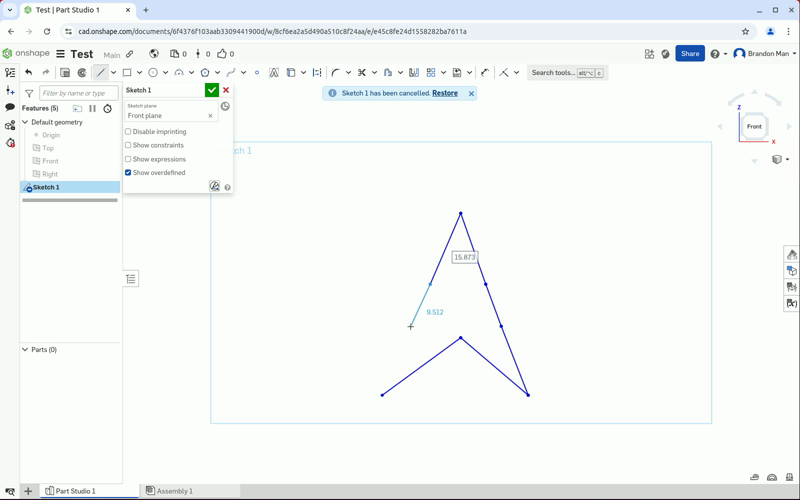
key_down(shift)
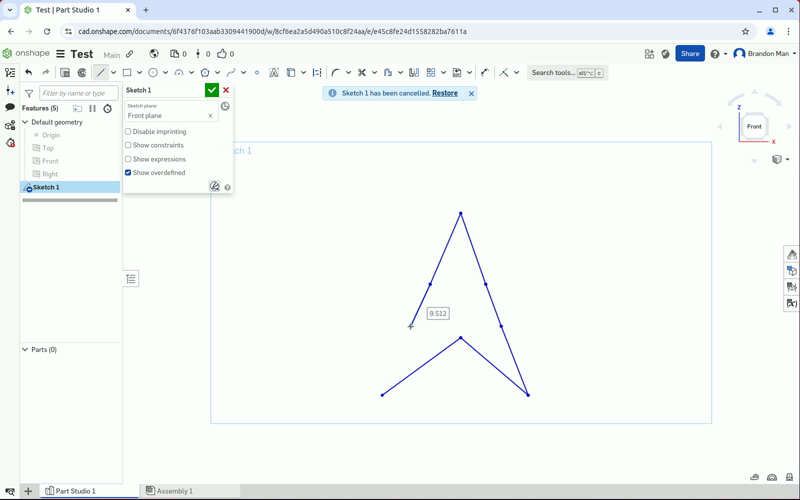
mouse_move(382, 395)
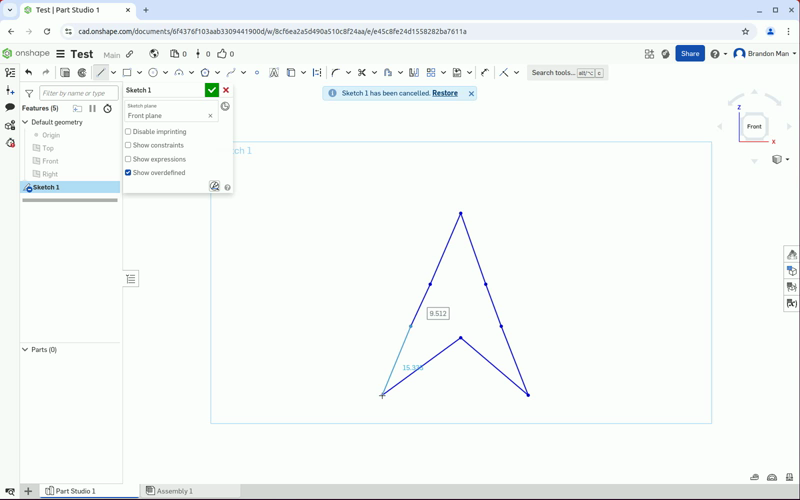
key_up(shift)
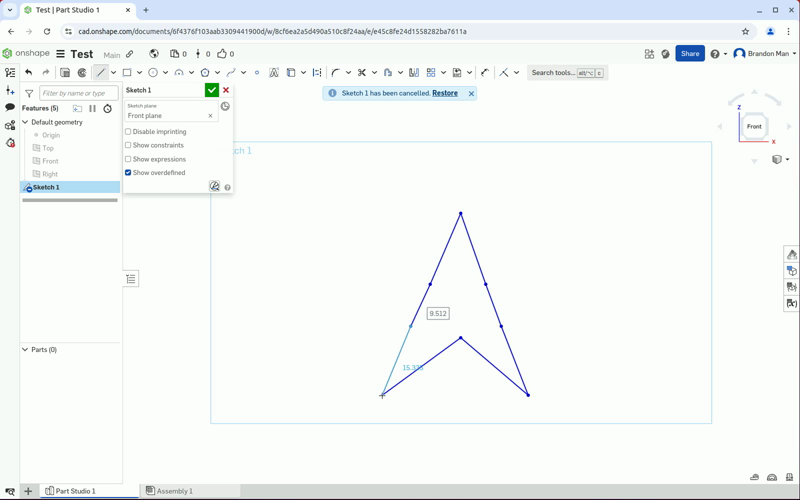
click(382, 395)
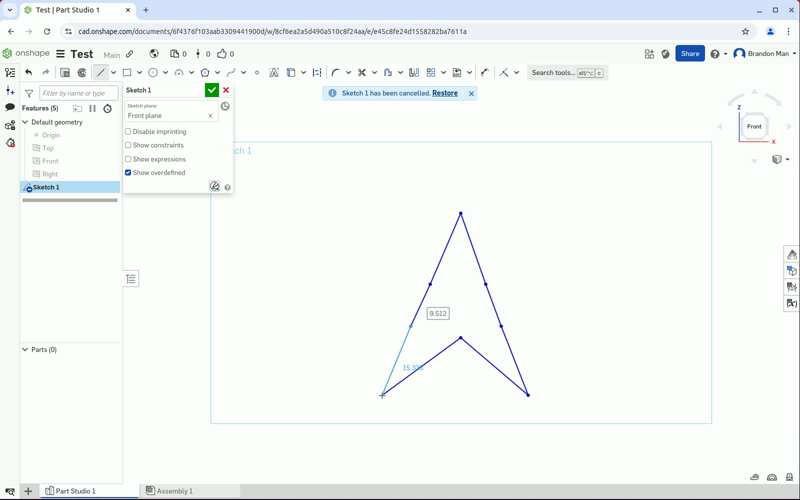
key(esc)
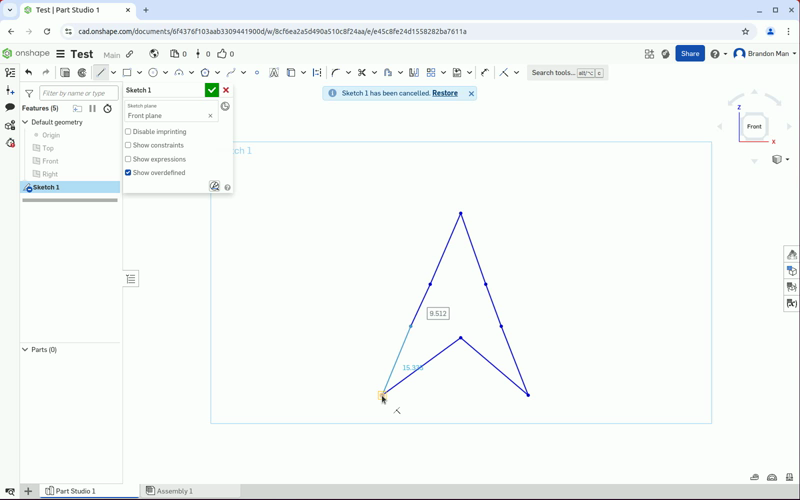
mouse_move(467, 269)
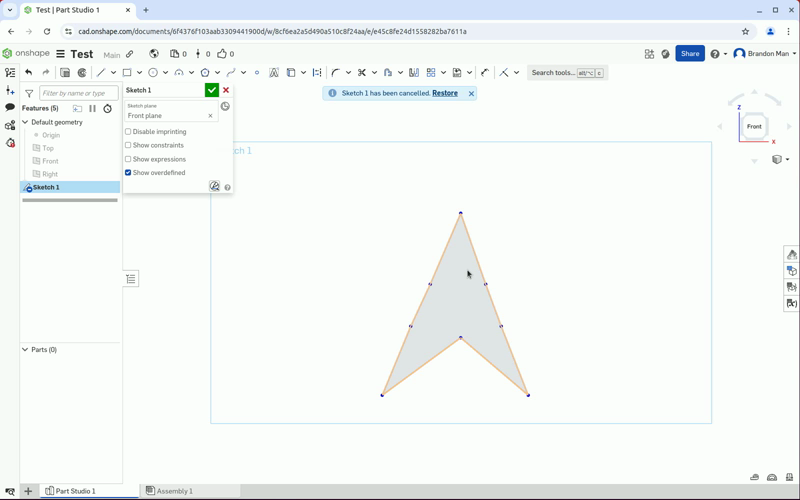
click(467, 269)
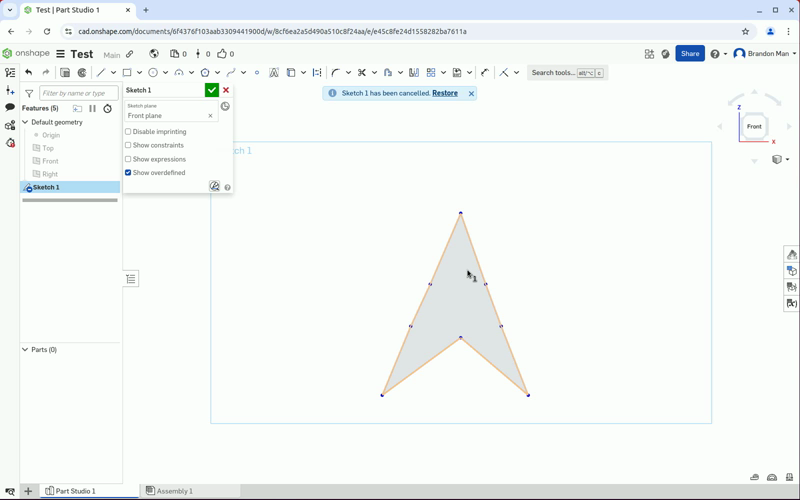
mouse_move(73, 352)
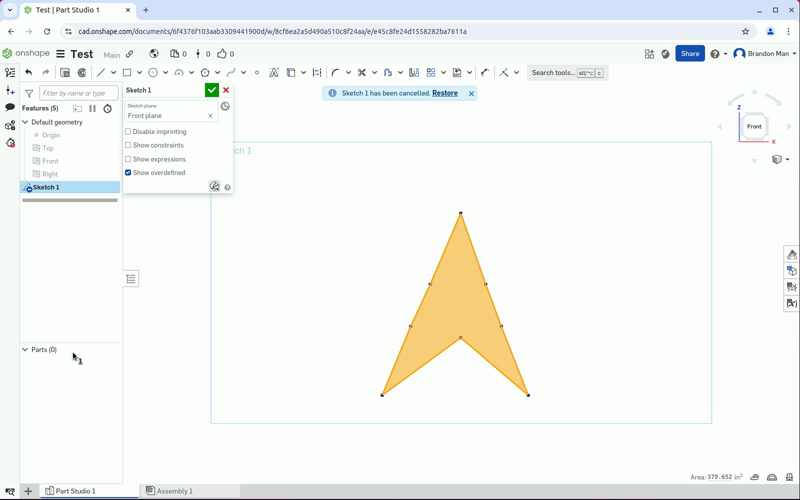
key(shift+y)
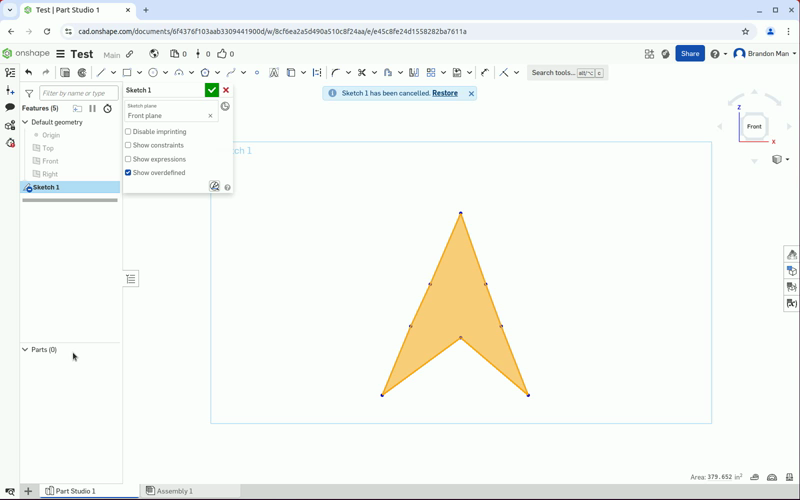
key(shift+e)
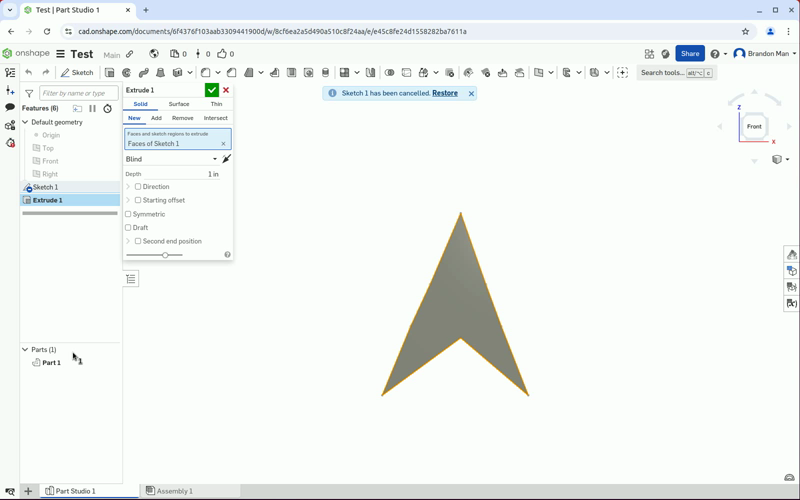
mouse_move(143, 106)
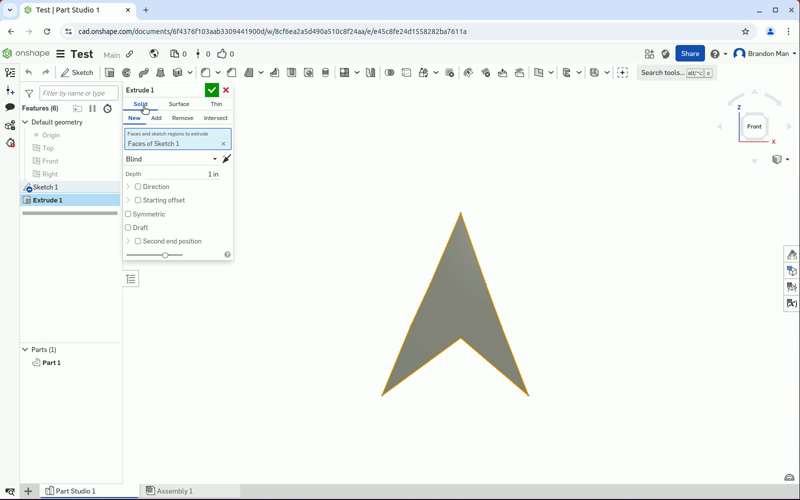
click(143, 106)
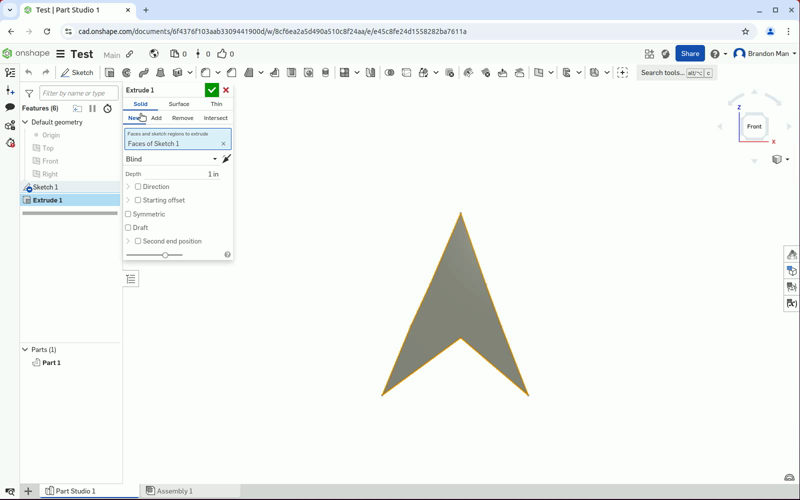
mouse_move(137, 120)
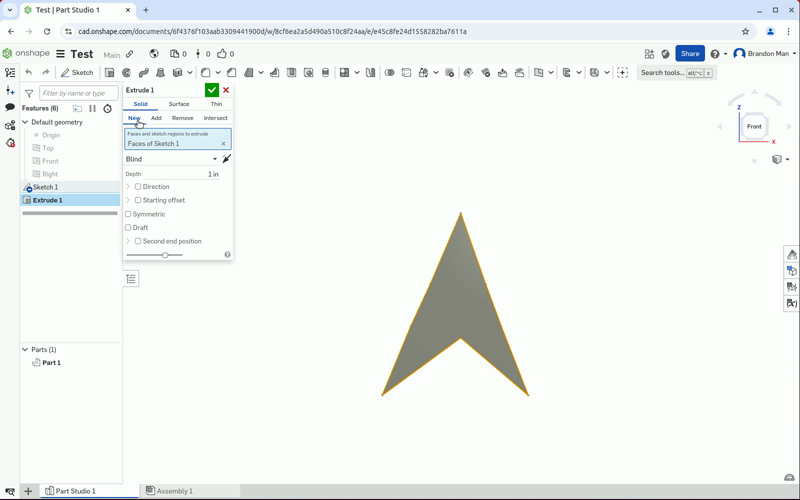
click(137, 120)
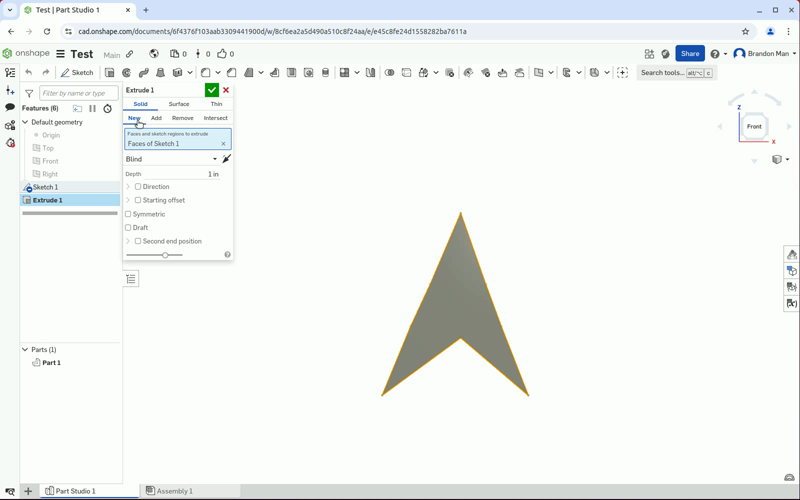
key(tab, 4)
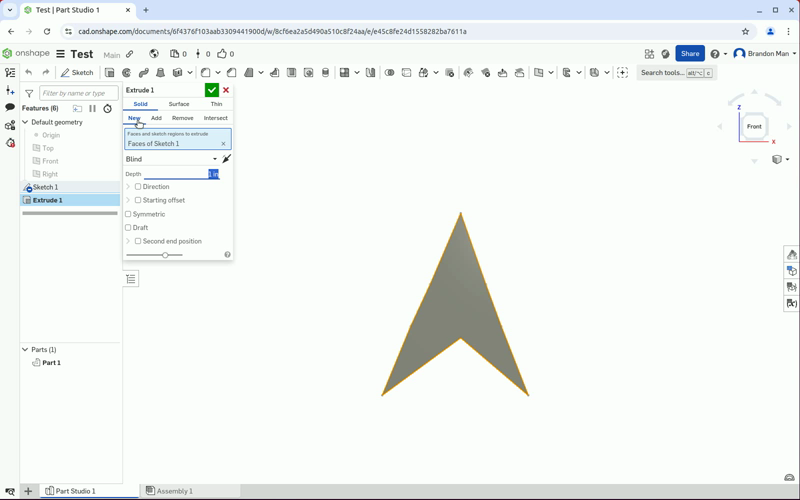
text(10.351)
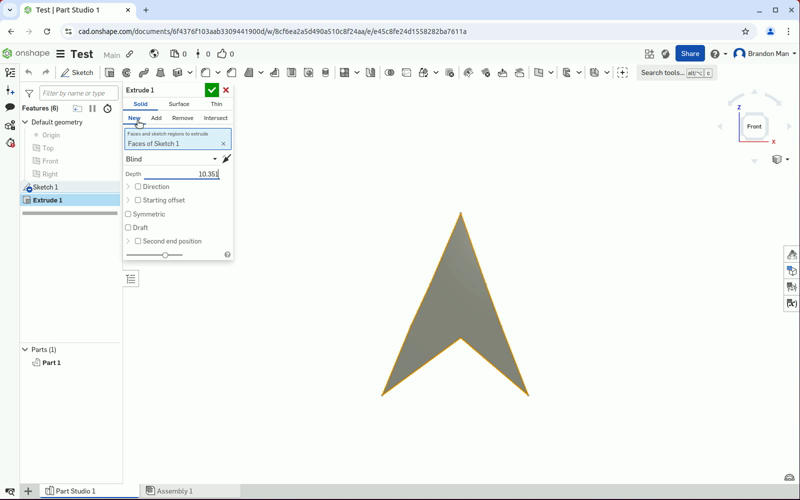
key(enter)
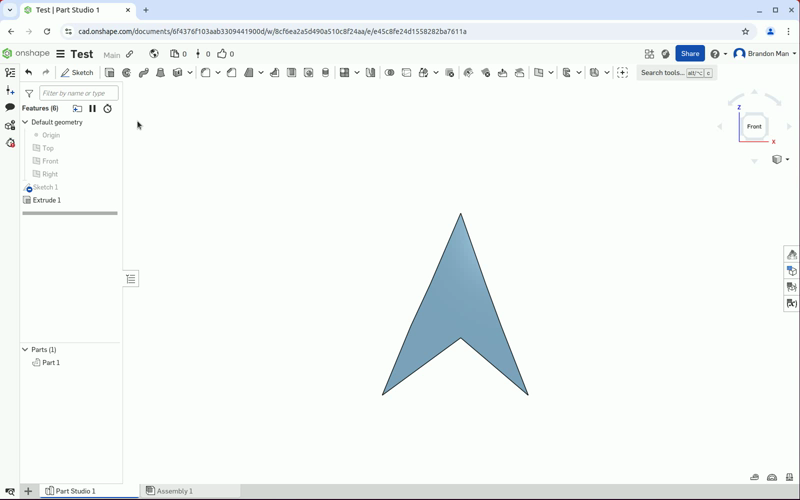
key(shift+h)
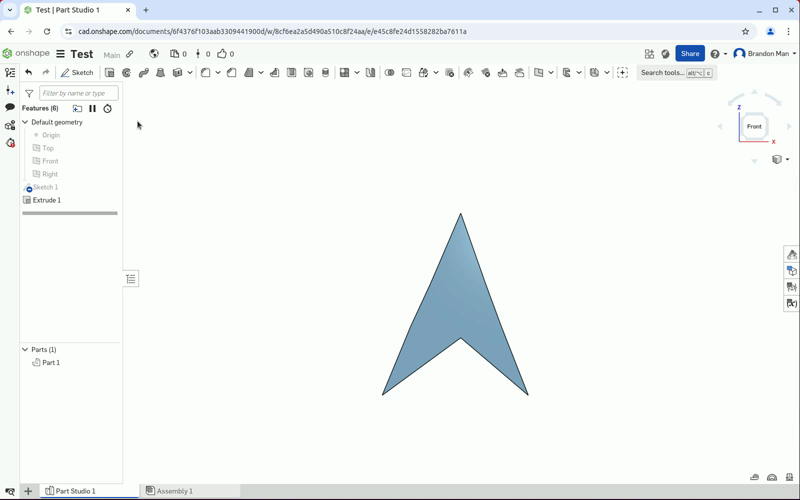
key(shift+h)
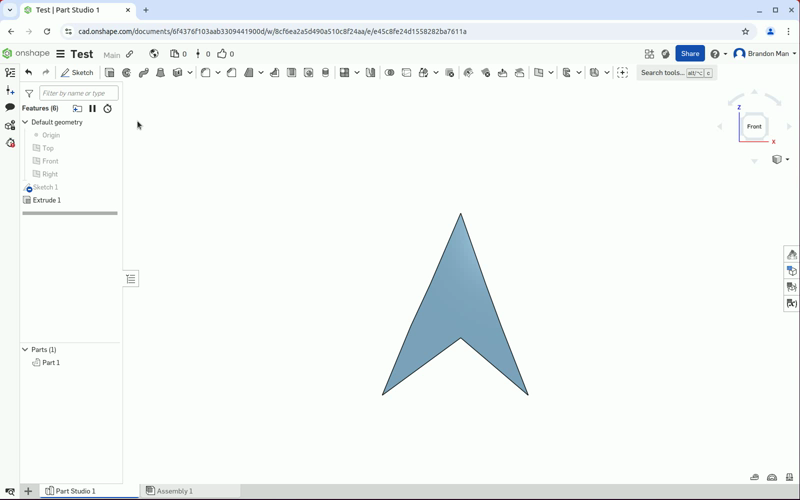
mouse_move(73, 189)
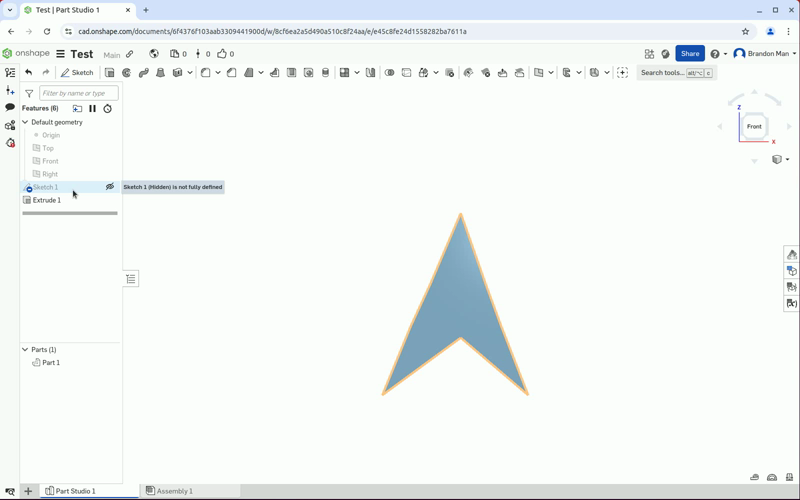
click(73, 189)
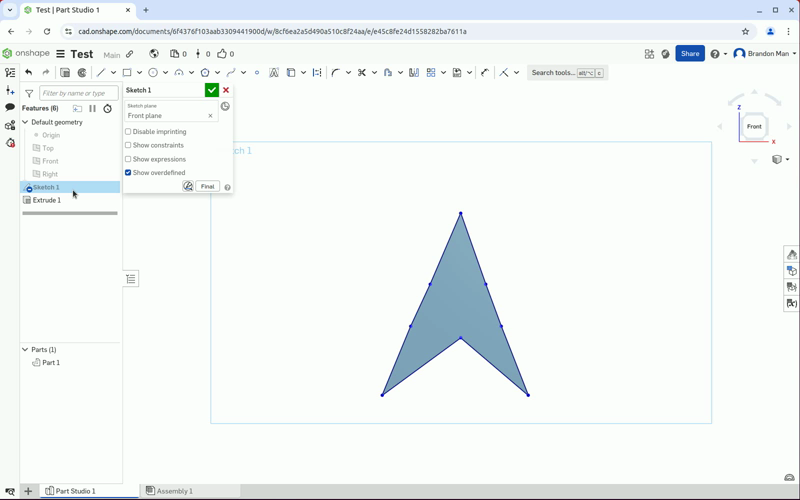
mouse_move(229, 92)
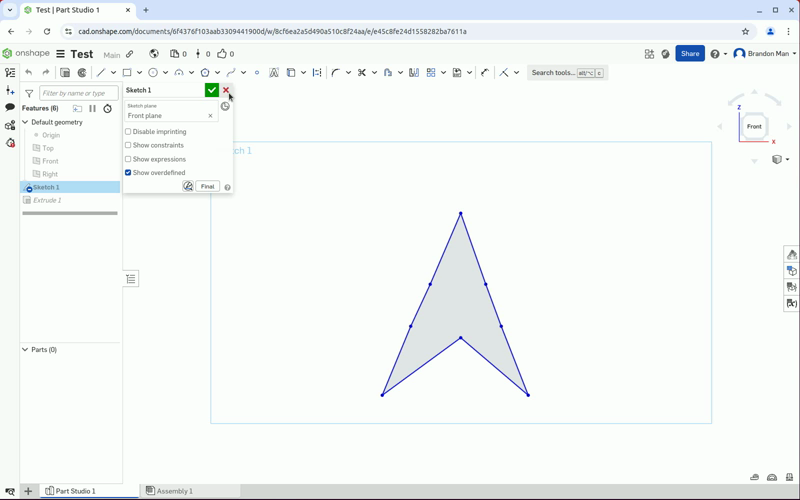
click(229, 92)
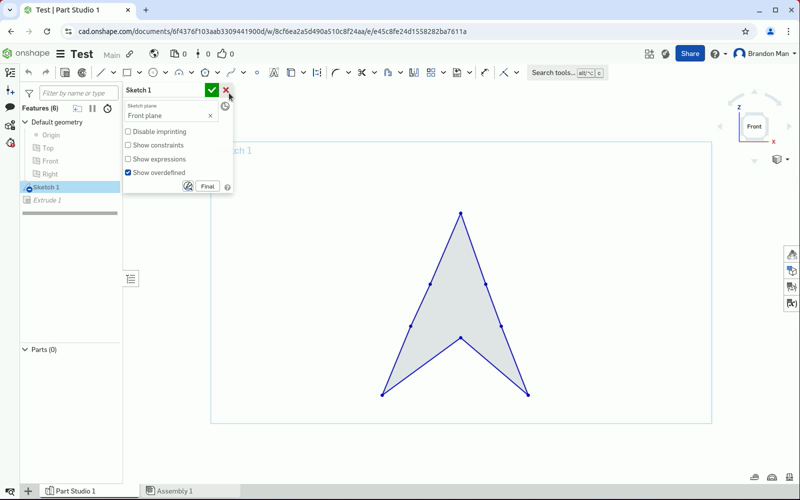
key(shift+s)
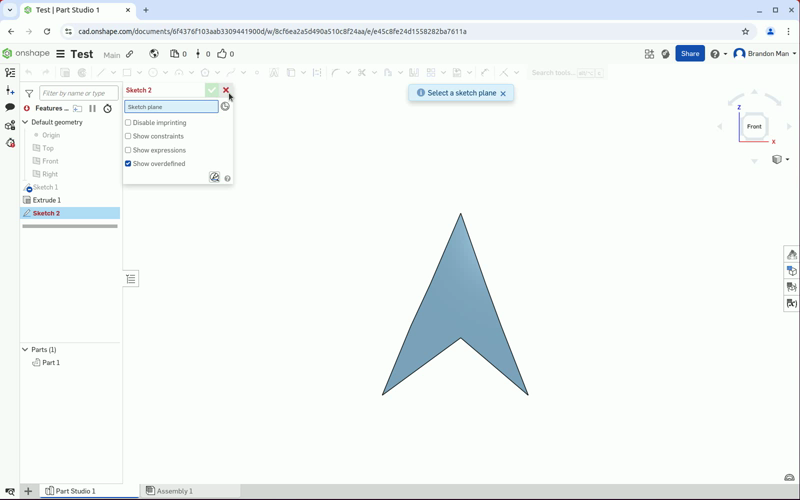
mouse_move(73, 163)
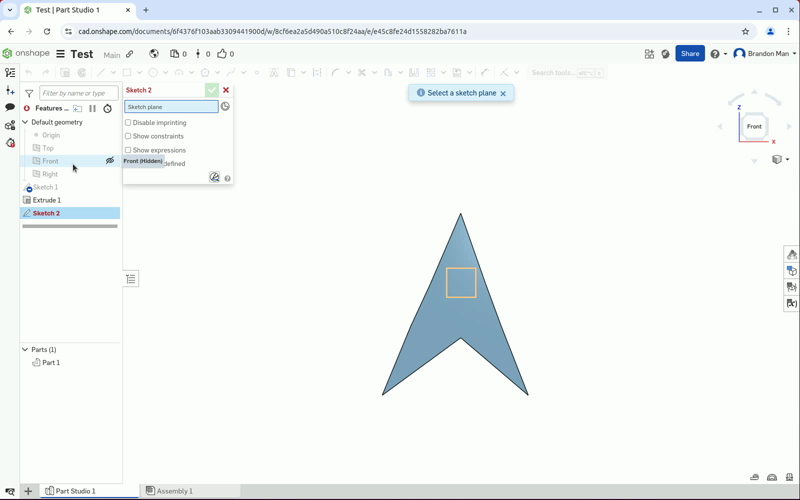
click(73, 163)
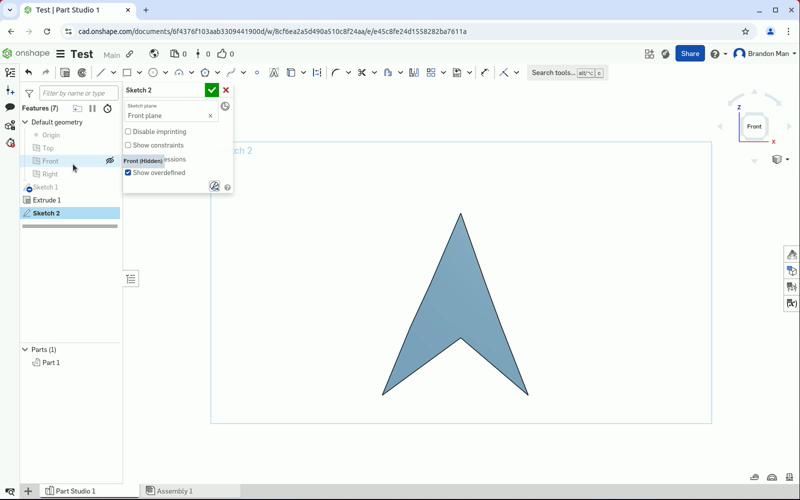
mouse_move(73, 352)
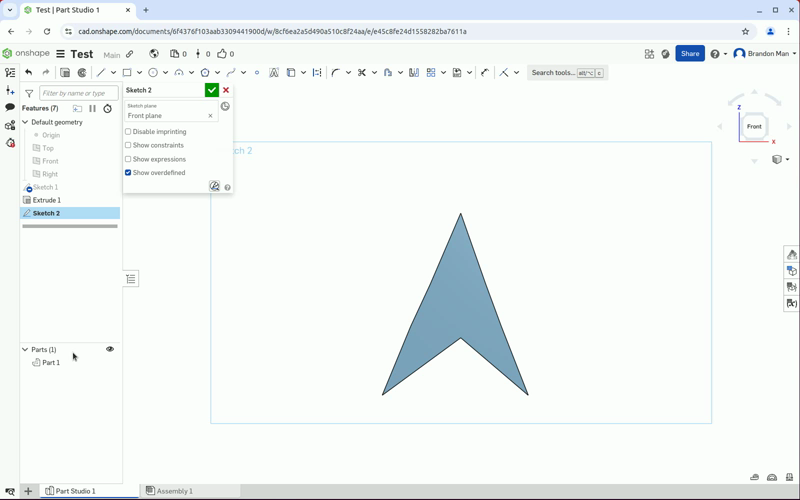
key(y)
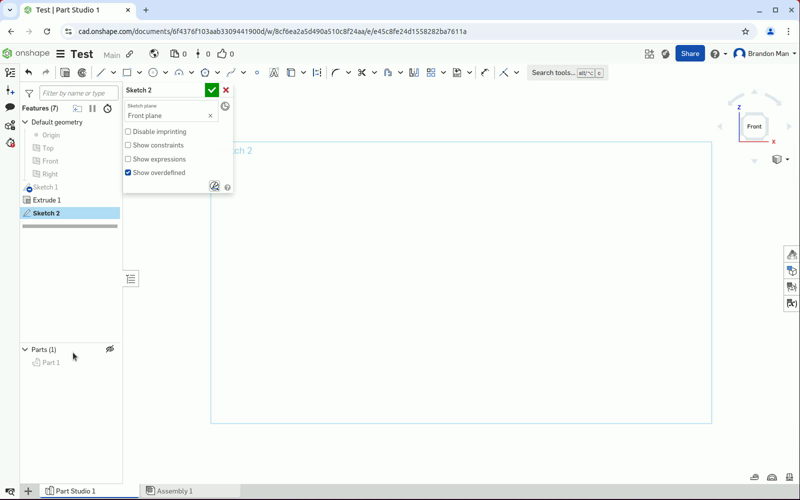
key(l)
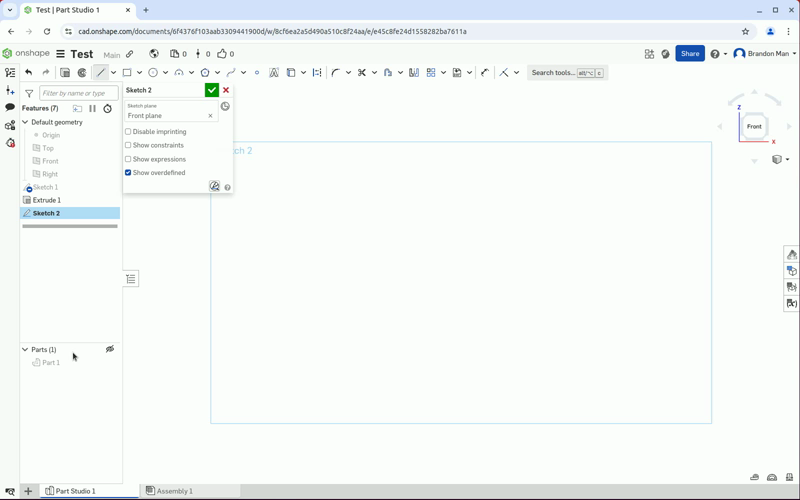
key_down(shift)
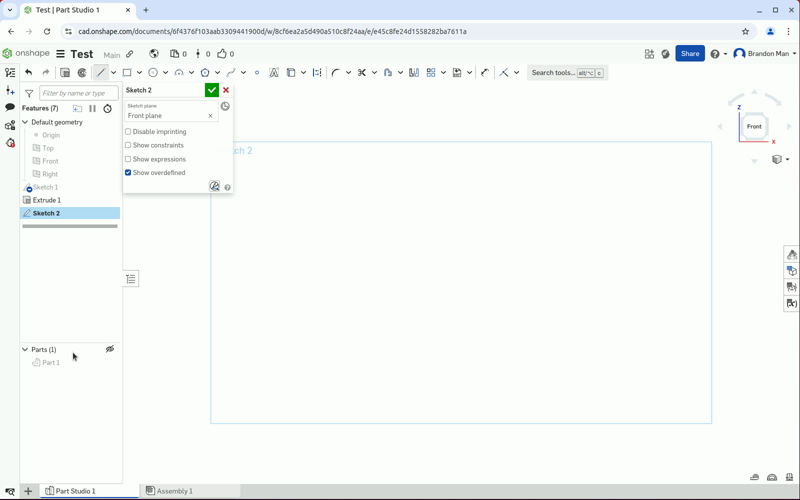
mouse_move(486, 282)
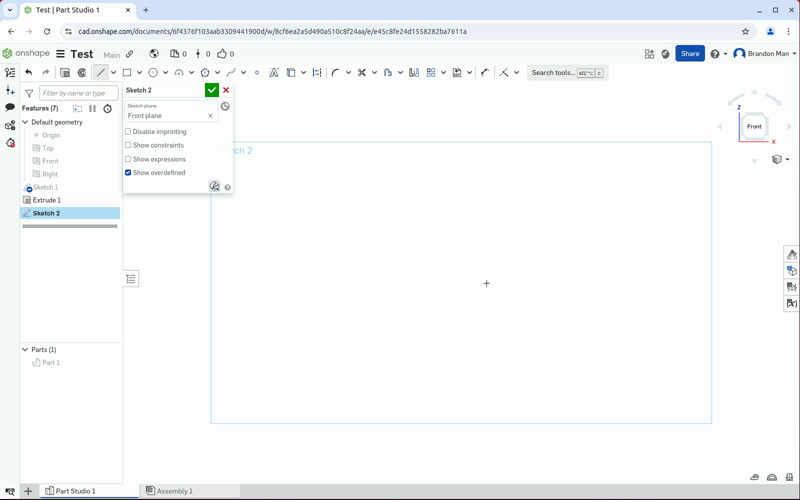
click(486, 282)
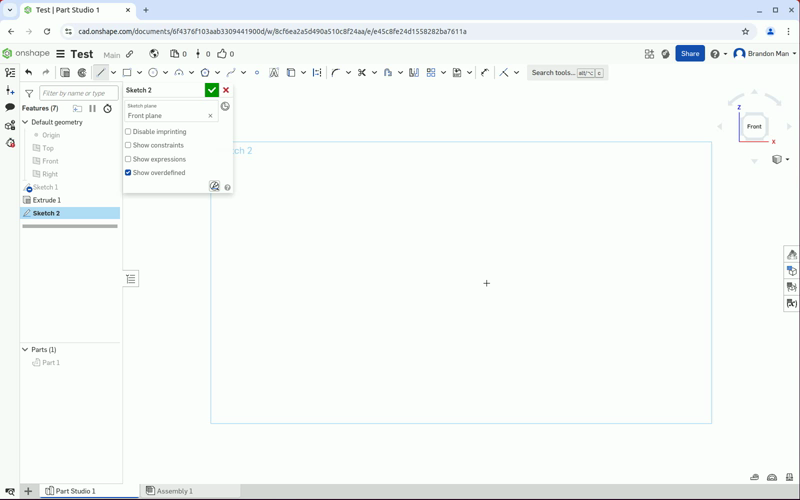
key_up(shift)
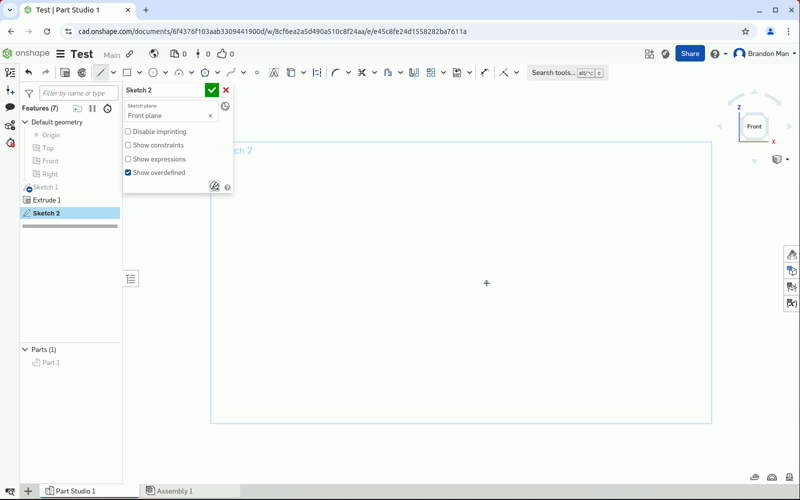
key_down(shift)
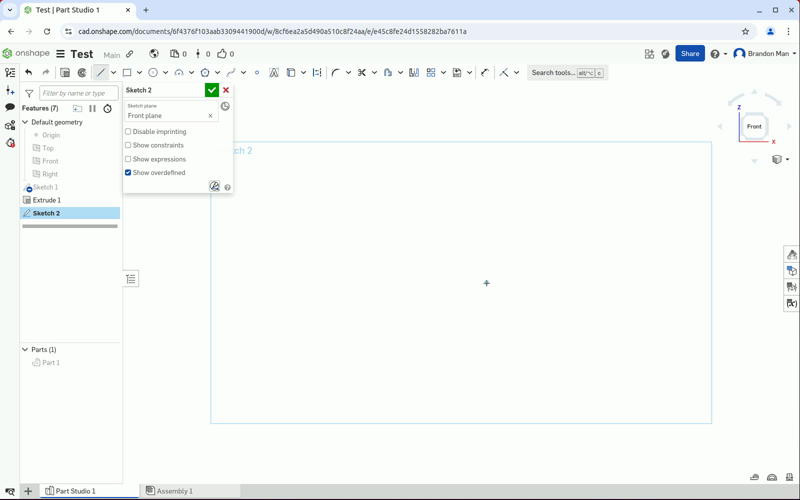
mouse_move(516, 282)
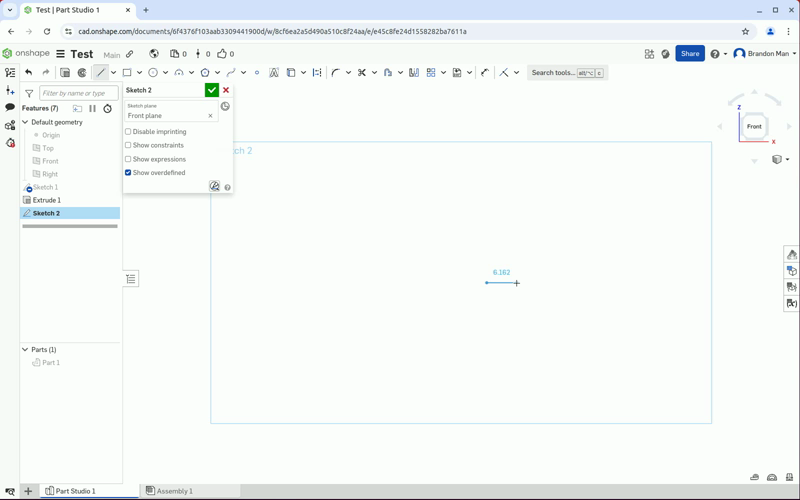
mouse_move(502, 326)
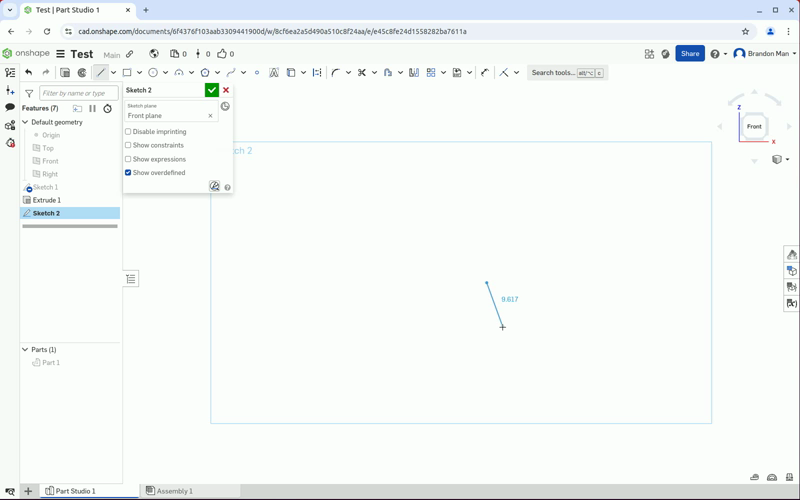
click(502, 326)
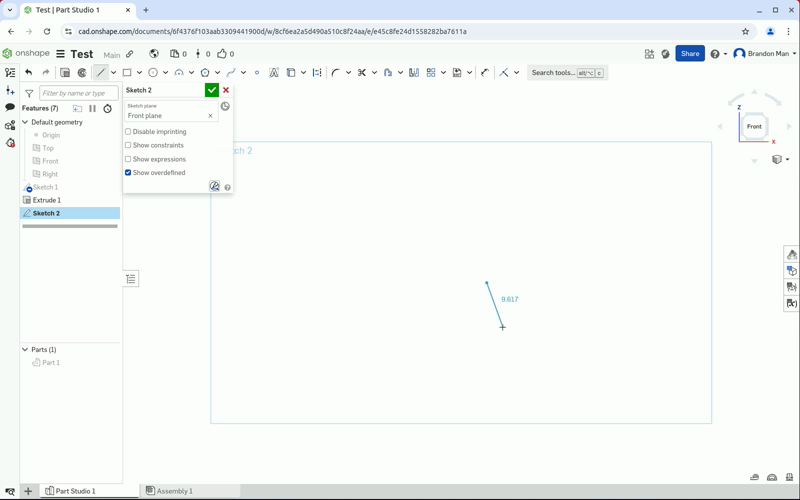
key_up(shift)
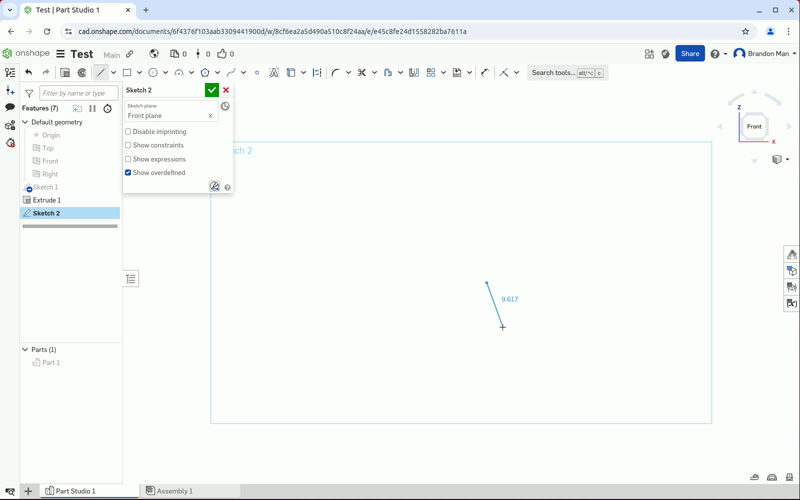
key_down(shift)
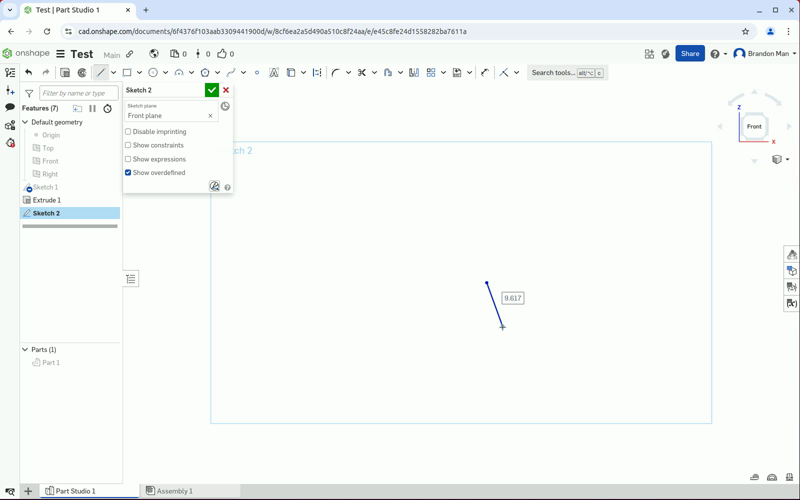
mouse_move(532, 326)
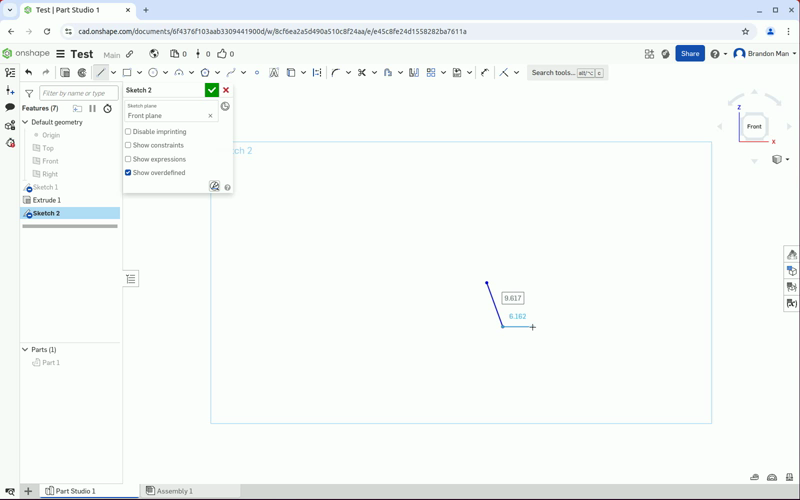
mouse_move(543, 282)
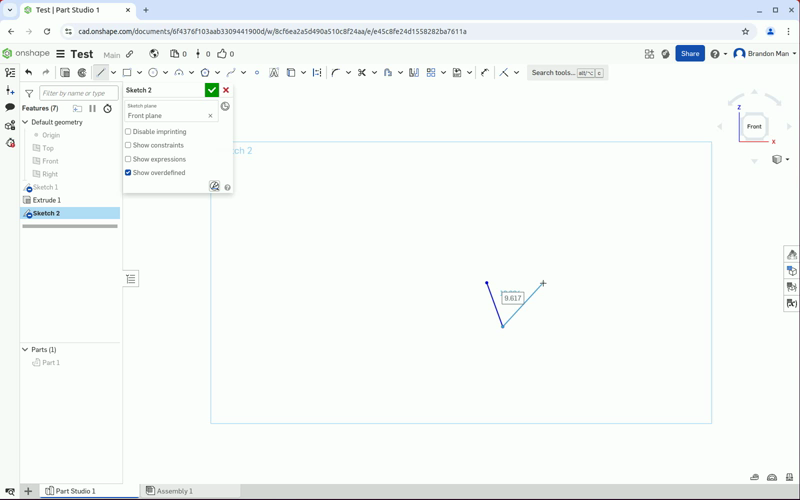
click(543, 282)
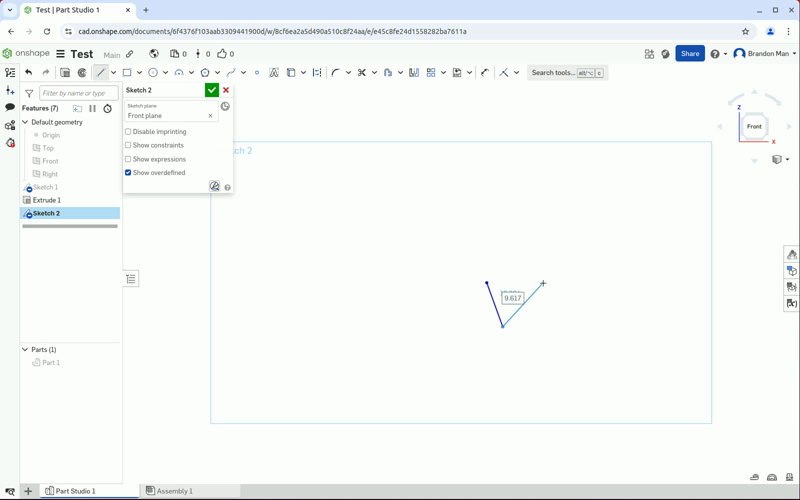
key_up(shift)
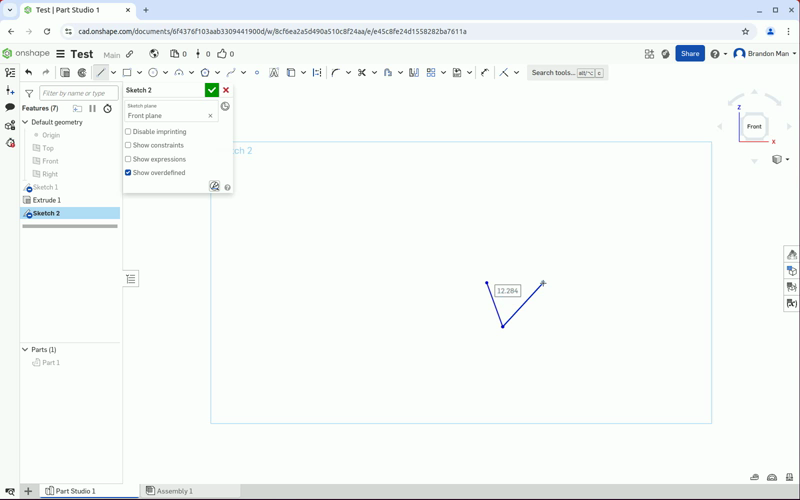
mouse_move(573, 282)
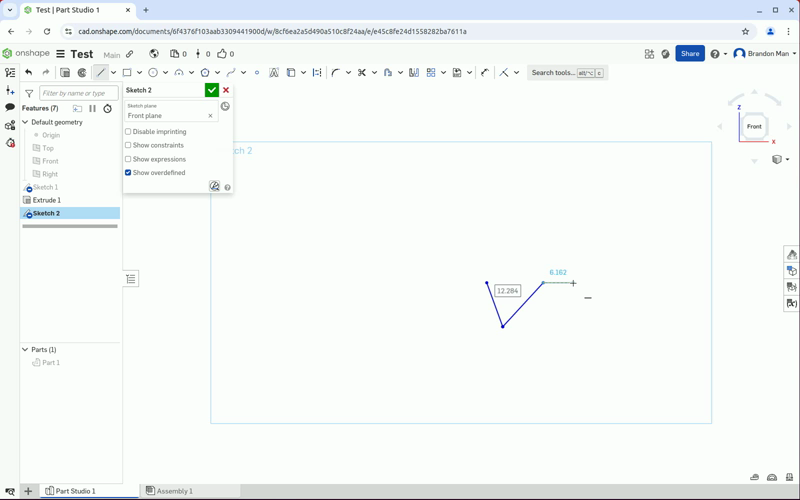
key_down(shift)
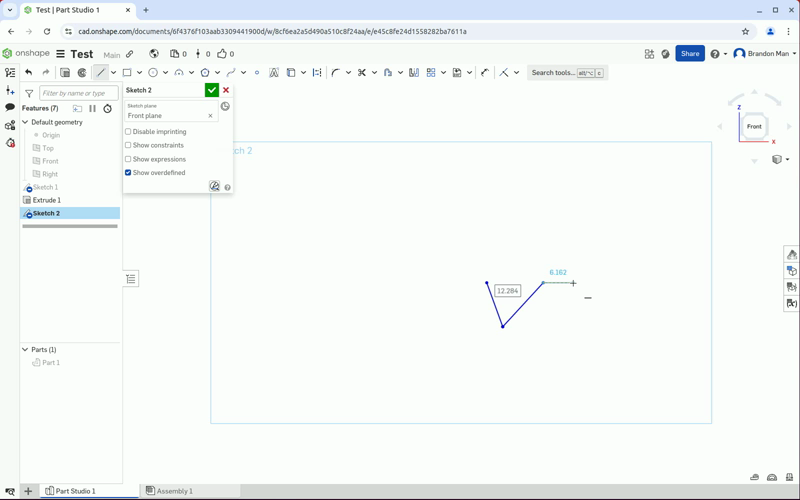
mouse_move(486, 282)
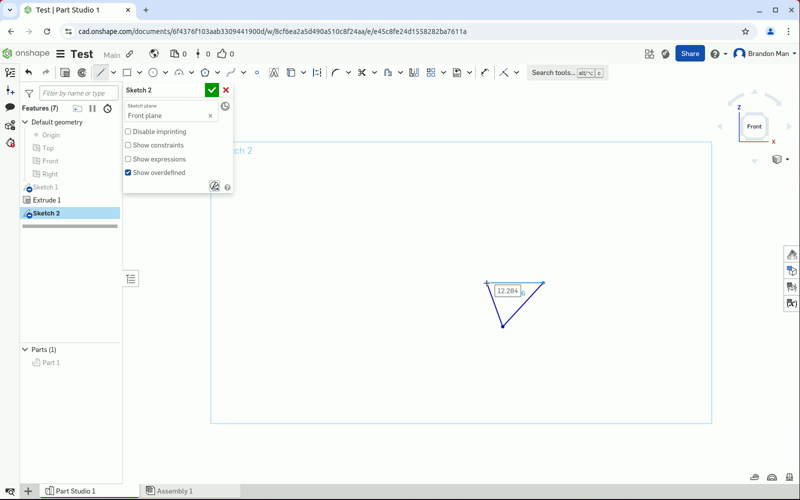
key_up(shift)
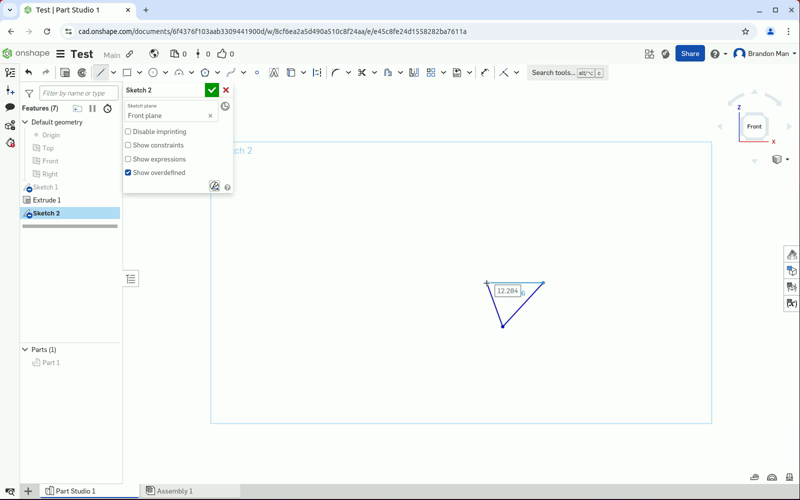
click(486, 282)
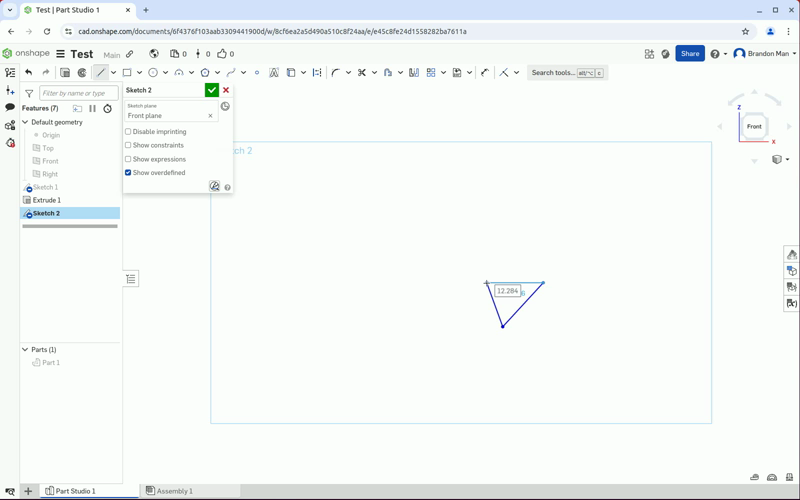
key(esc)
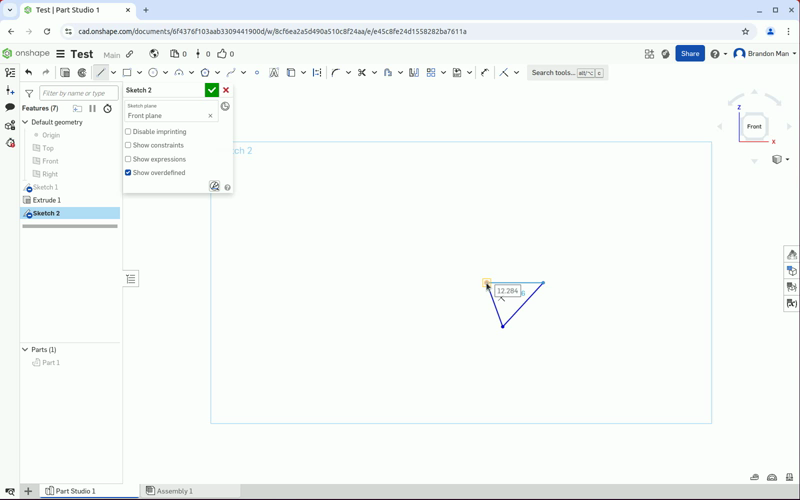
mouse_move(500, 296)
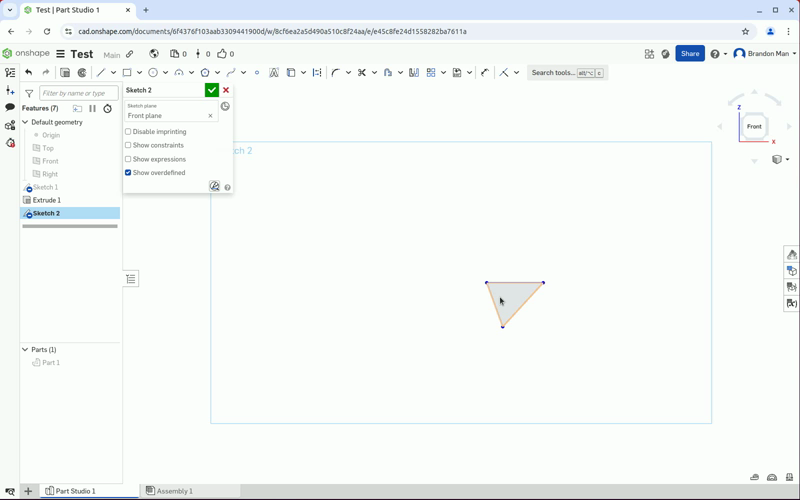
scroll(6)
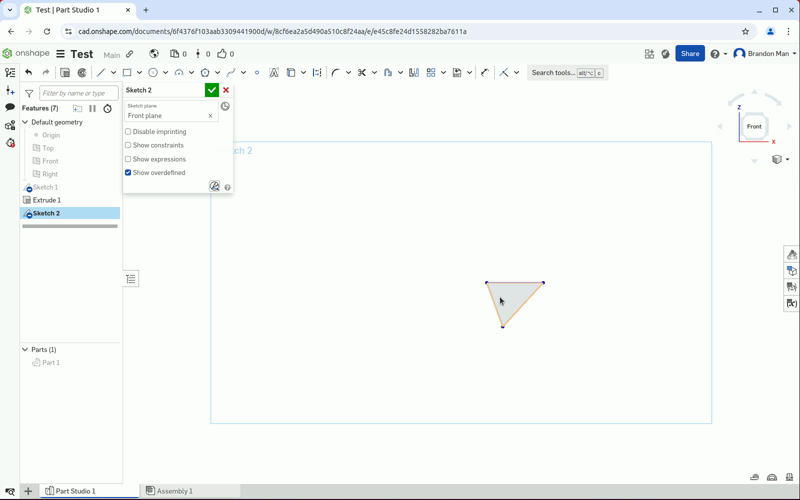
scroll(6)
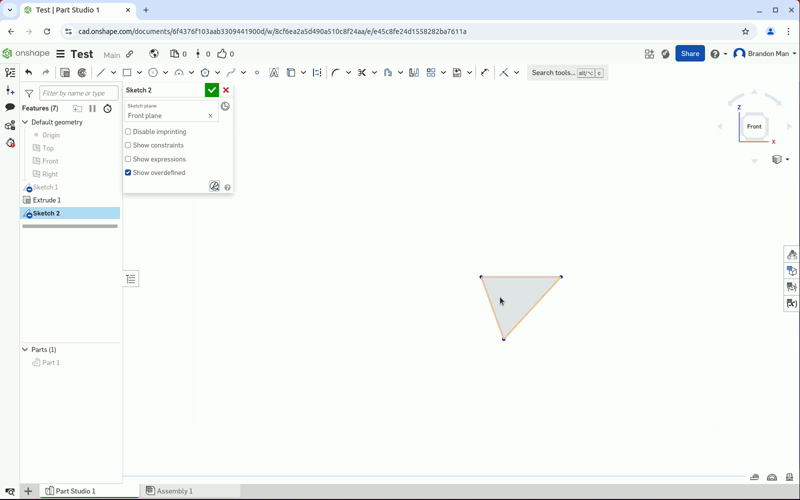
scroll(6)
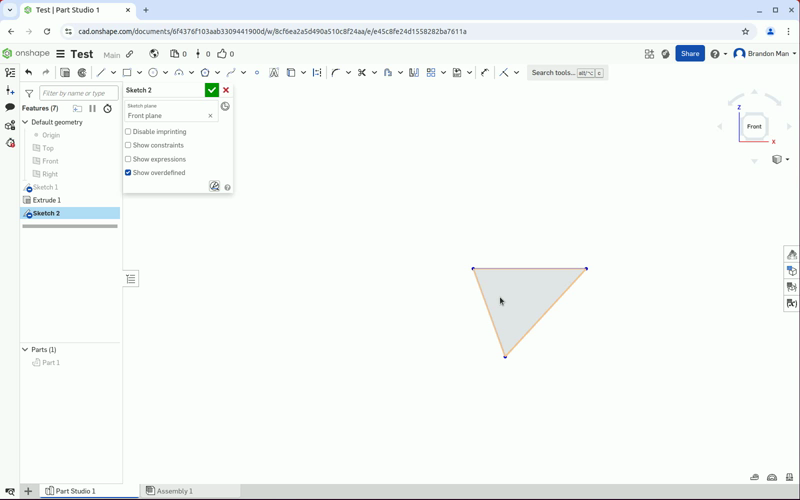
scroll(6)
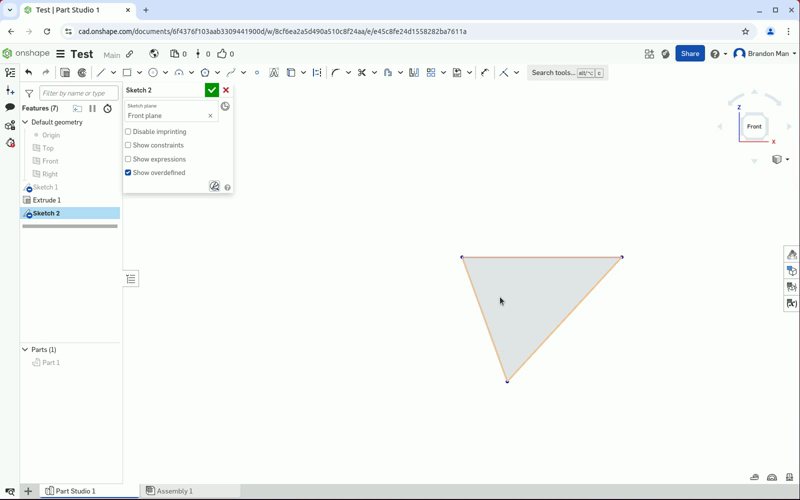
scroll(6)
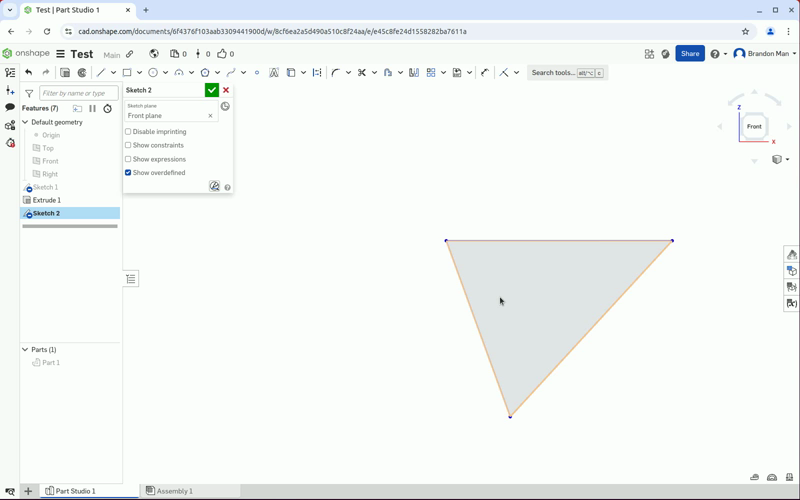
scroll(6)
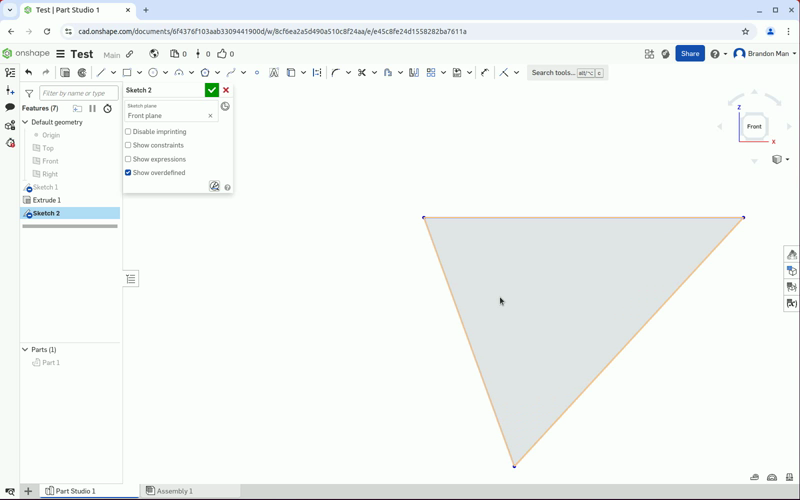
scroll(6)
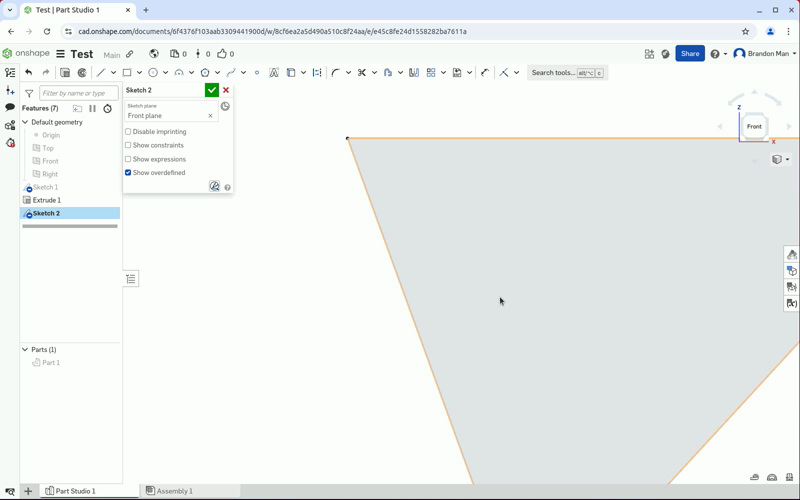
click(500, 296)
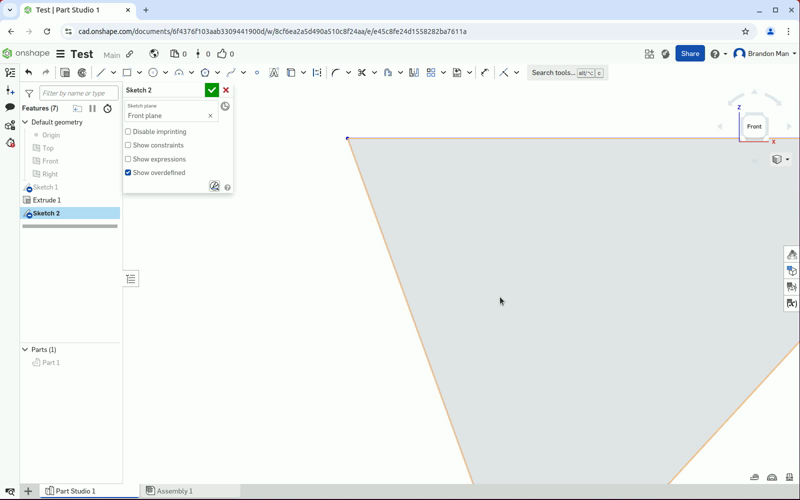
scroll(-6)
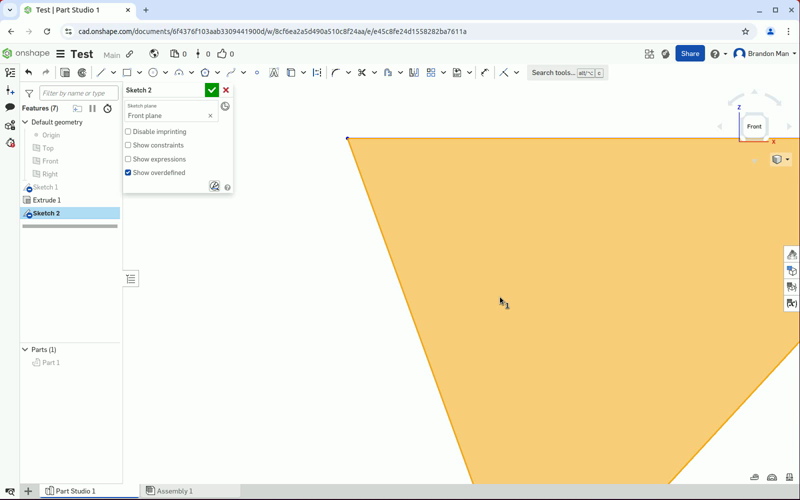
scroll(-6)
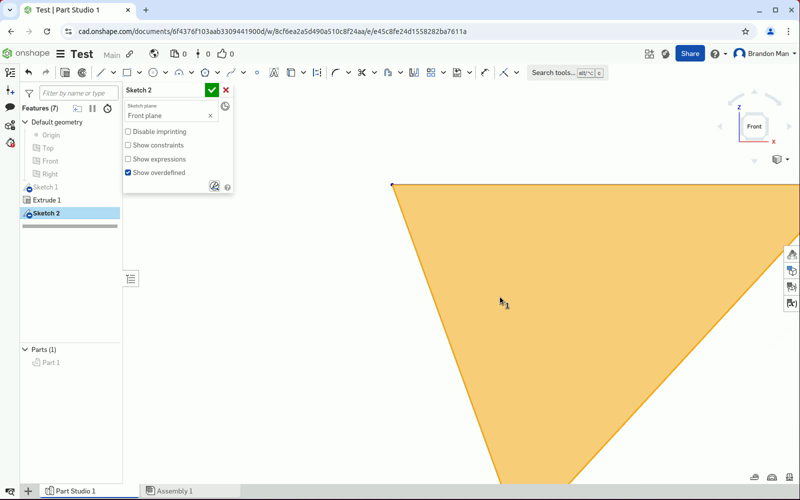
scroll(-6)
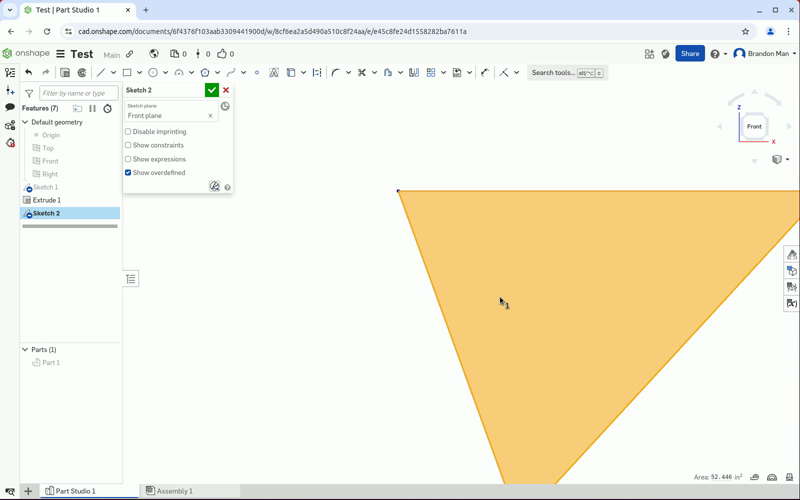
scroll(-6)
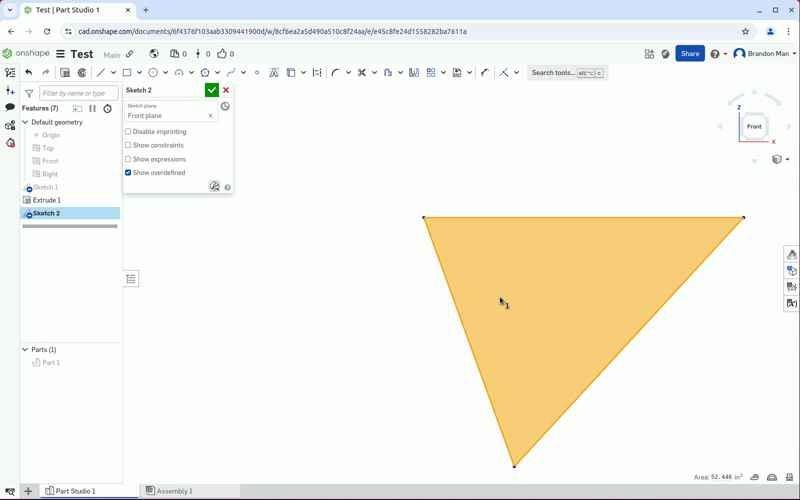
scroll(-6)
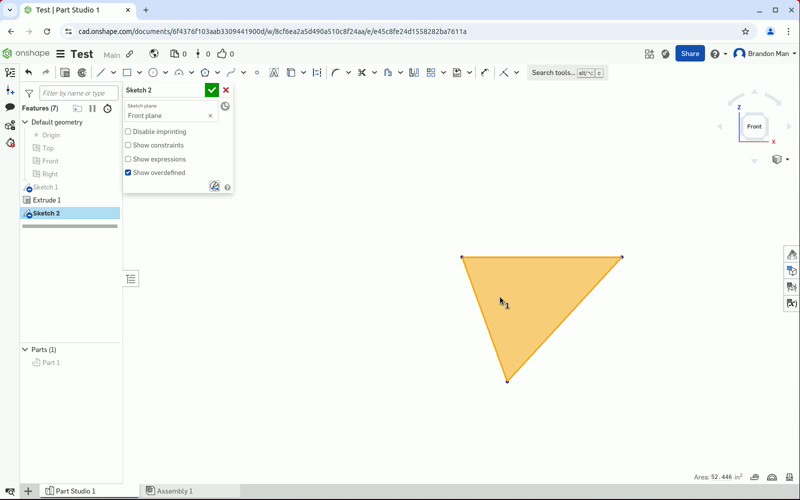
scroll(-6)
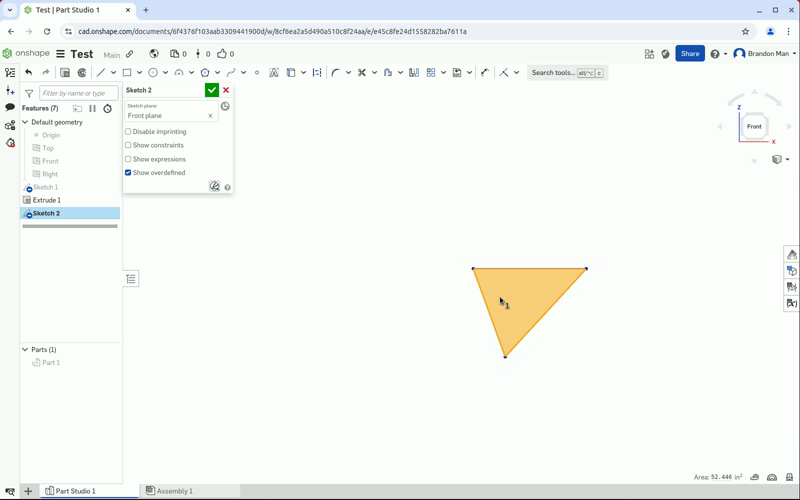
scroll(-6)
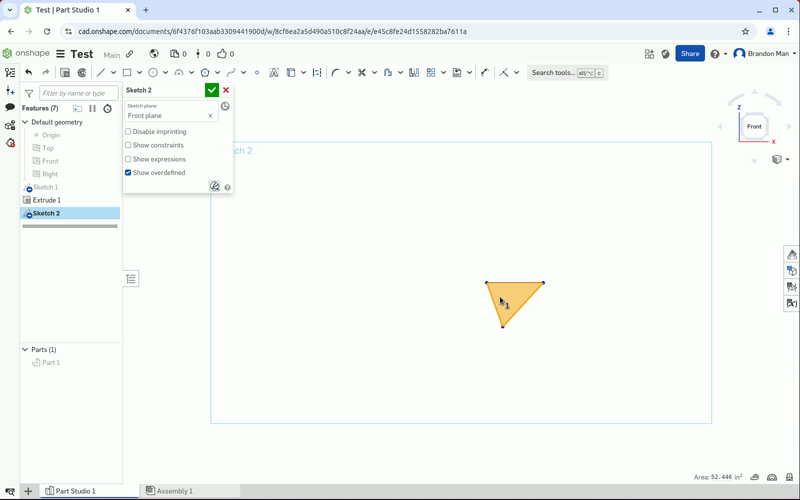
mouse_move(73, 352)
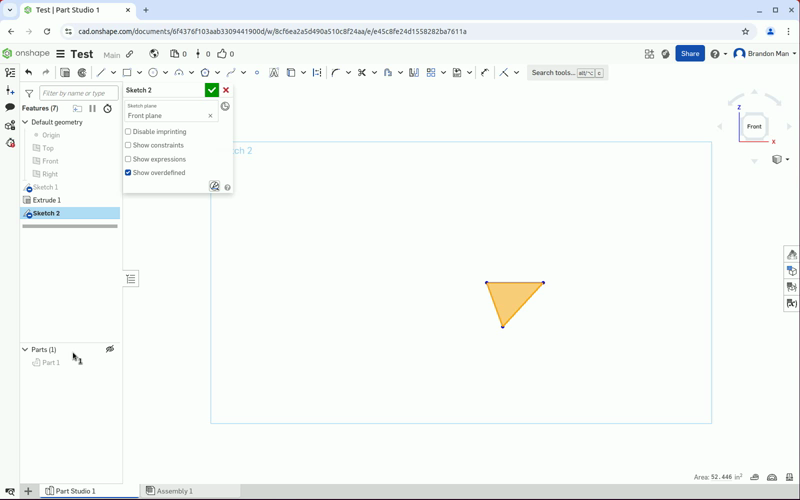
key(shift+y)
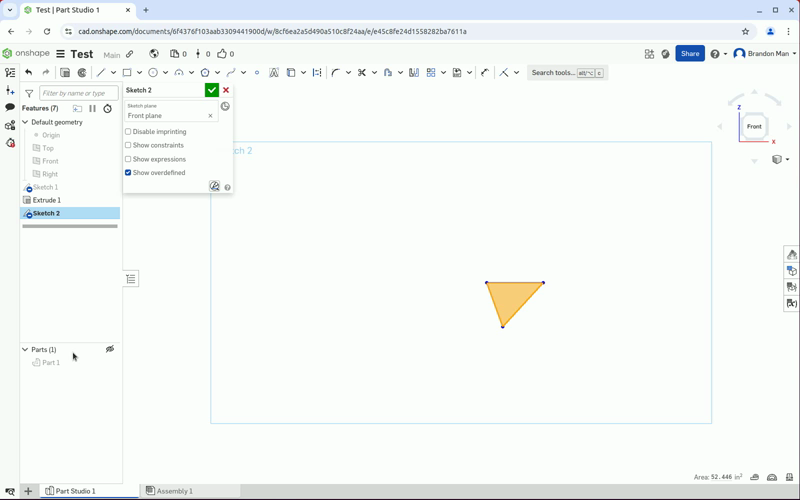
key(shift+e)
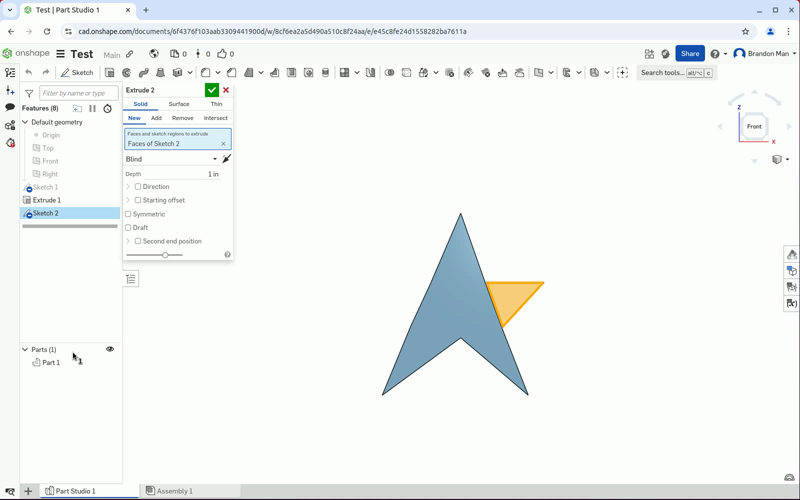
mouse_move(143, 106)
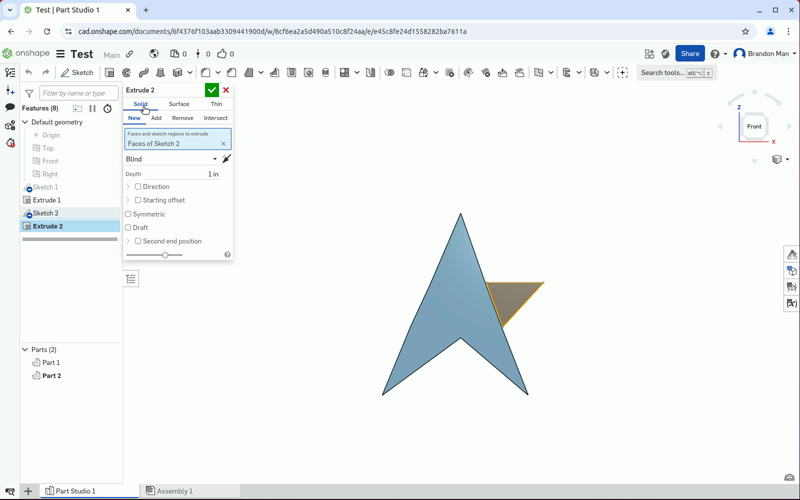
click(143, 106)
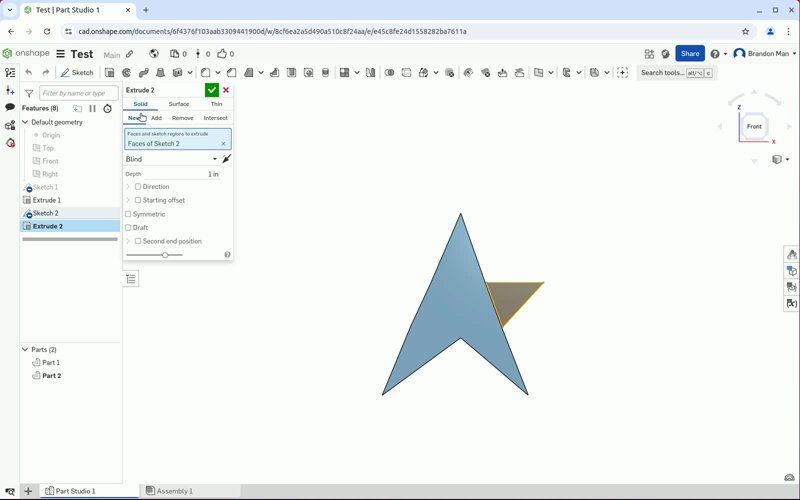
mouse_move(137, 120)
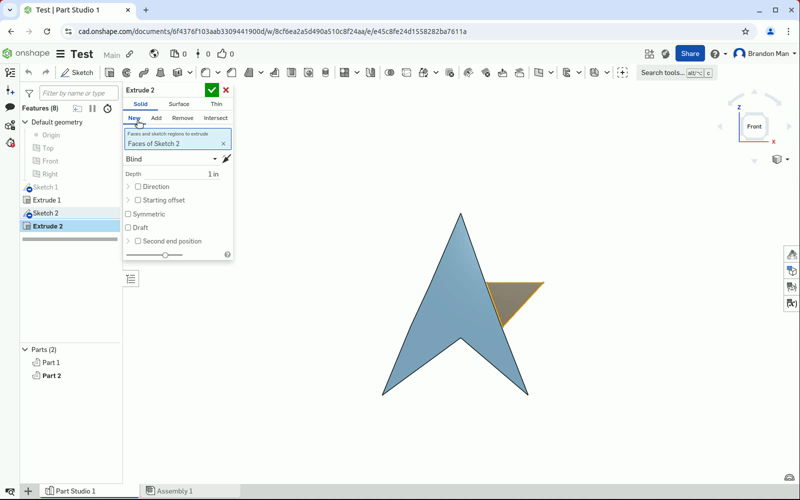
click(137, 120)
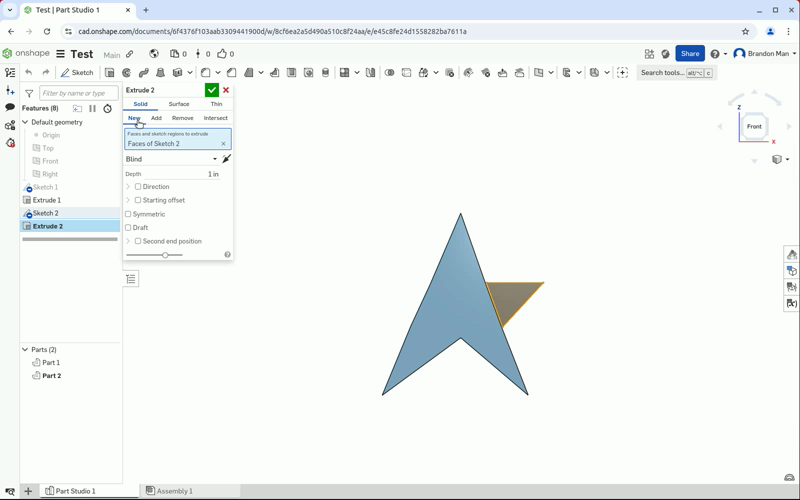
key(tab, 4)
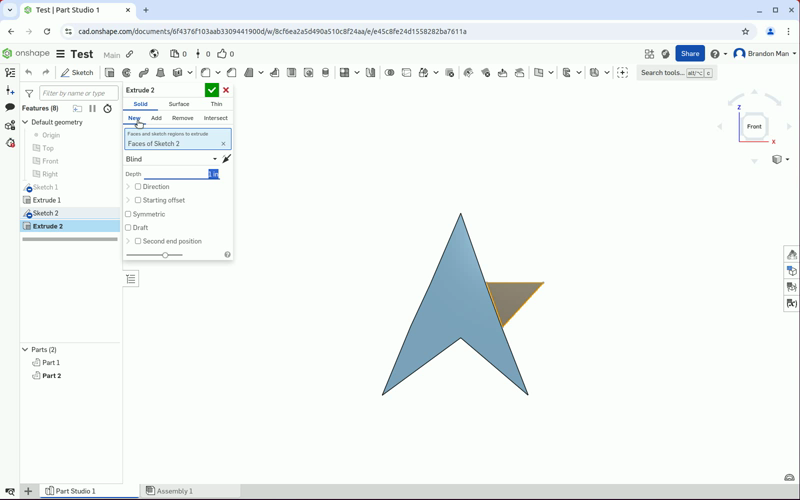
text(10.351)
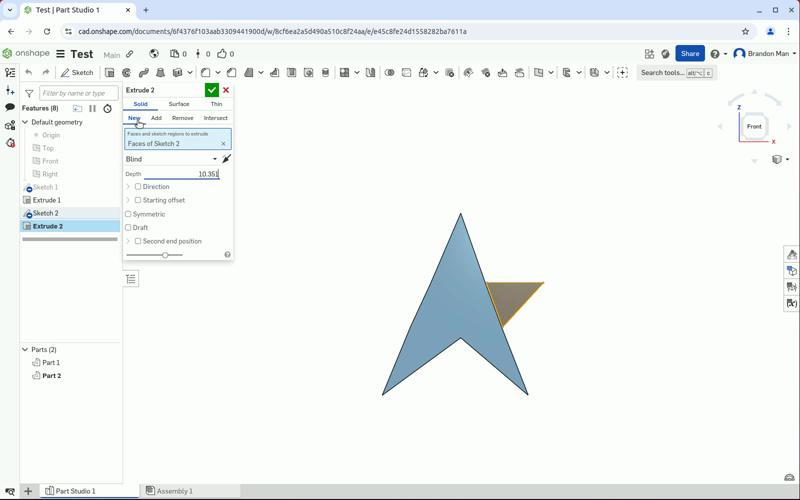
key(enter)
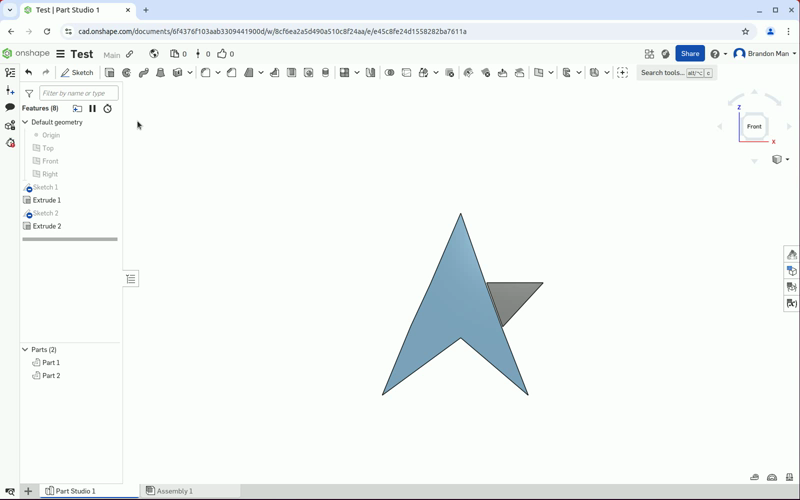
key(shift+h)
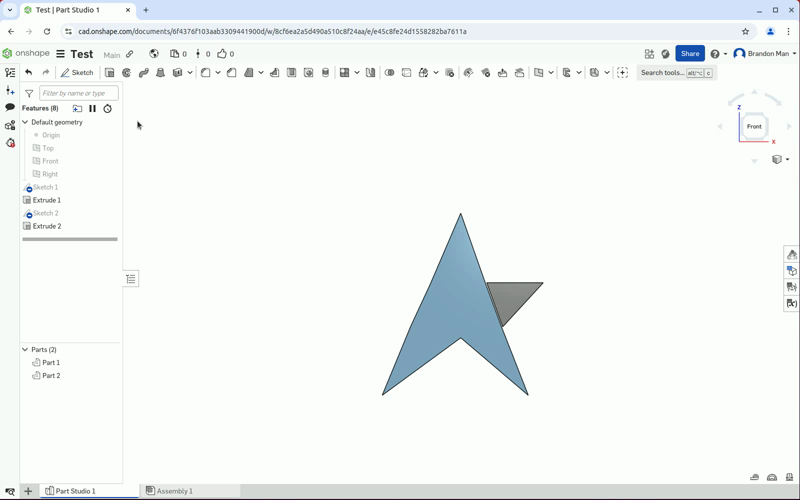
key(shift+h)
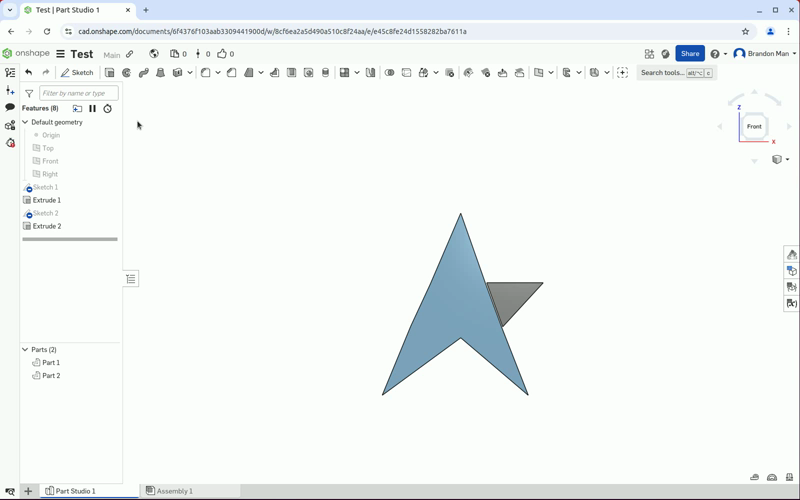
mouse_move(73, 189)
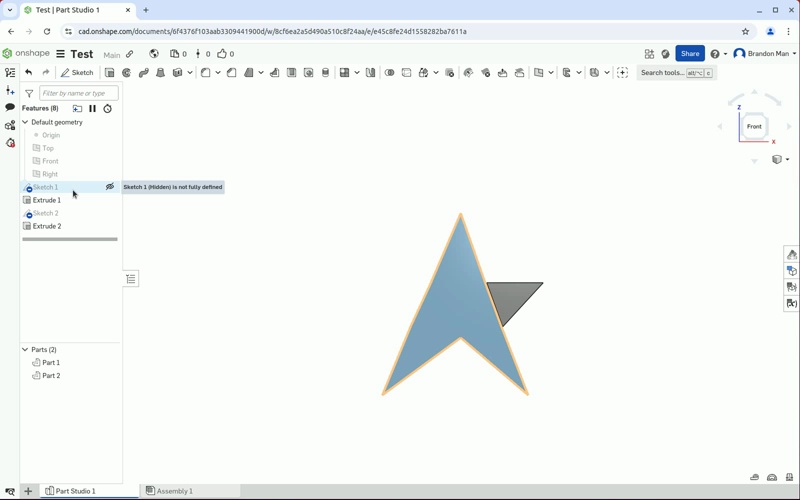
click(73, 189)
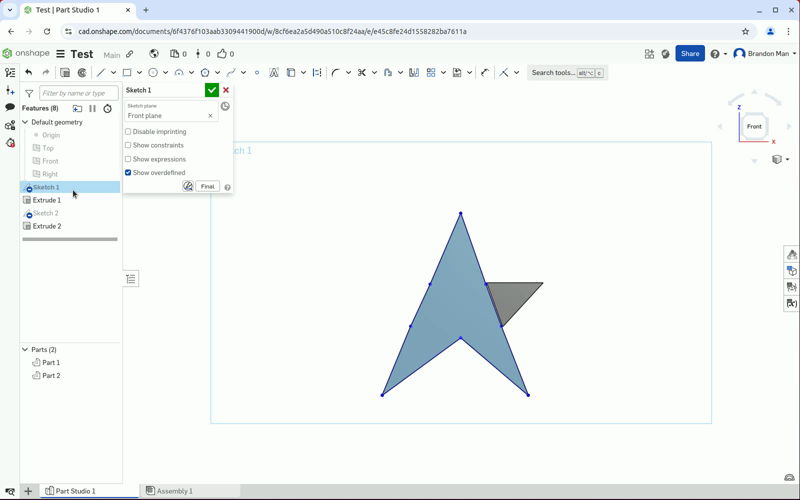
mouse_move(229, 92)
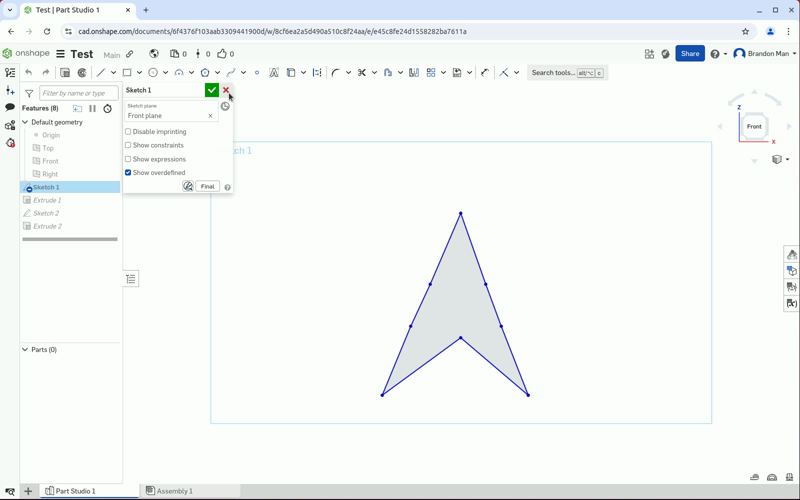
click(229, 92)
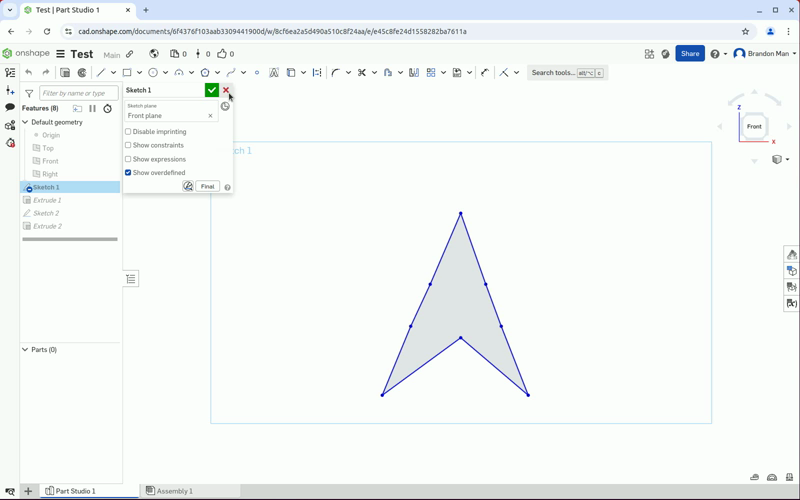
key(shift+s)
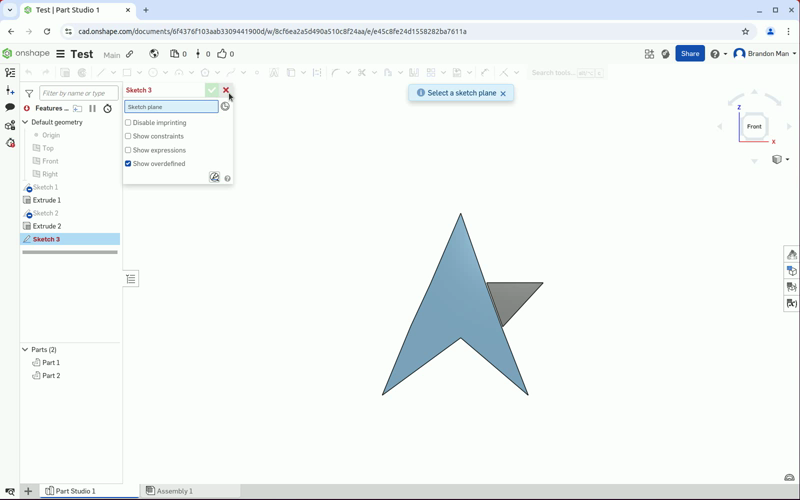
mouse_move(73, 163)
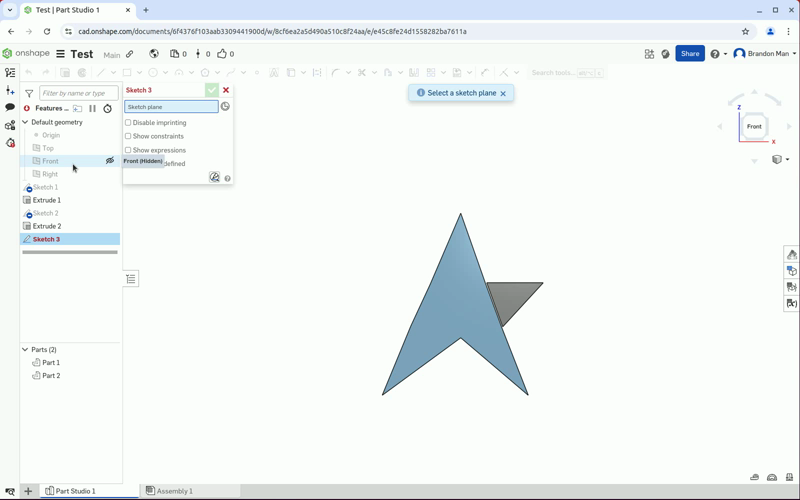
click(73, 163)
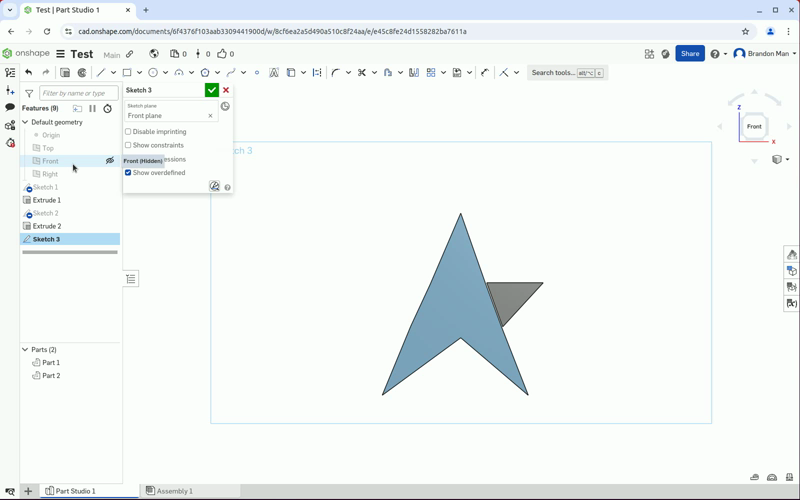
mouse_move(73, 352)
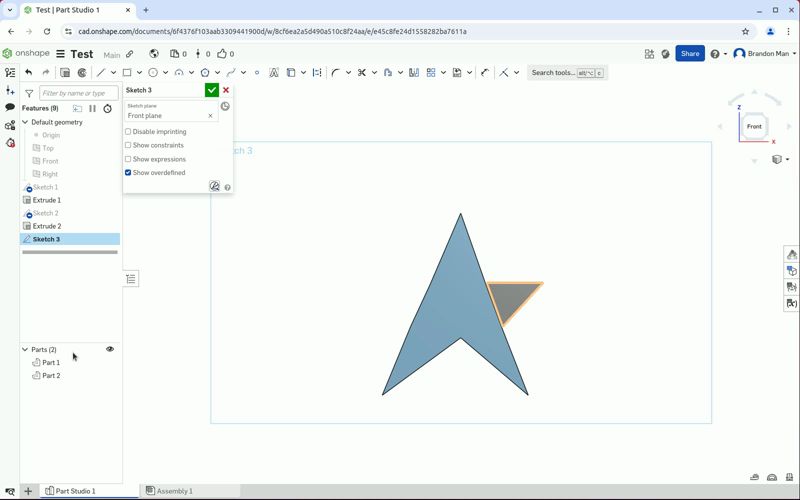
key(y)
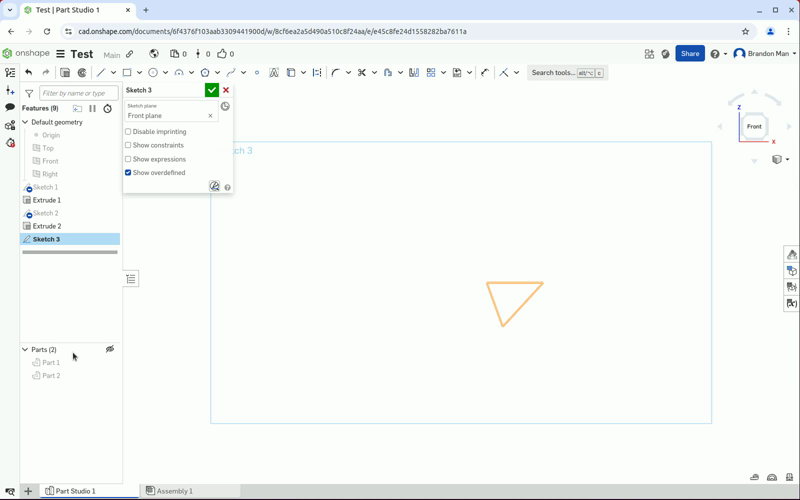
key(l)
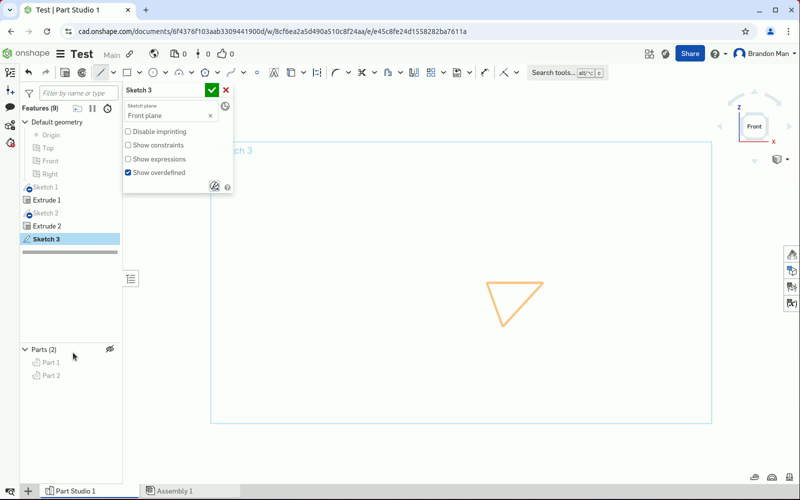
key_down(shift)
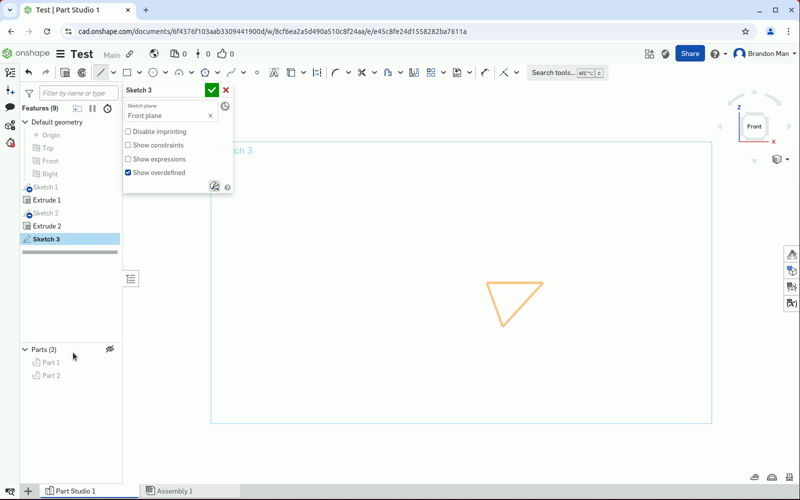
mouse_move(368, 282)
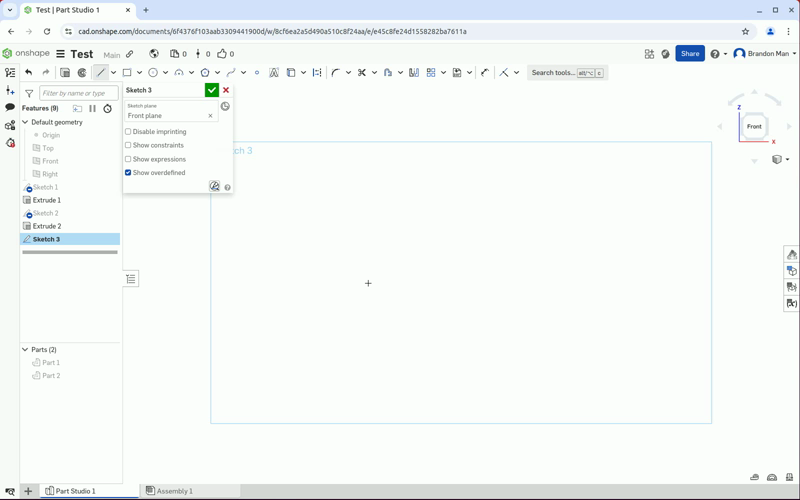
click(368, 282)
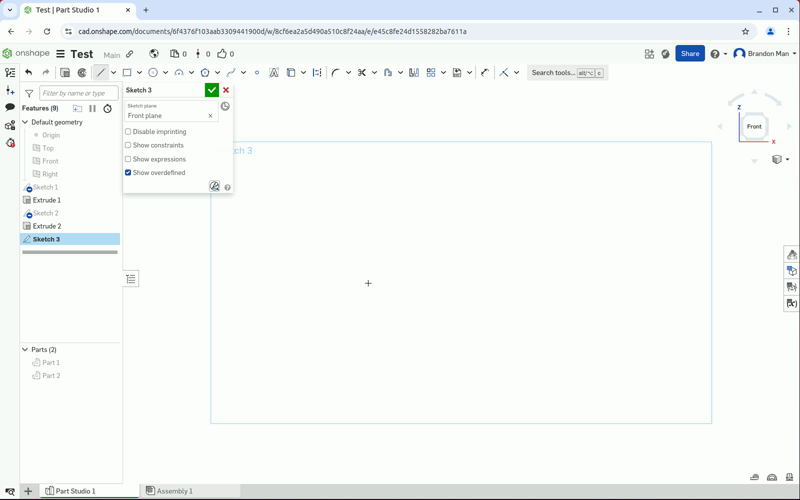
key_up(shift)
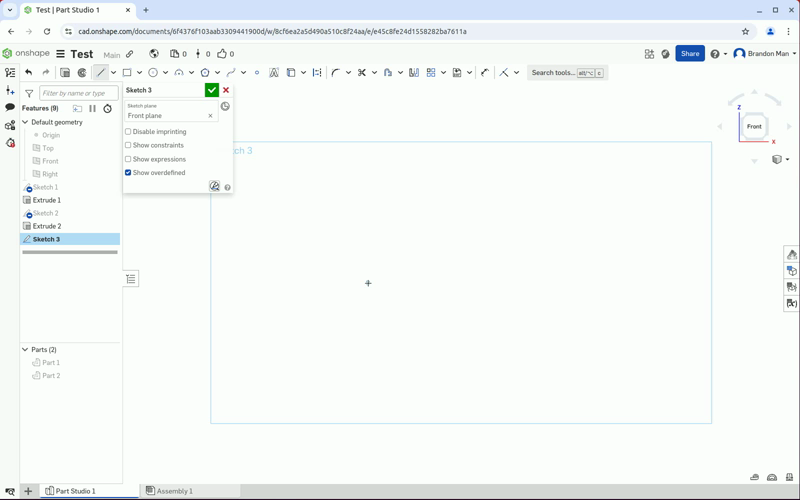
key_down(shift)
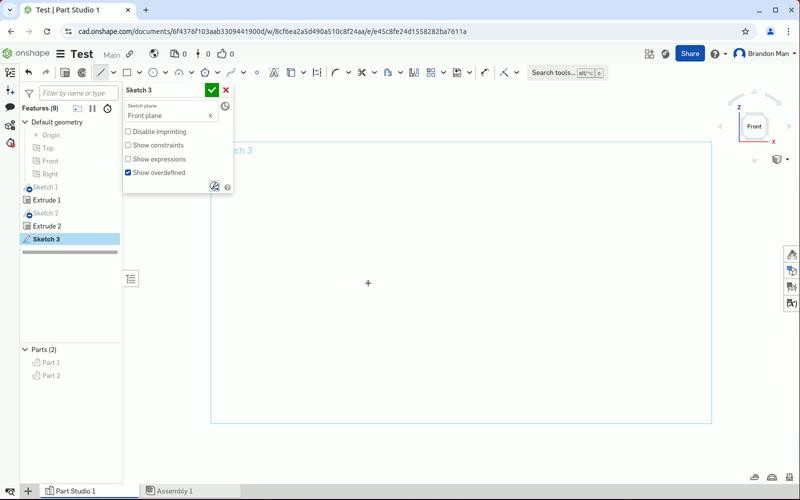
mouse_move(413, 327)
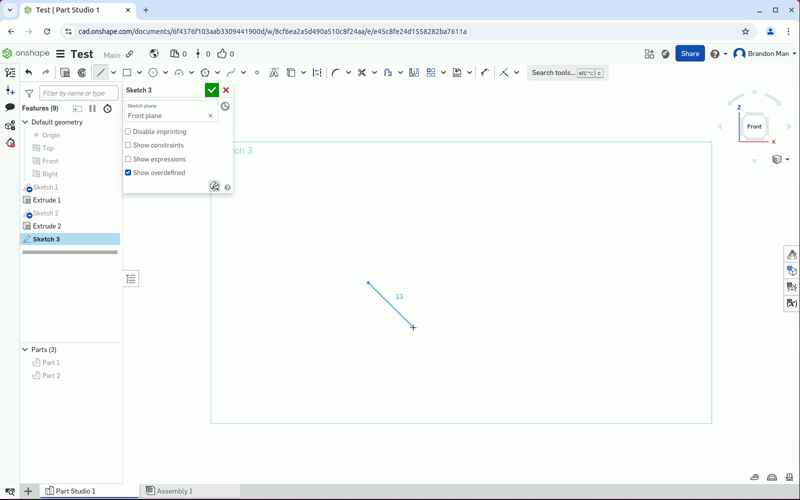
click(413, 327)
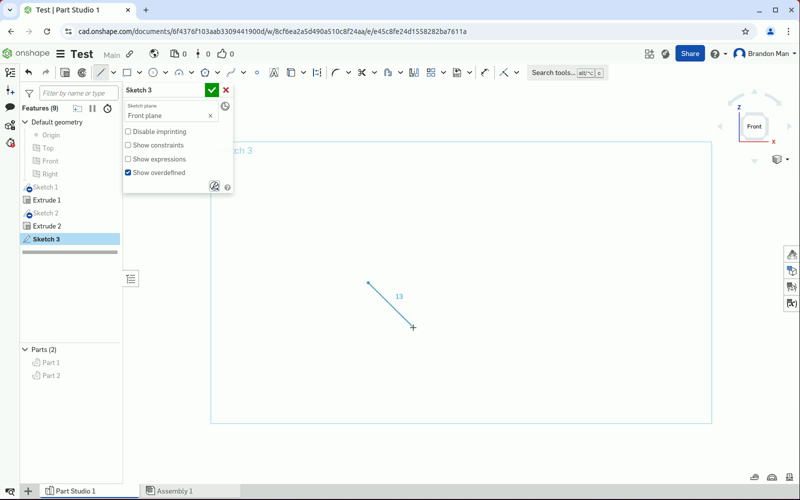
key_up(shift)
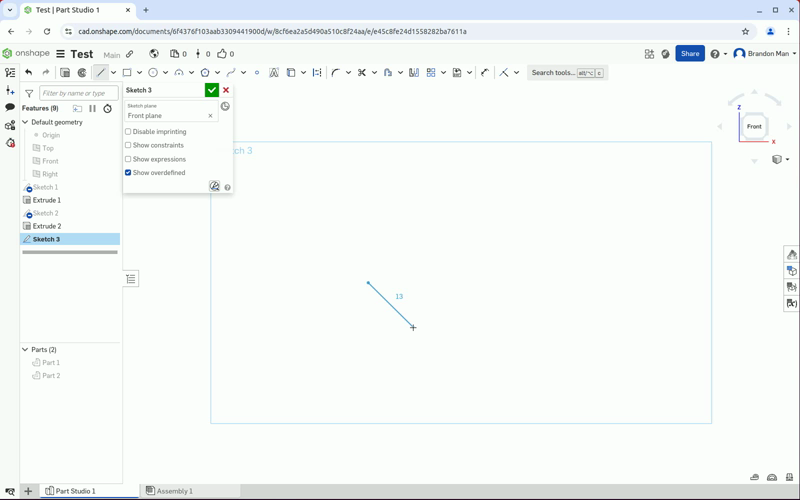
key_down(shift)
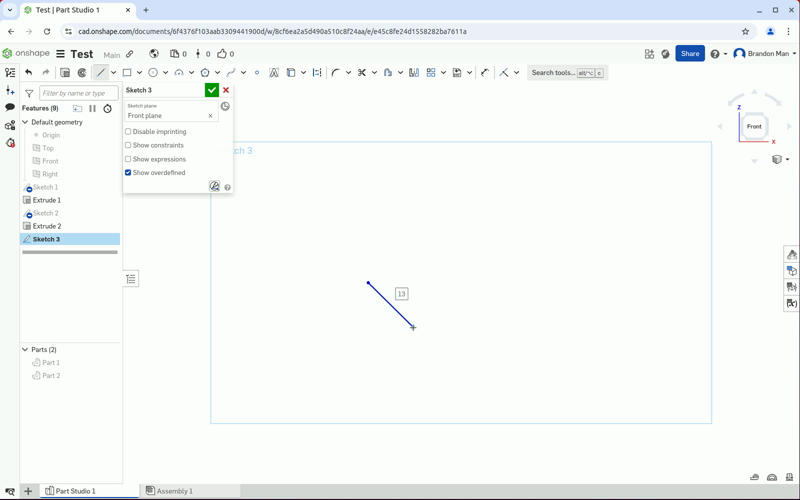
mouse_move(443, 327)
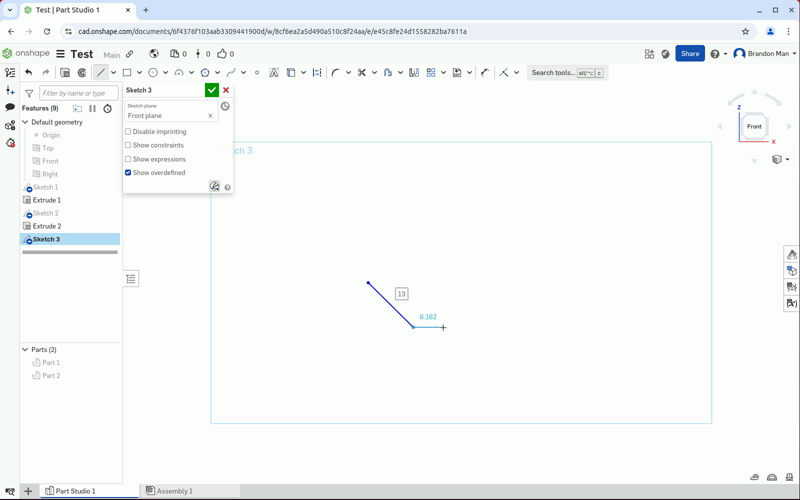
mouse_move(431, 282)
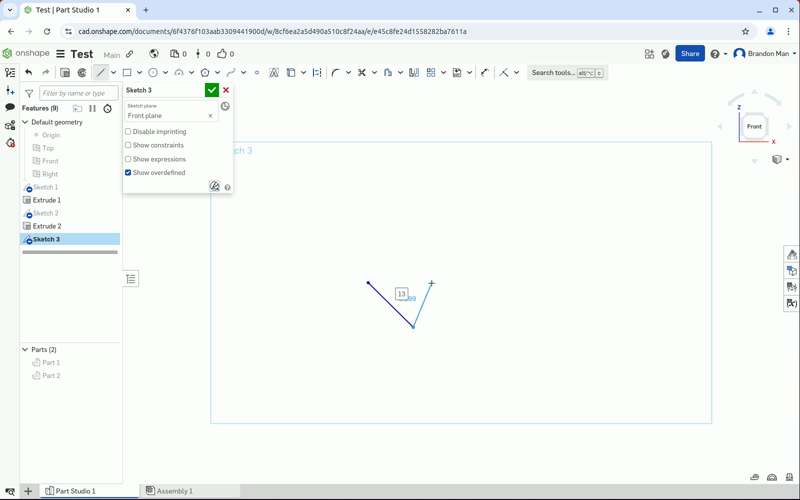
click(431, 282)
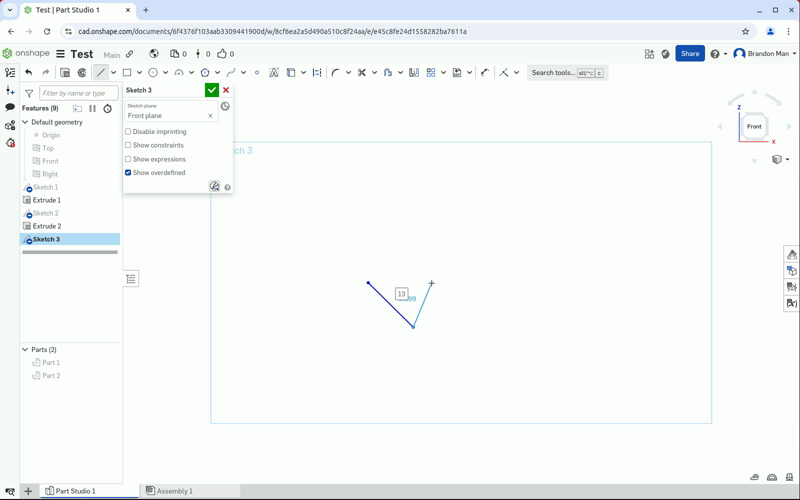
key_up(shift)
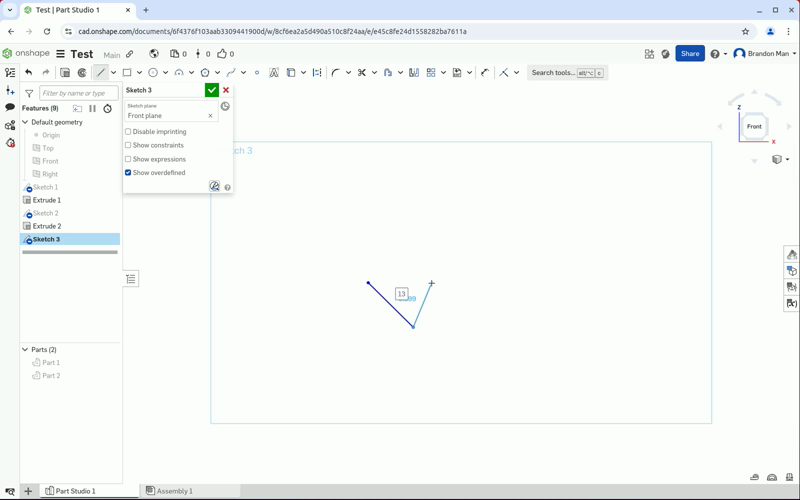
key_down(shift)
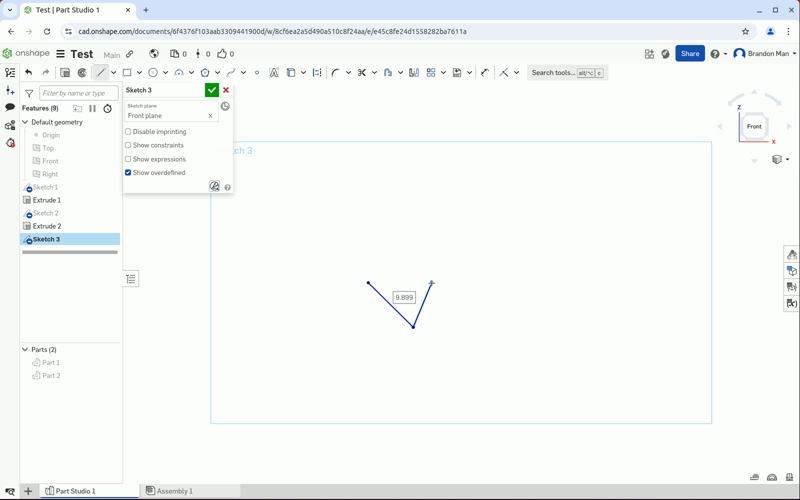
mouse_move(368, 282)
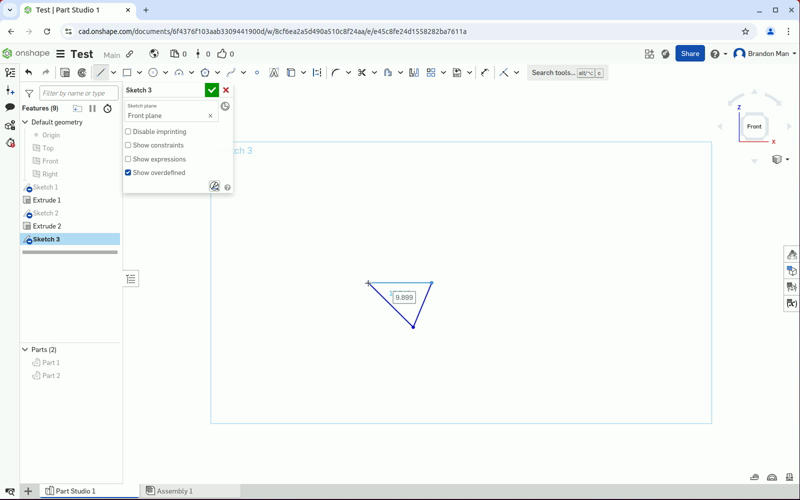
key_up(shift)
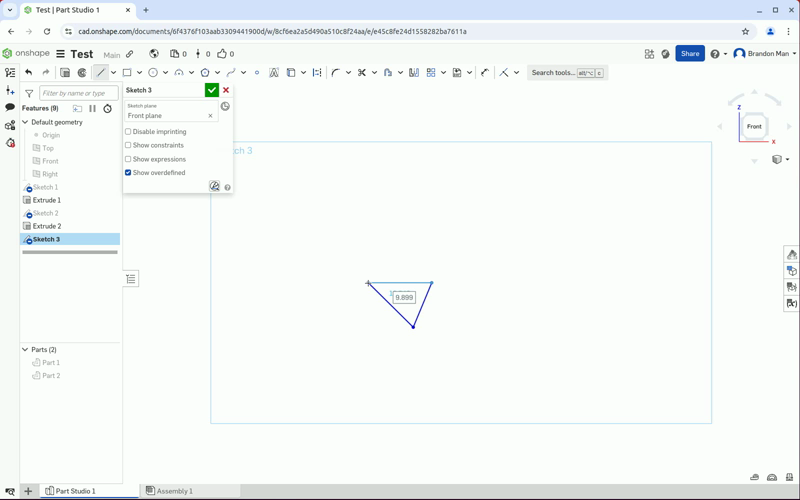
click(368, 282)
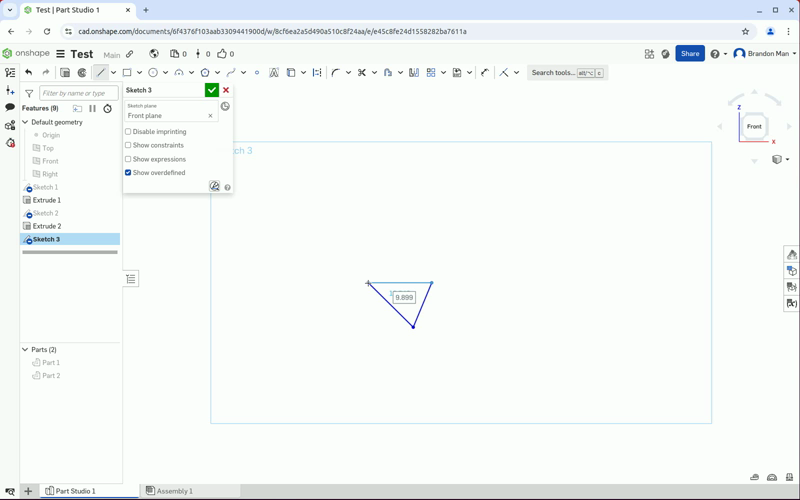
key(esc)
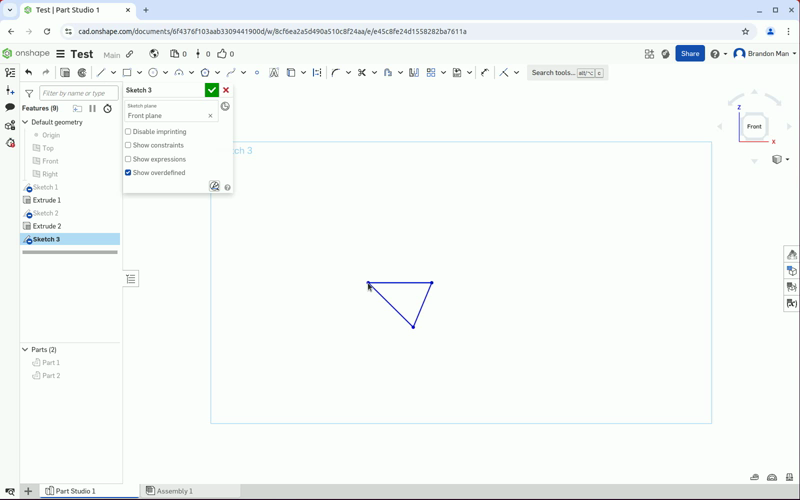
mouse_move(407, 288)
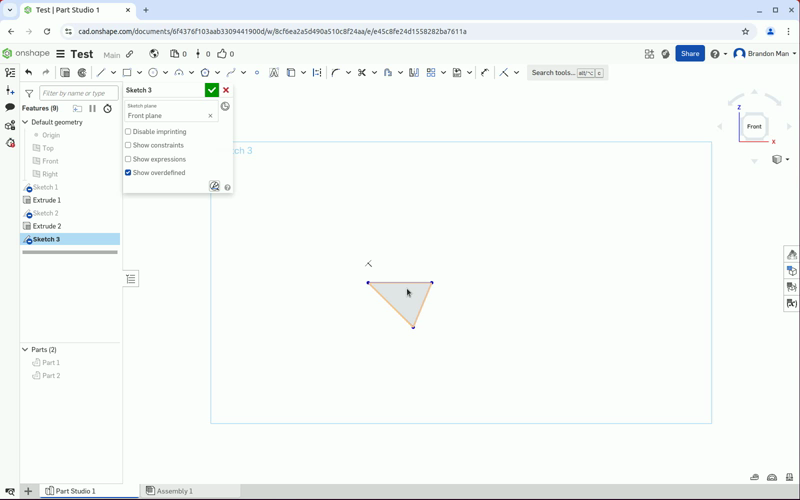
scroll(6)
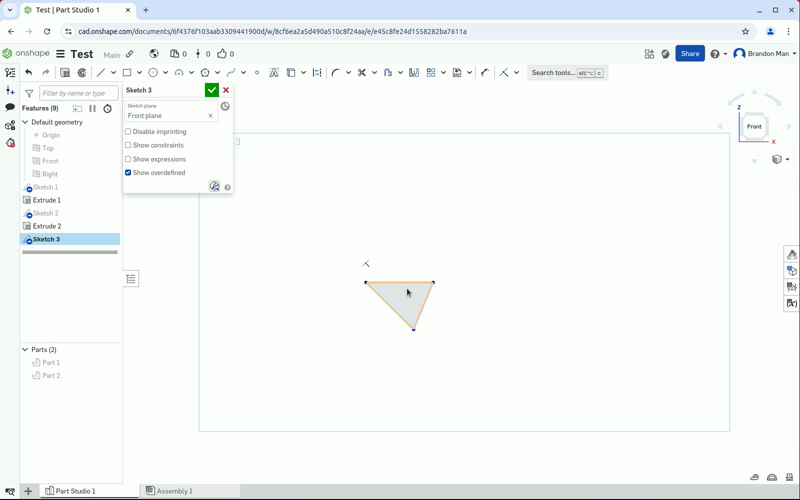
scroll(6)
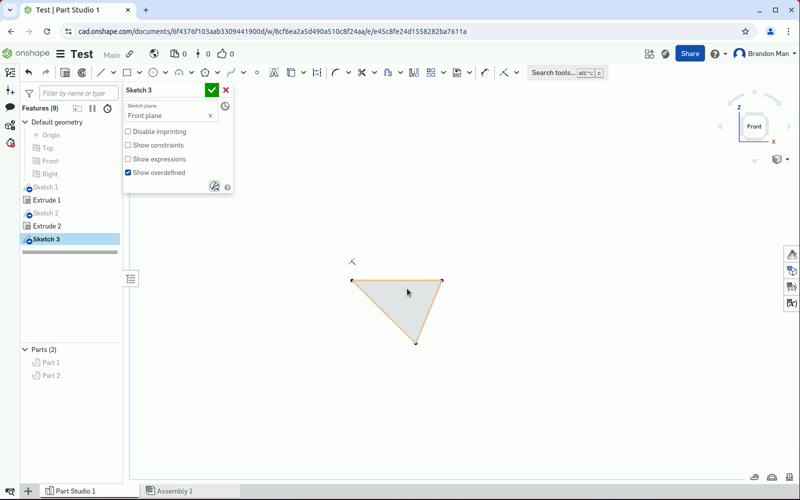
scroll(6)
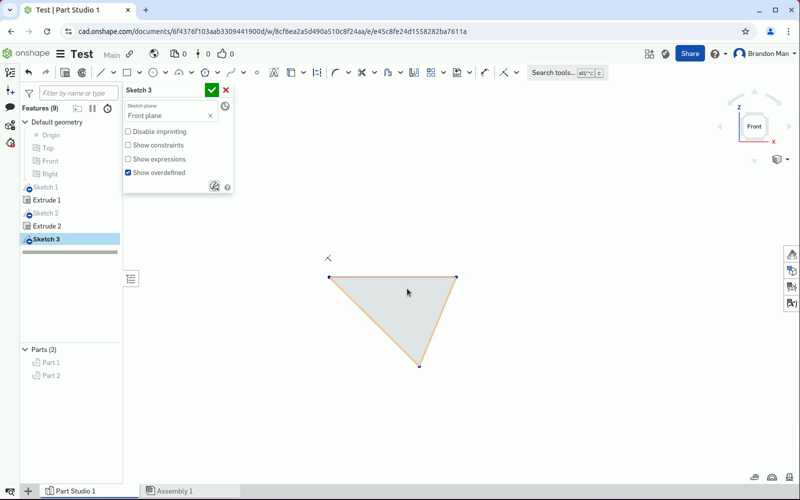
scroll(6)
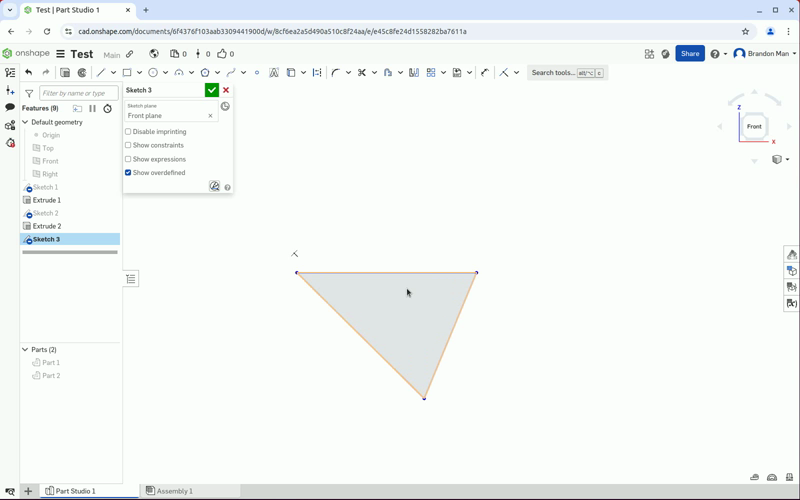
scroll(6)
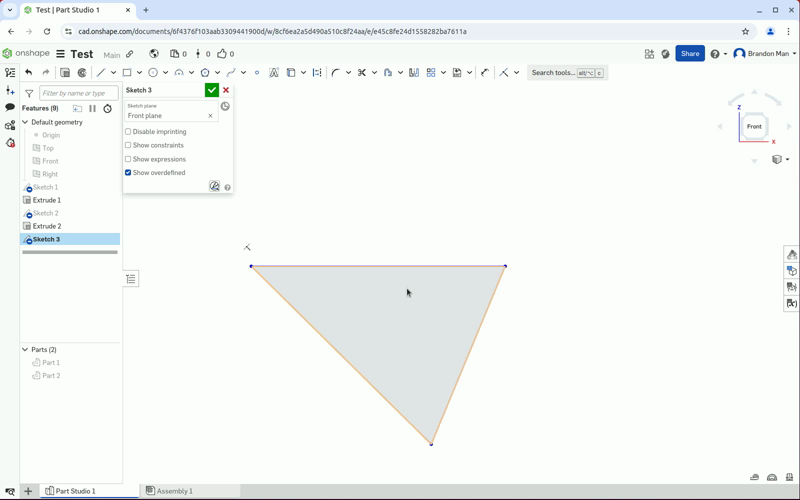
scroll(6)
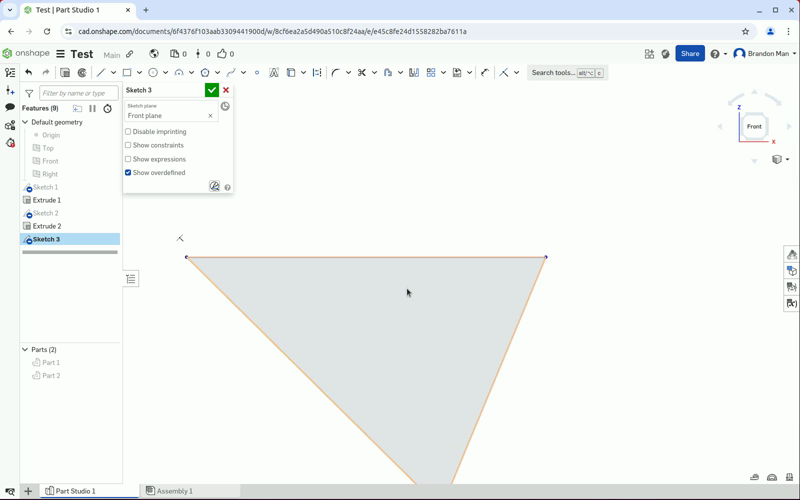
scroll(6)
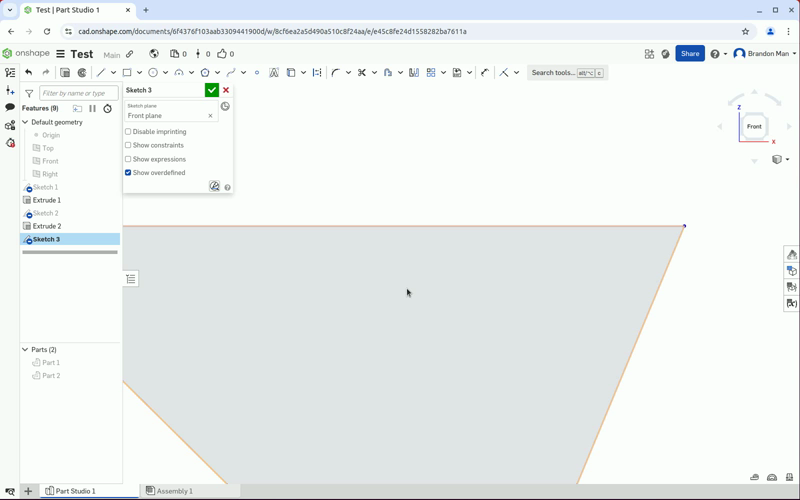
click(407, 288)
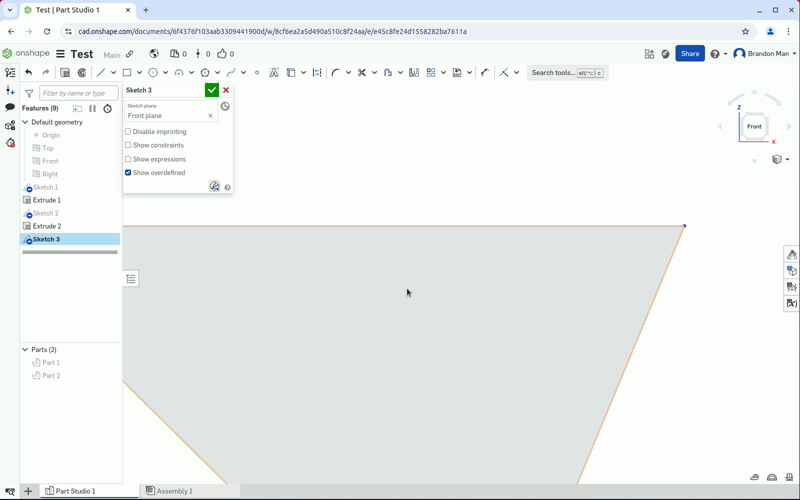
scroll(-6)
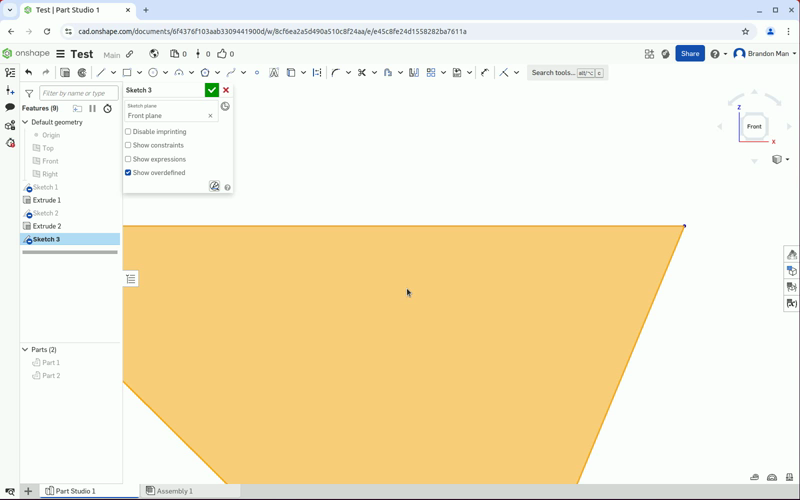
scroll(-6)
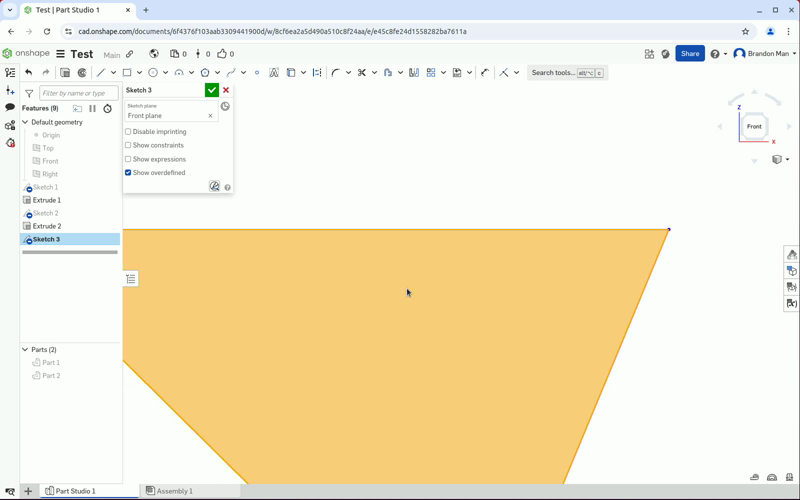
scroll(-6)
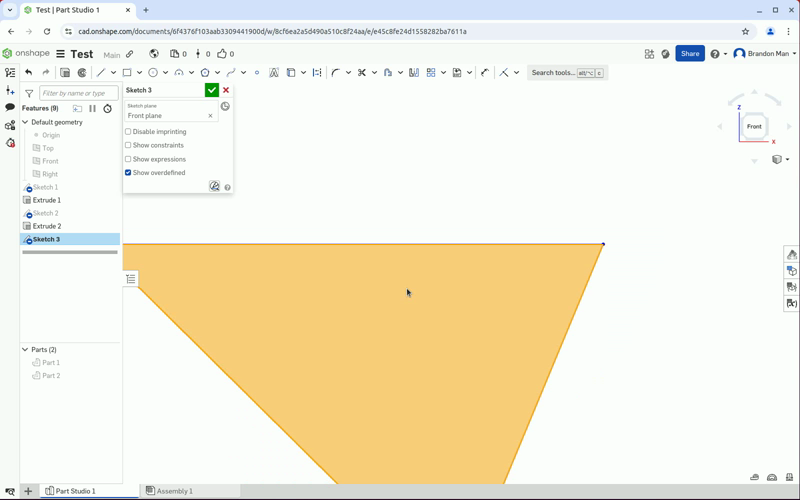
scroll(-6)
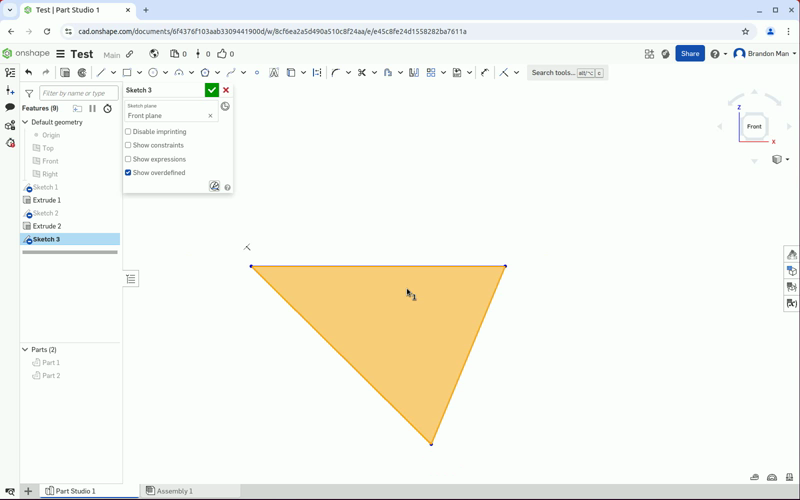
scroll(-6)
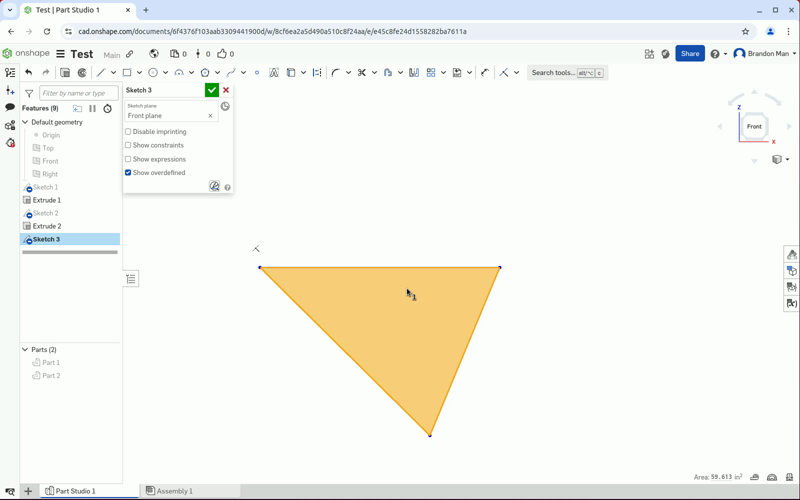
scroll(-6)
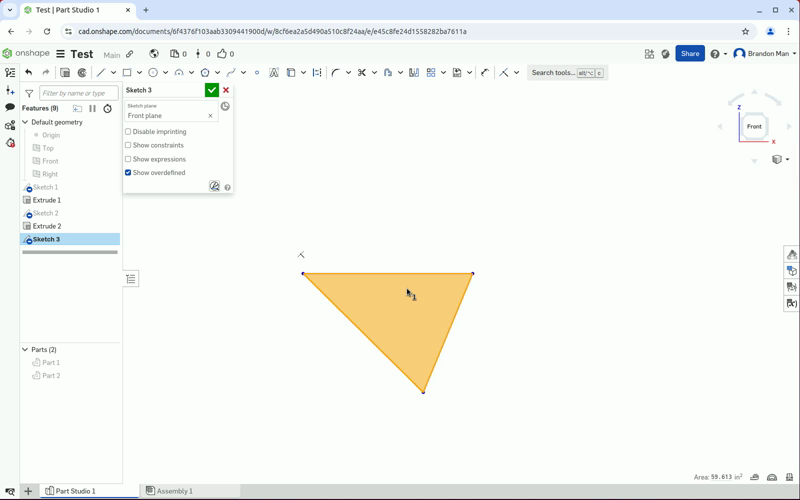
scroll(-6)
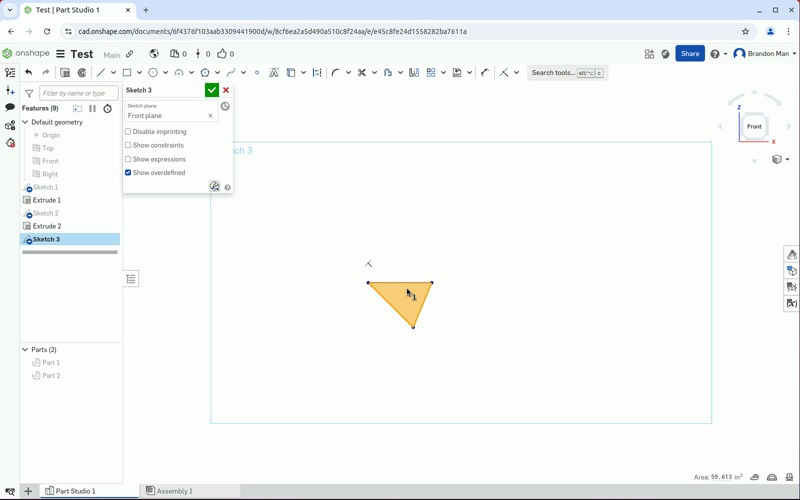
mouse_move(73, 352)
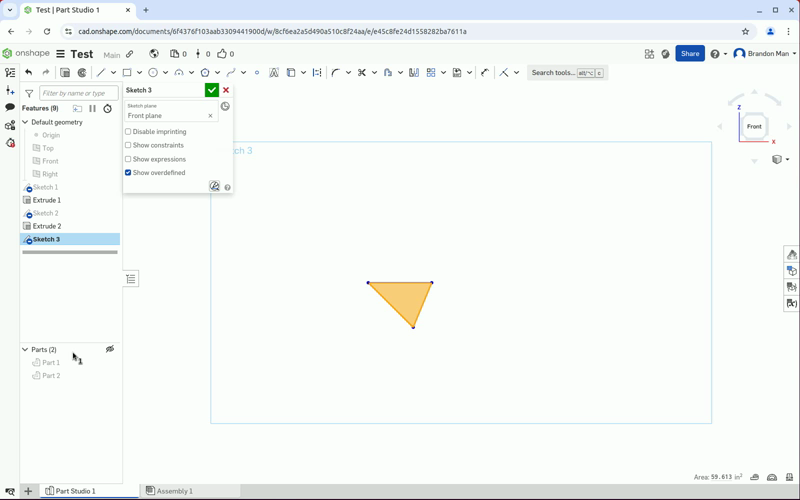
key(shift+y)
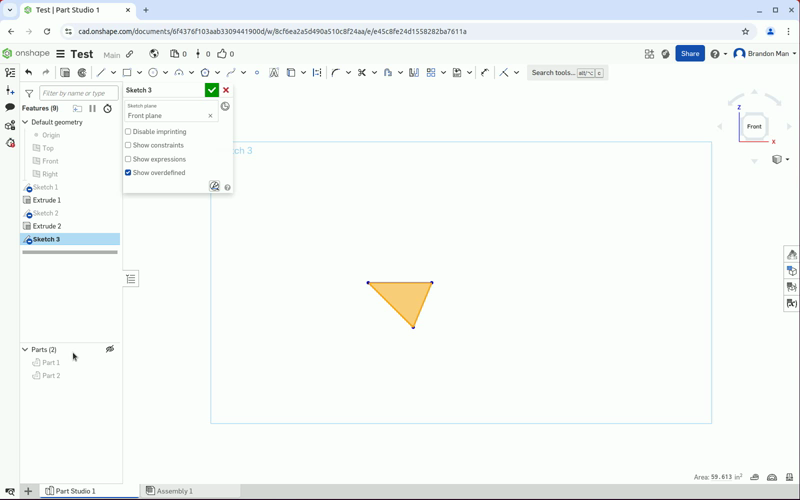
key(shift+e)
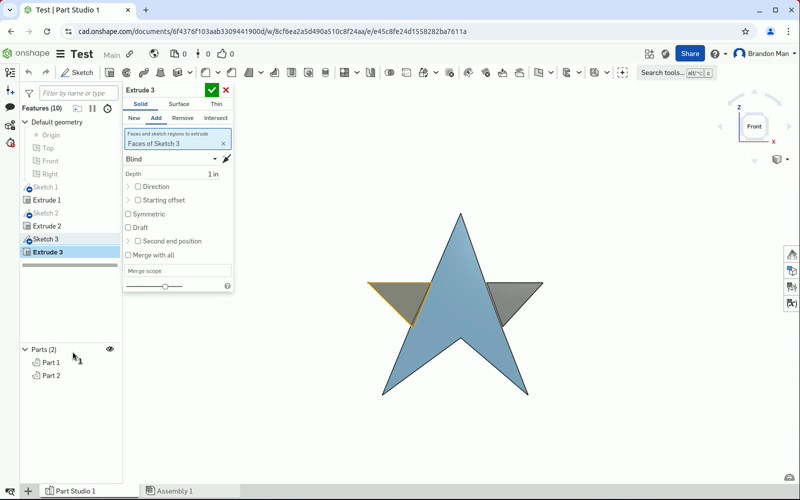
mouse_move(143, 106)
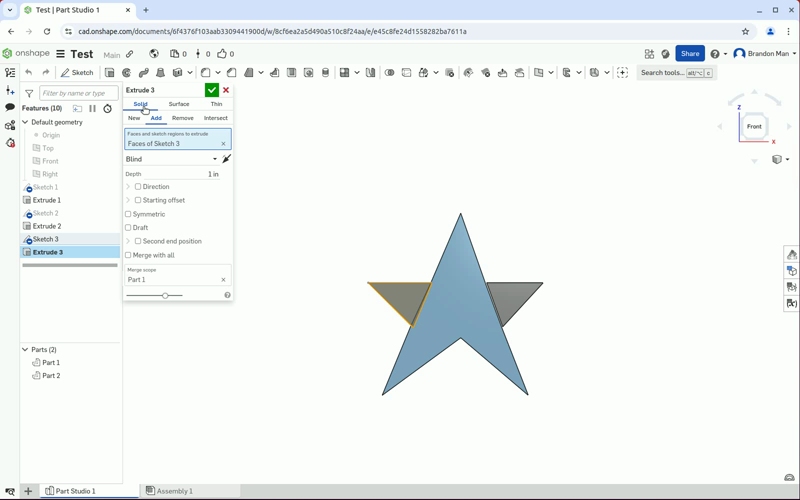
click(143, 106)
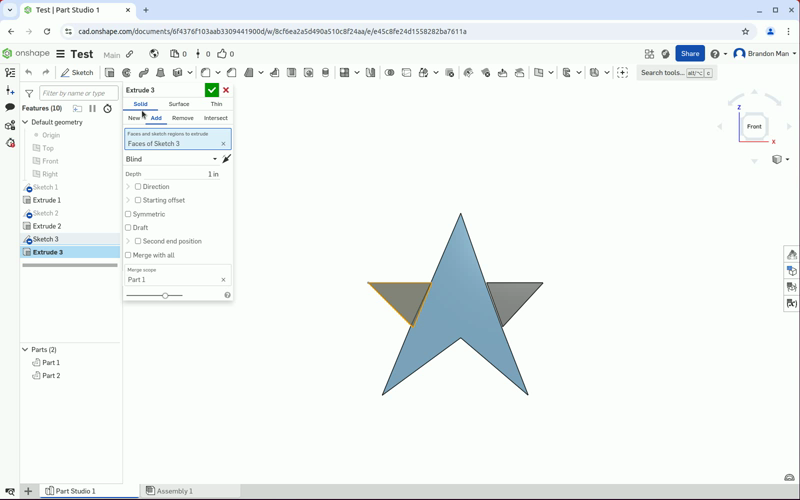
mouse_move(137, 120)
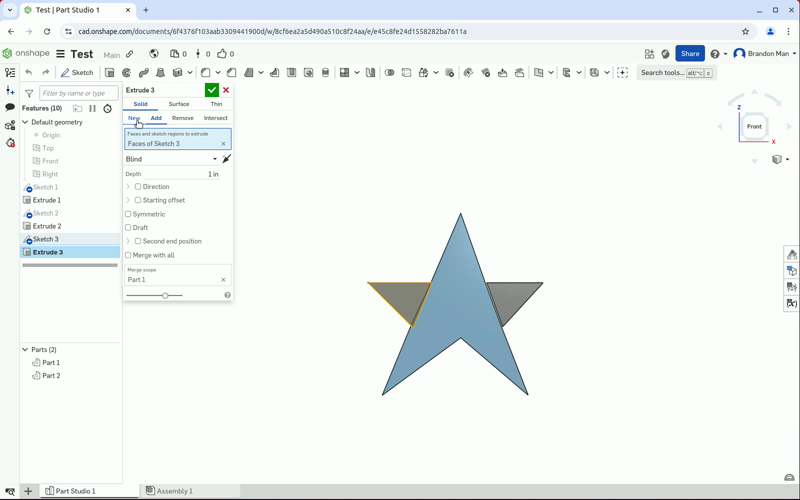
click(137, 120)
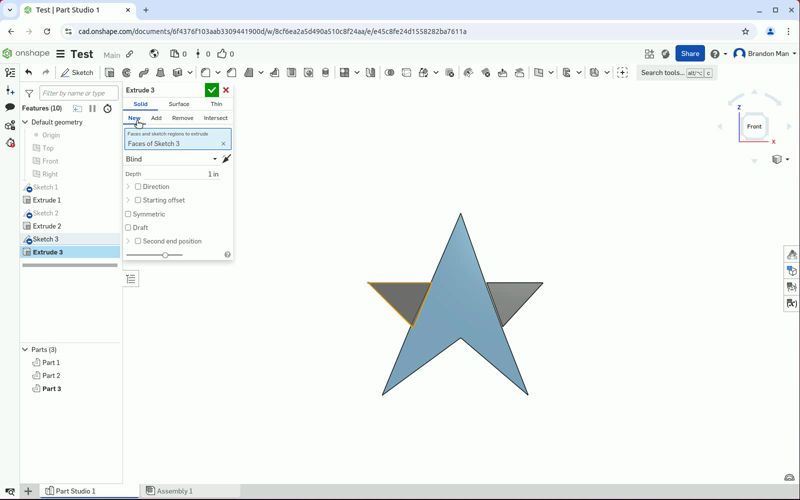
key(tab, 4)
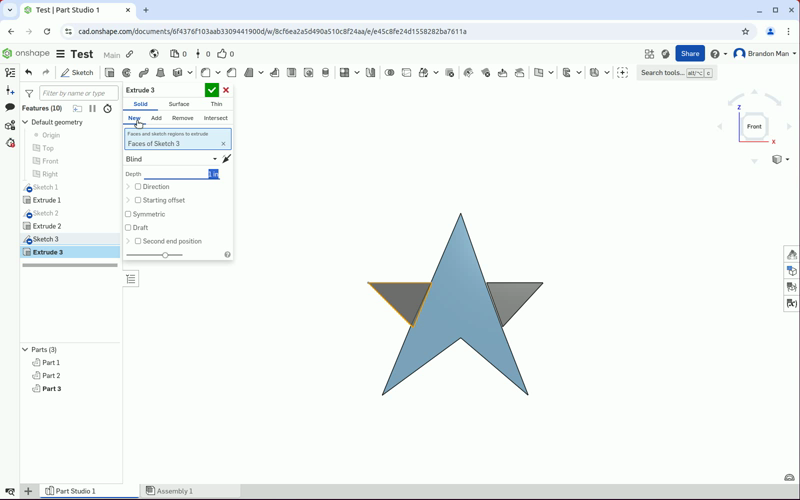
text(10.351)
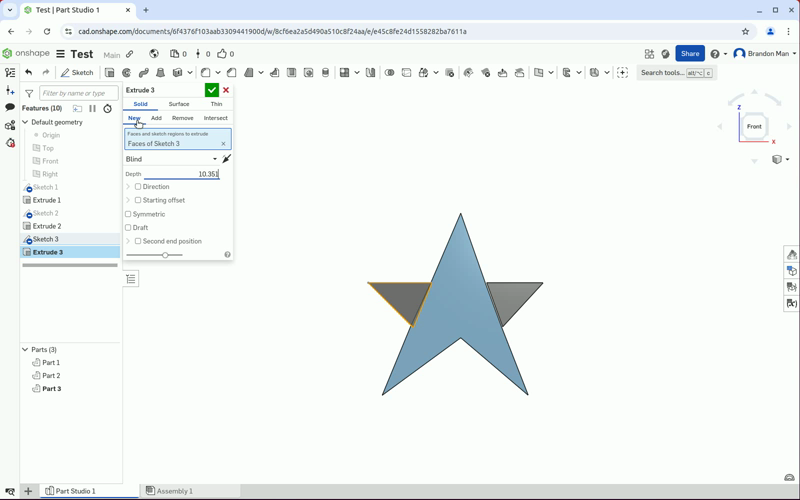
key(enter)
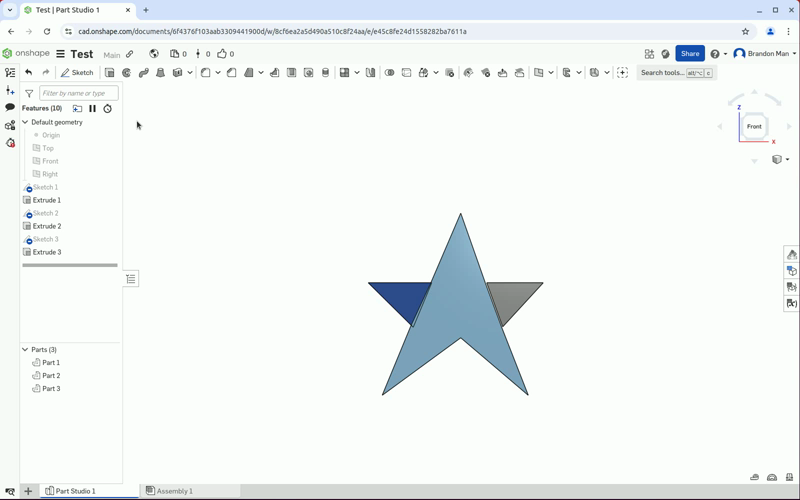
key(shift+h)
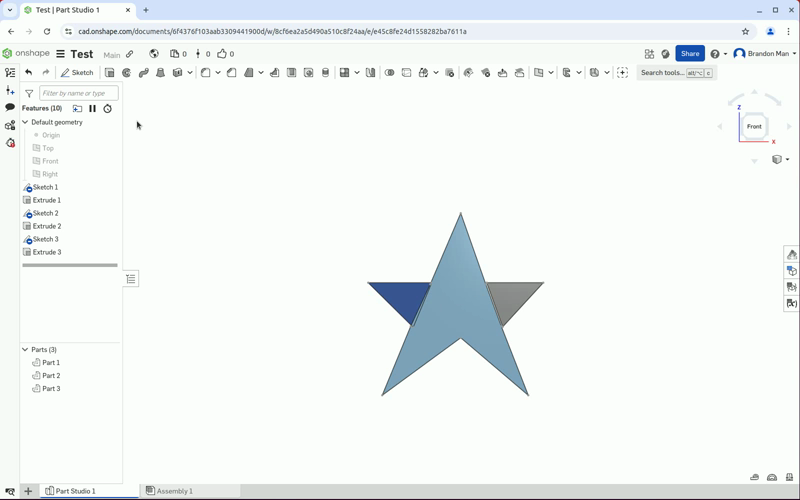
key(shift+h)
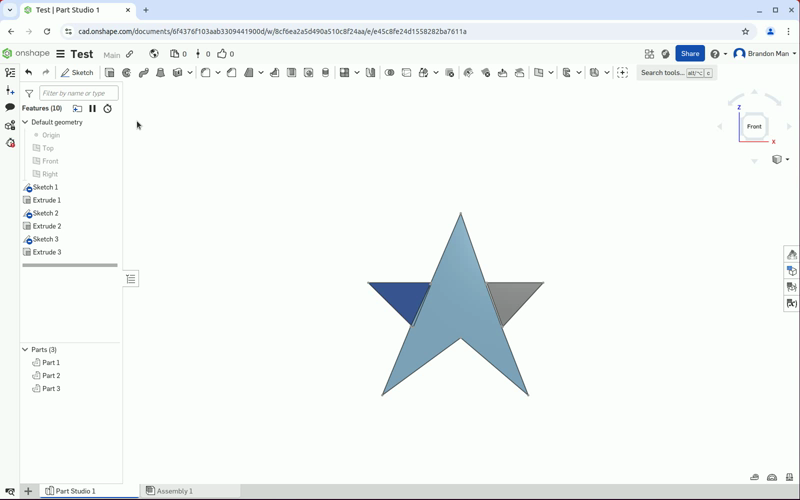
key(shift+7)
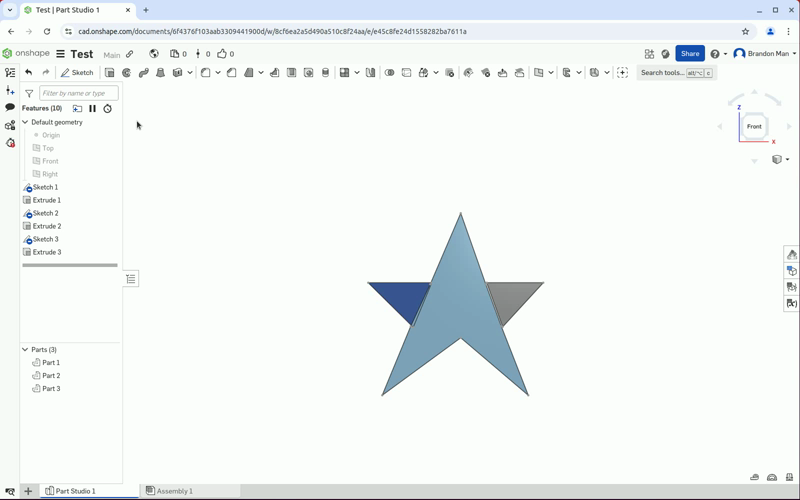
key(left, 2)
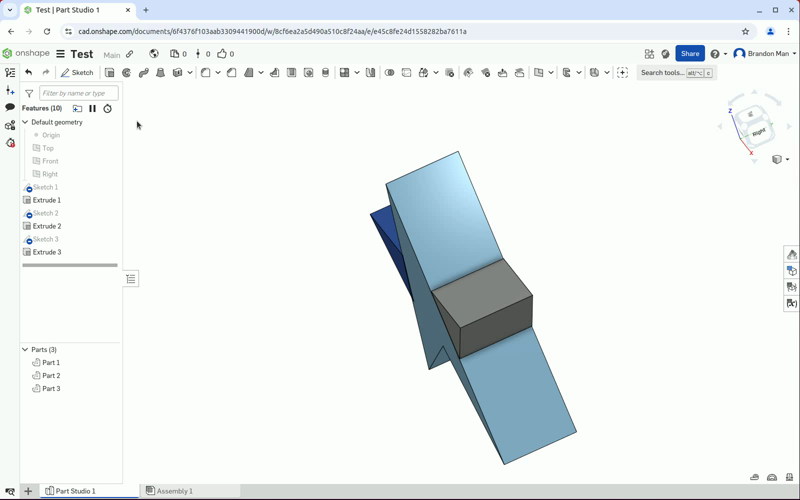
key(down, 2)
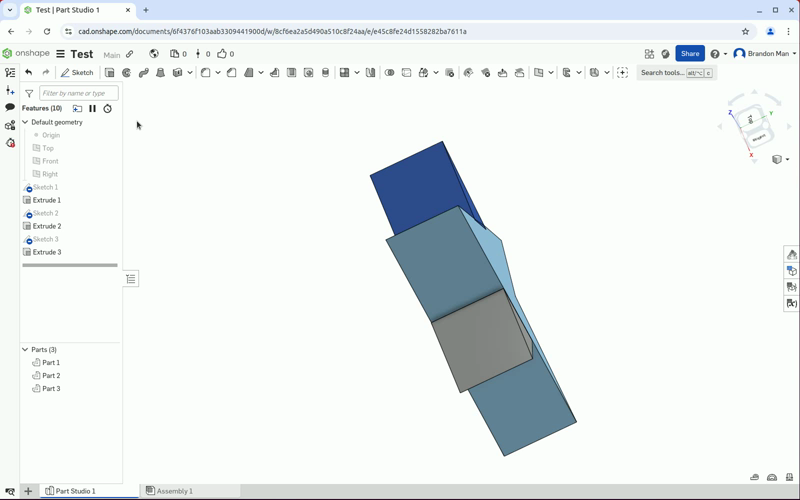
key(up, 2)
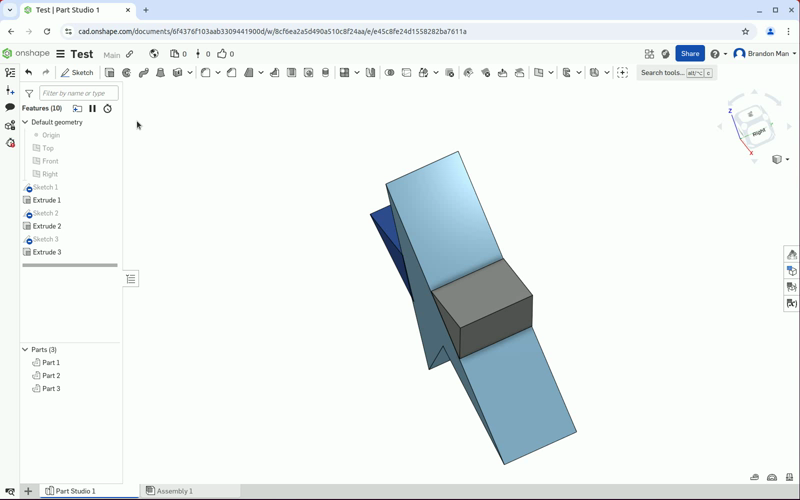
key(right, 2)
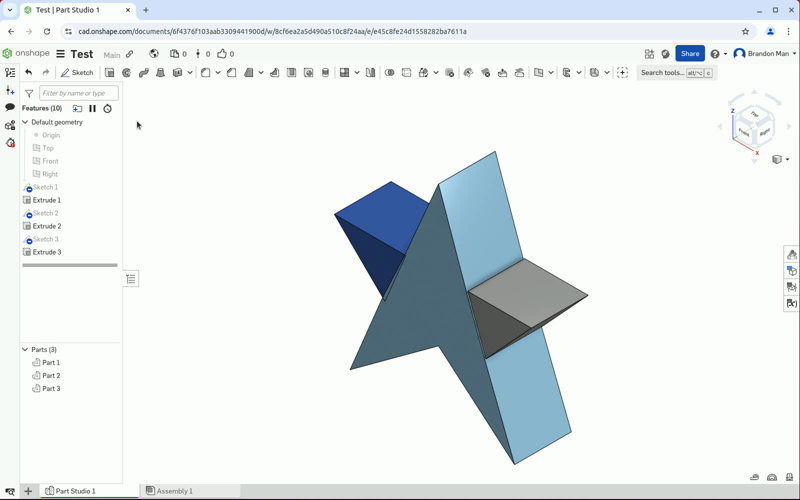
mouse_move(73, 189)
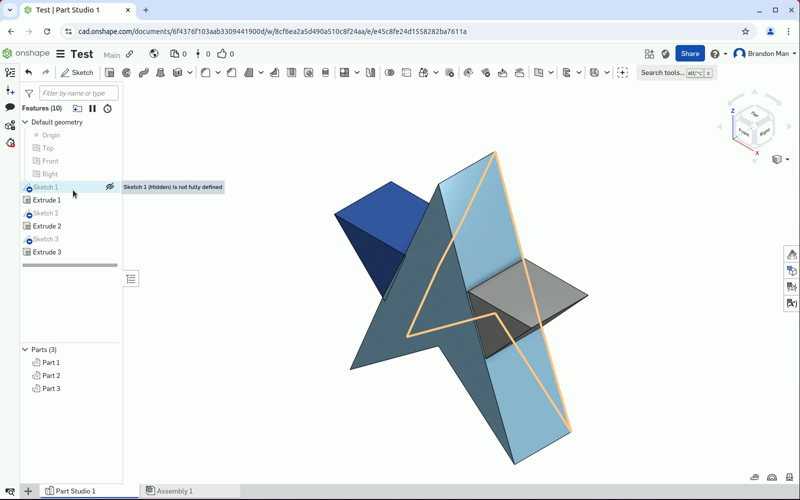
click(73, 189)